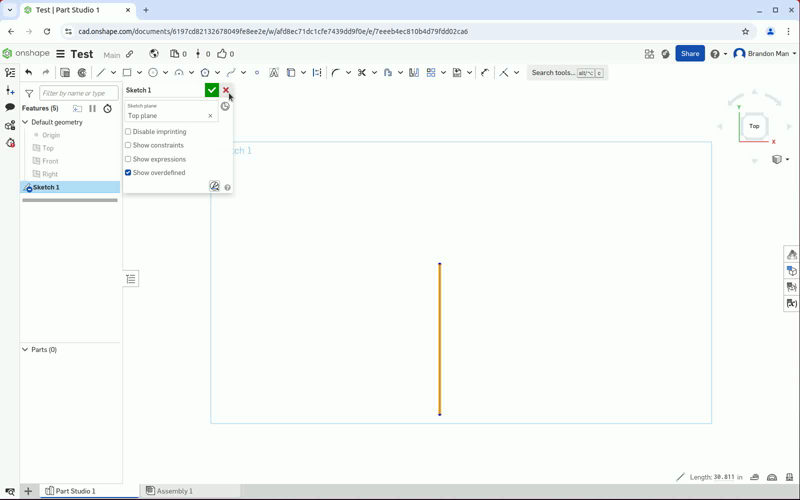
key(shift+h)
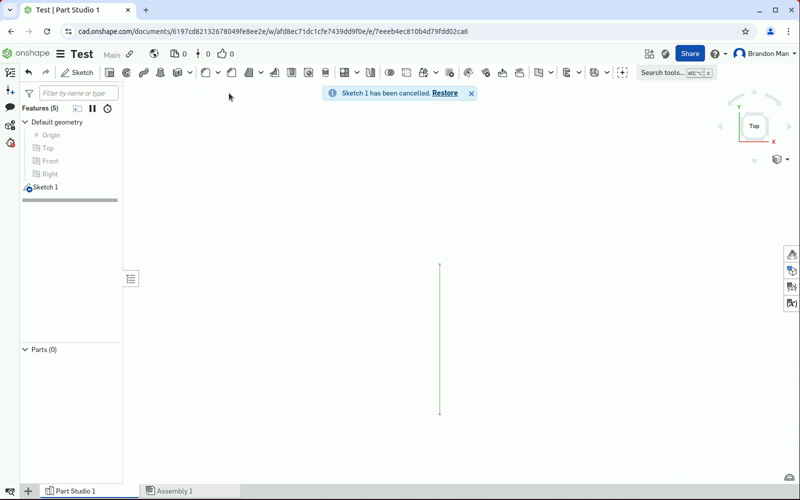
key(shift+s)
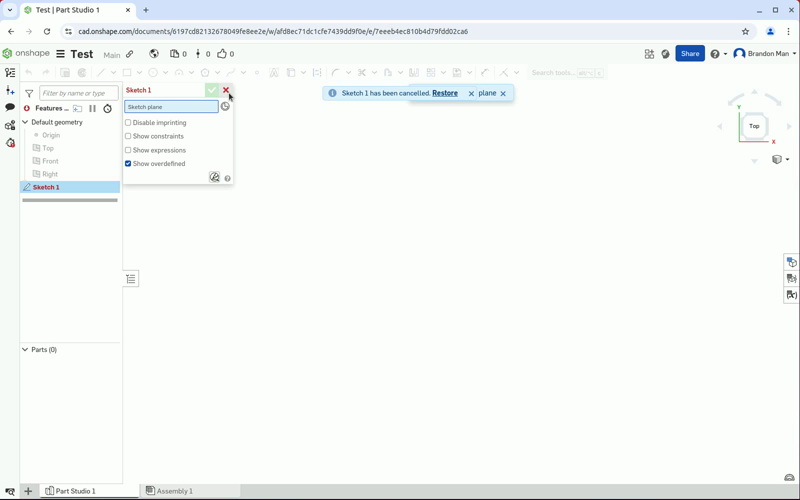
mouse_move(73, 150)
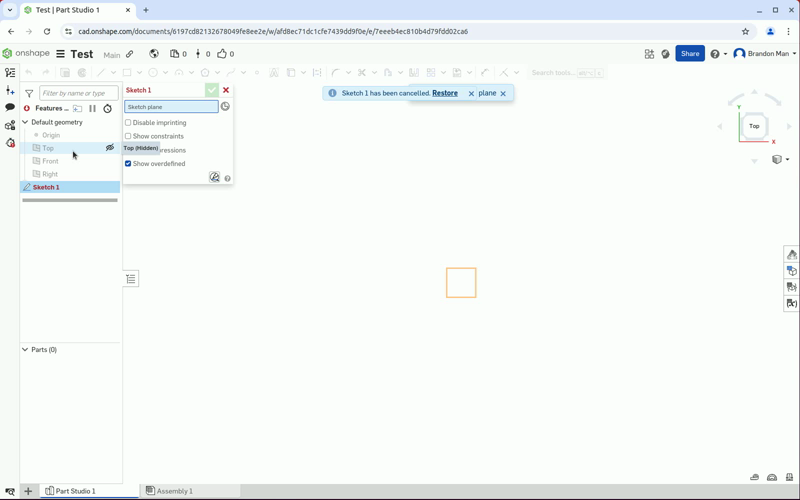
click(73, 150)
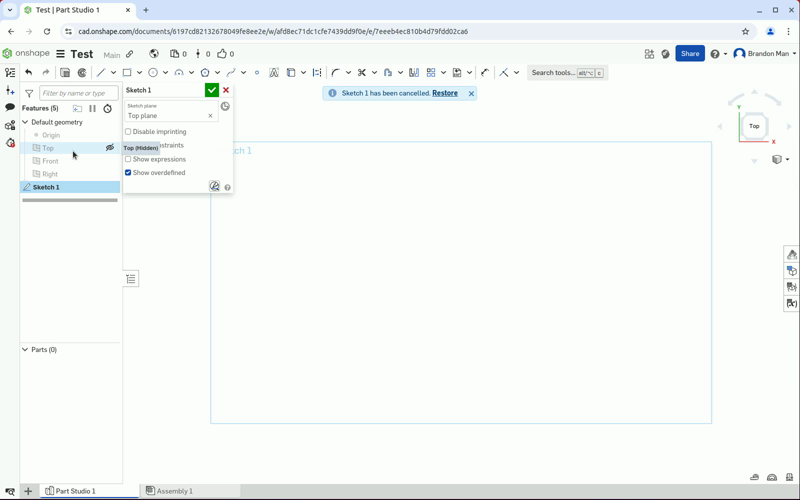
mouse_move(73, 352)
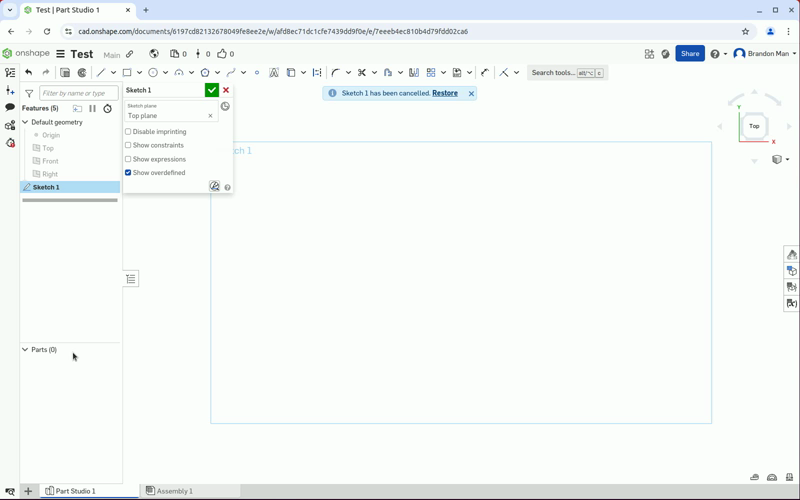
key(y)
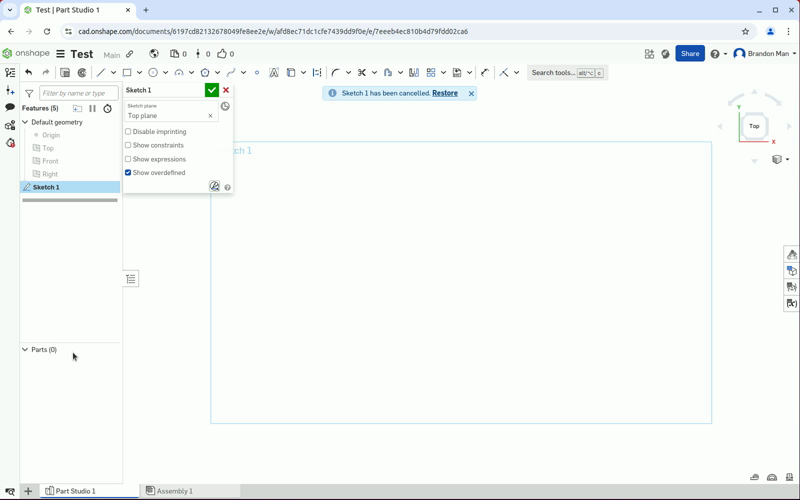
key(l)
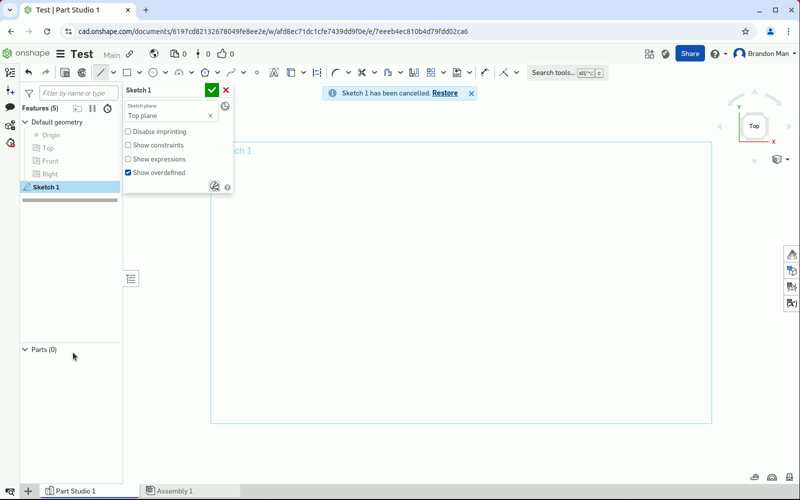
key_down(shift)
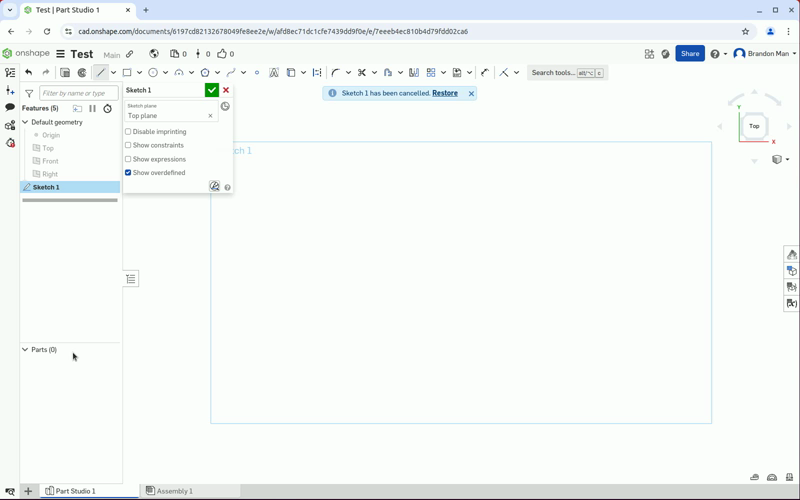
mouse_move(451, 297)
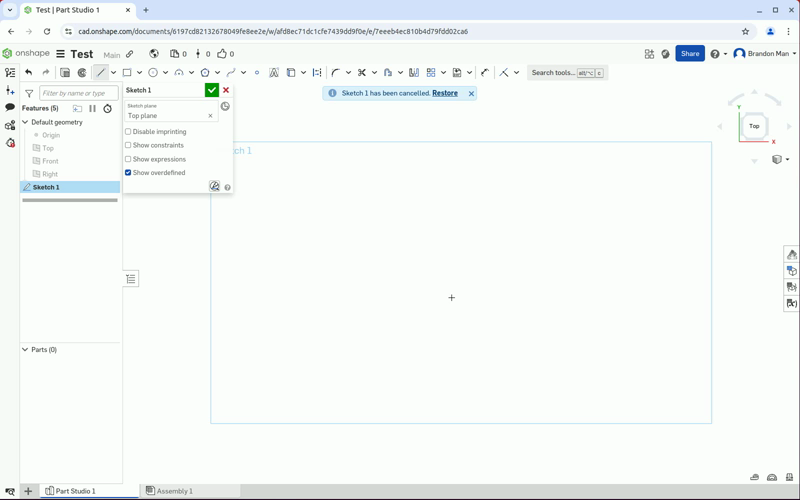
click(451, 297)
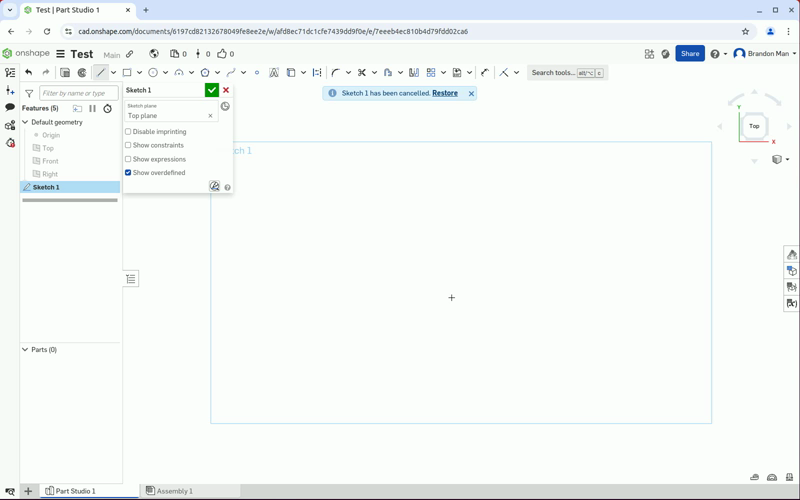
key_up(shift)
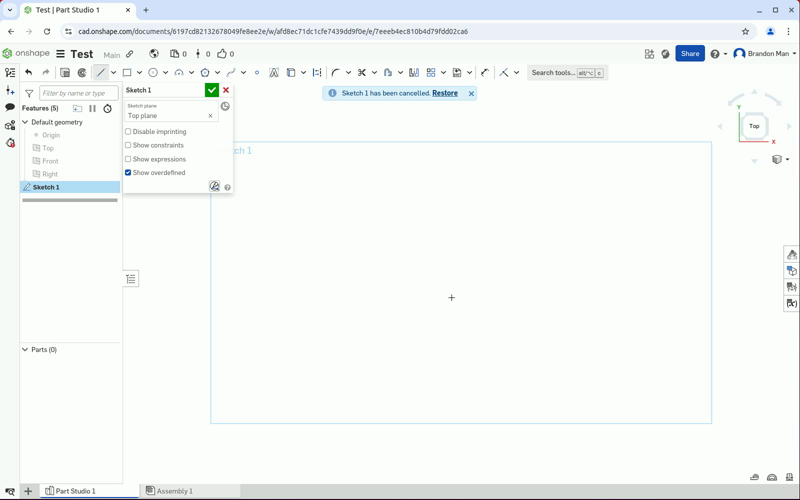
key_down(shift)
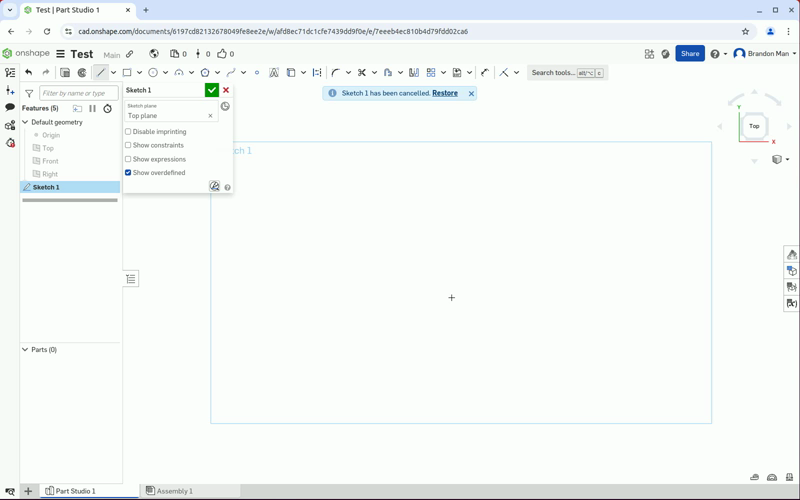
mouse_move(481, 297)
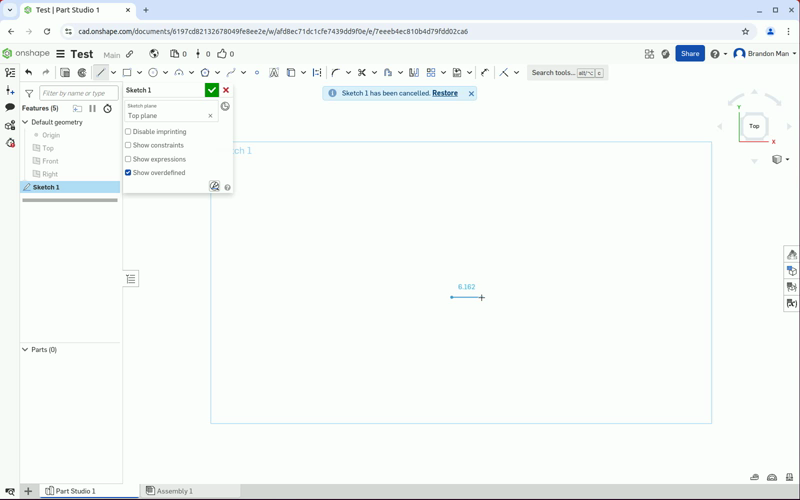
mouse_move(508, 297)
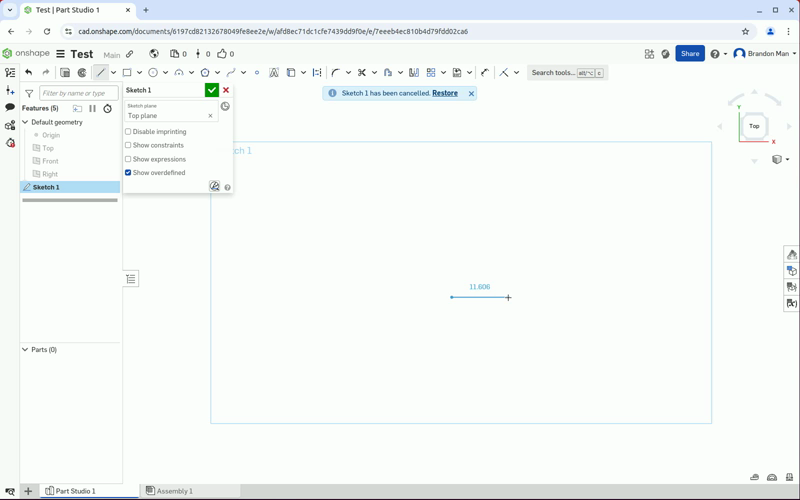
click(508, 297)
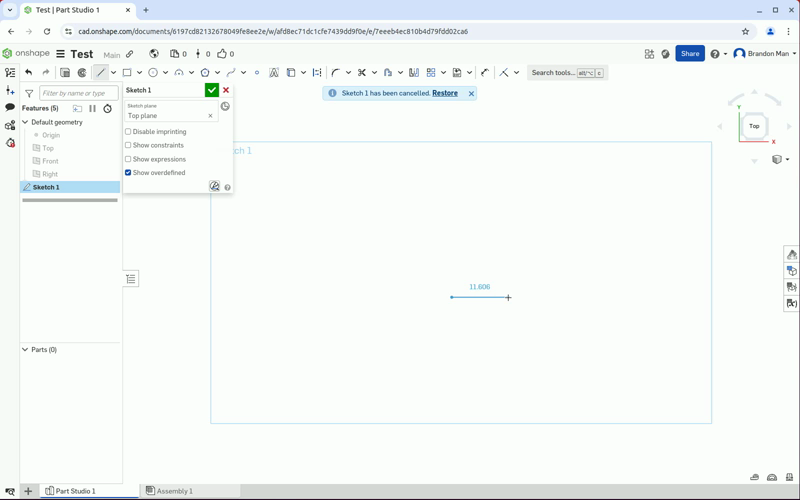
key_up(shift)
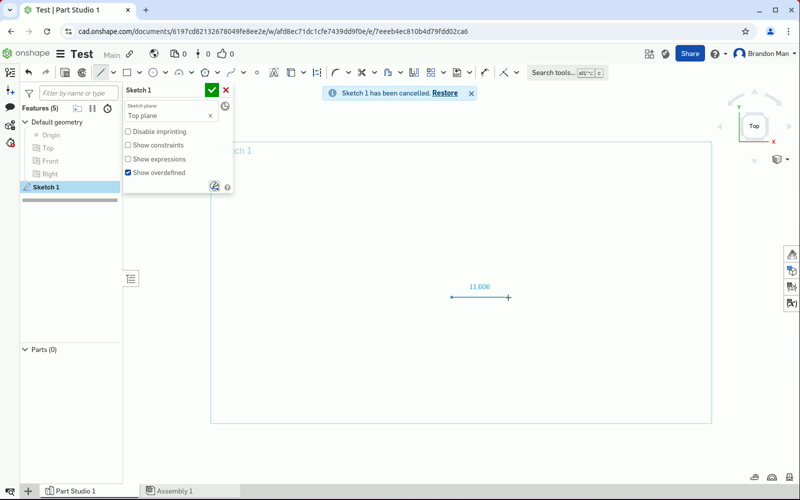
key_down(shift)
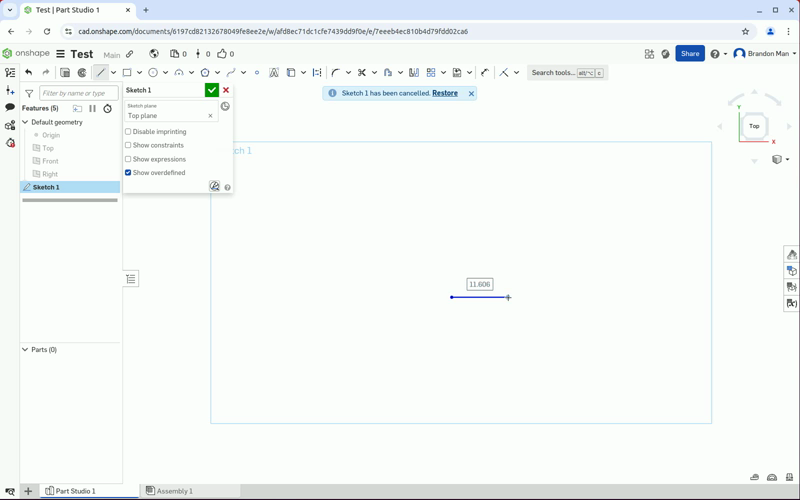
mouse_move(538, 297)
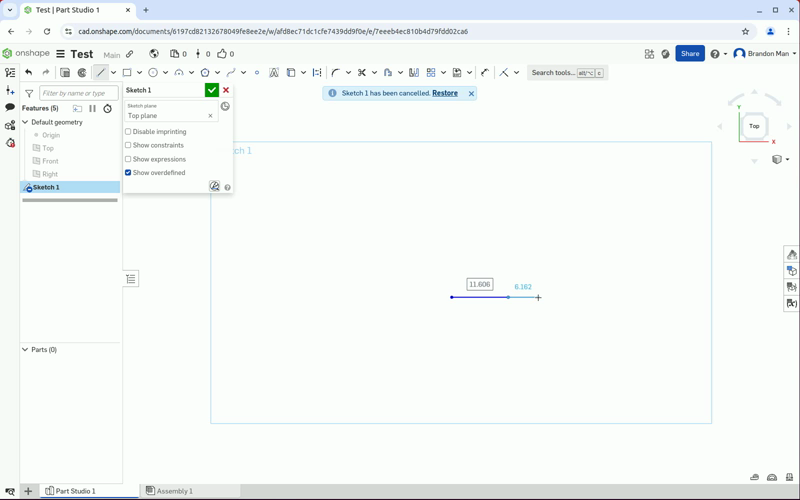
mouse_move(508, 295)
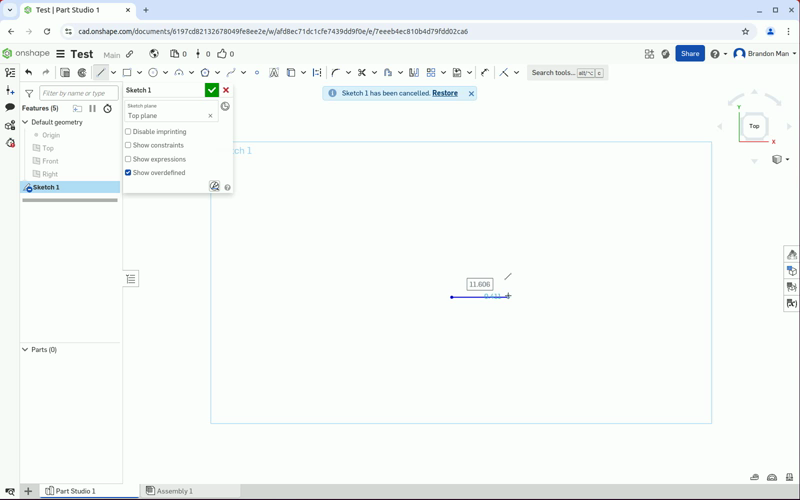
scroll(6)
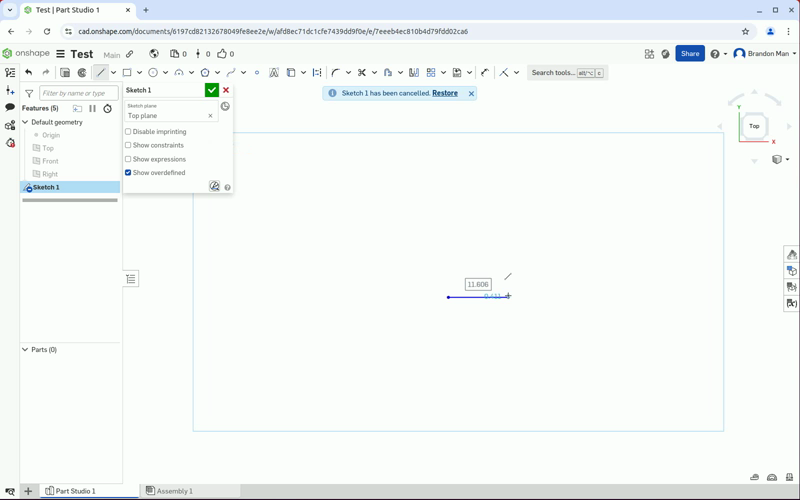
scroll(6)
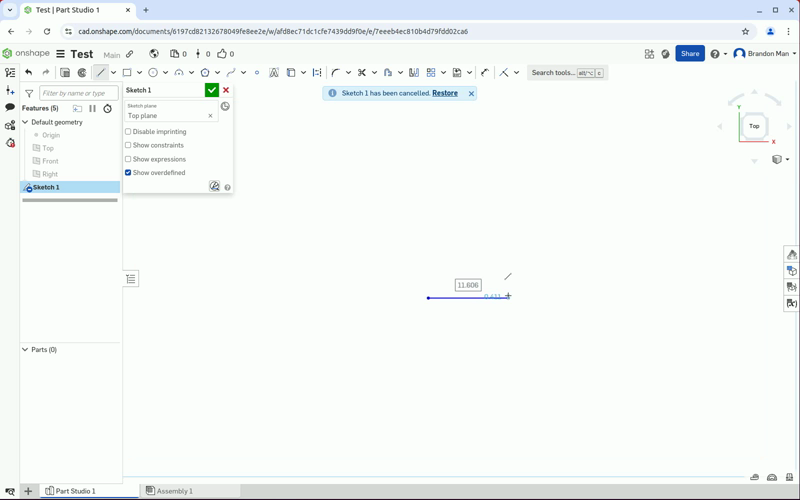
scroll(6)
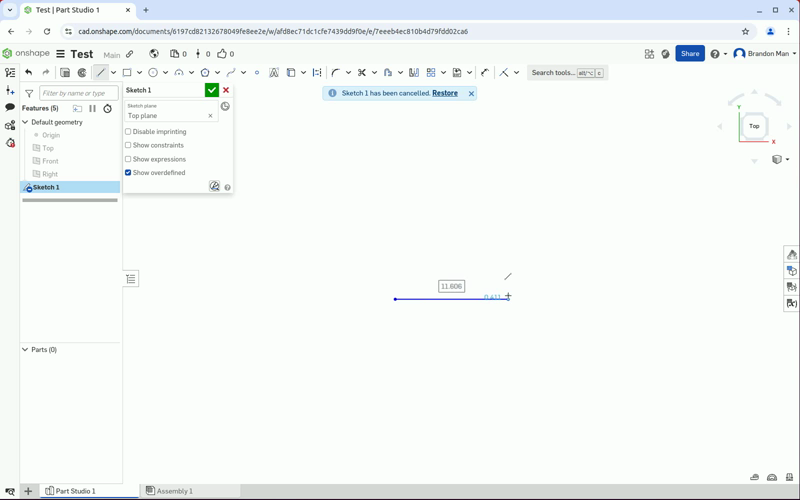
scroll(6)
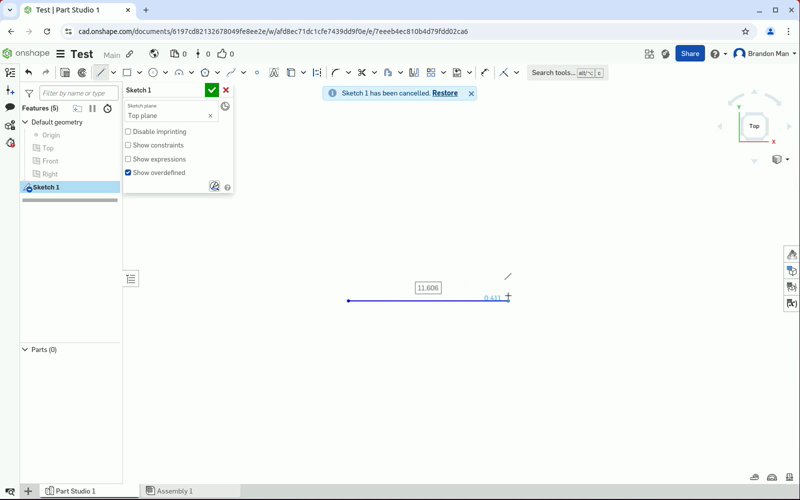
scroll(6)
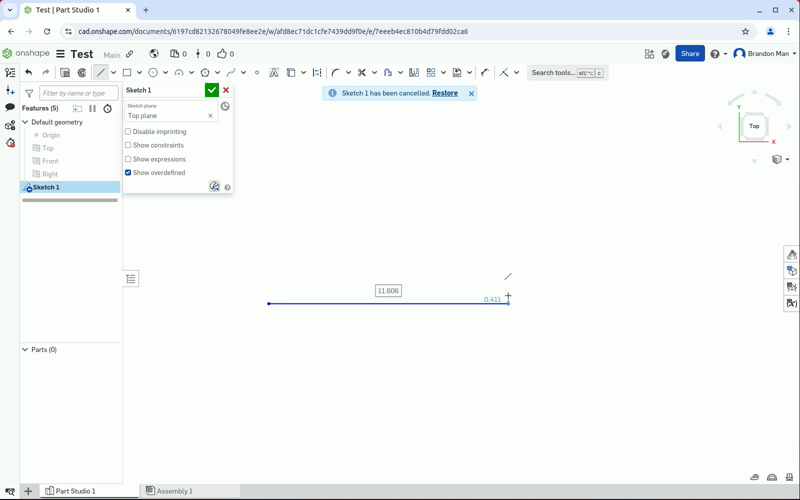
scroll(6)
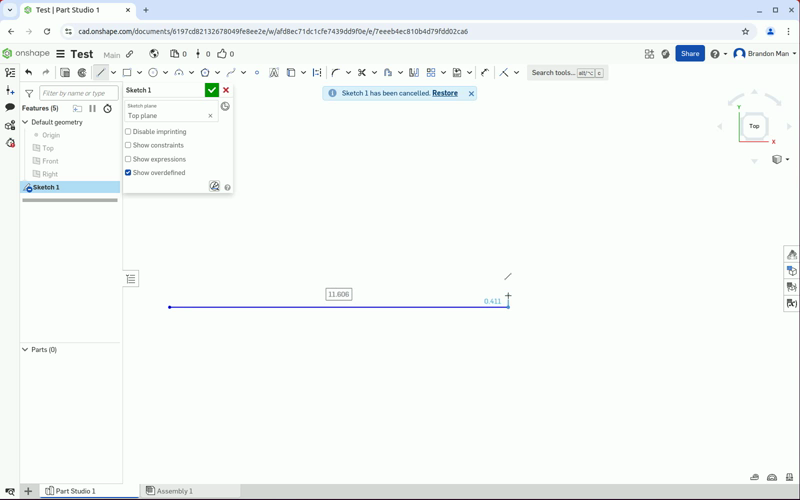
scroll(6)
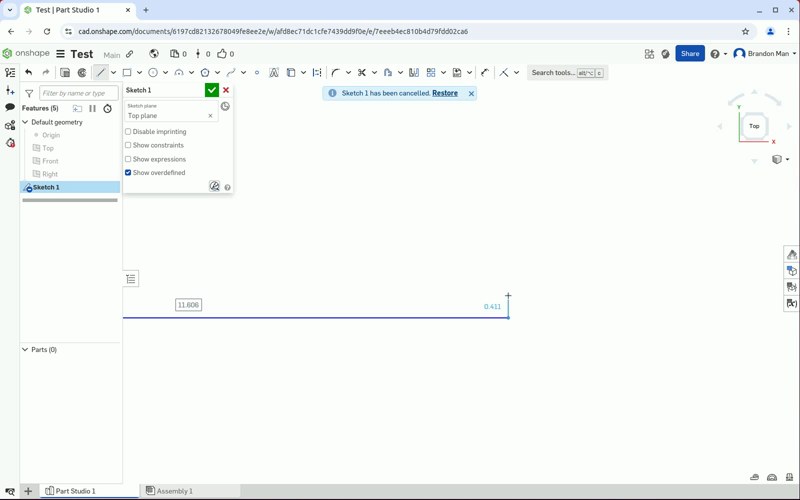
click(508, 295)
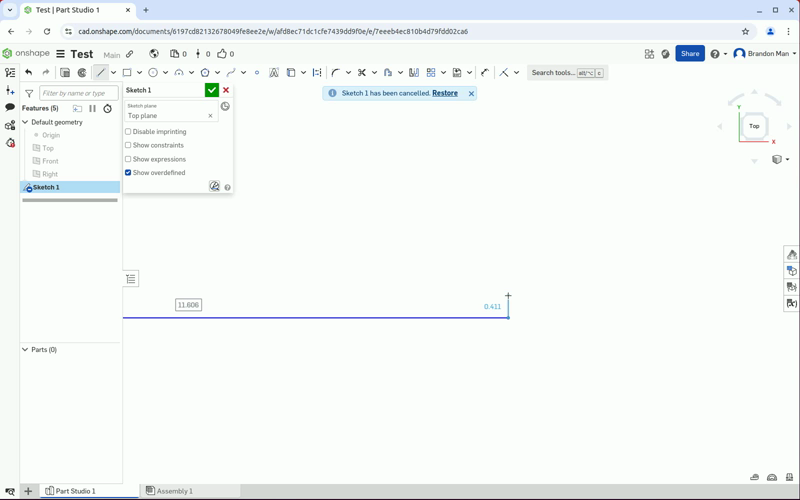
scroll(-6)
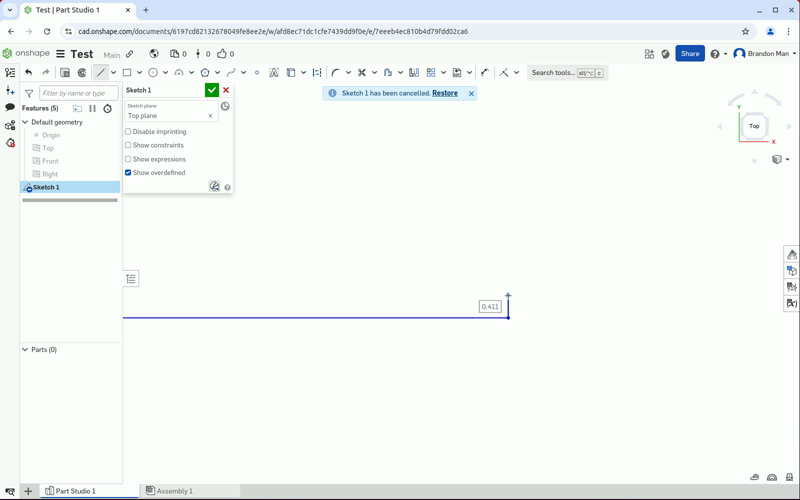
scroll(-6)
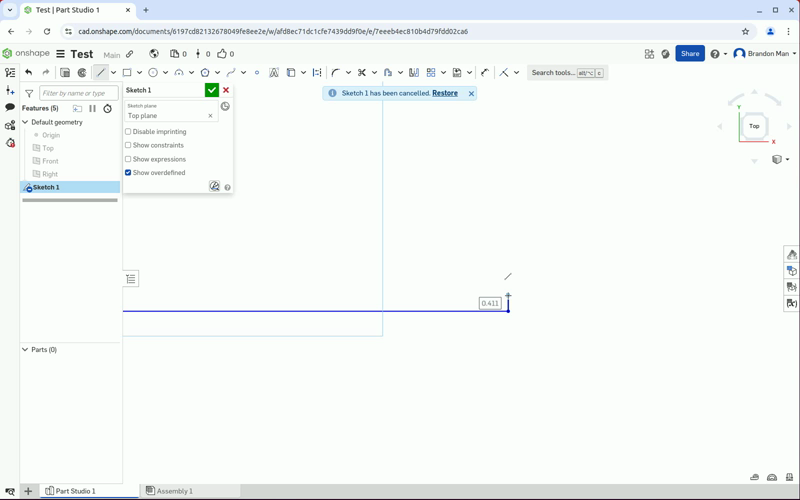
scroll(-6)
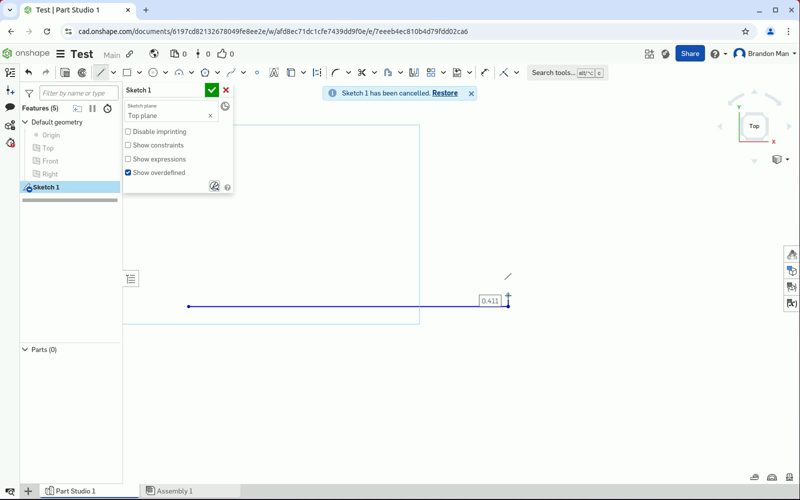
scroll(-6)
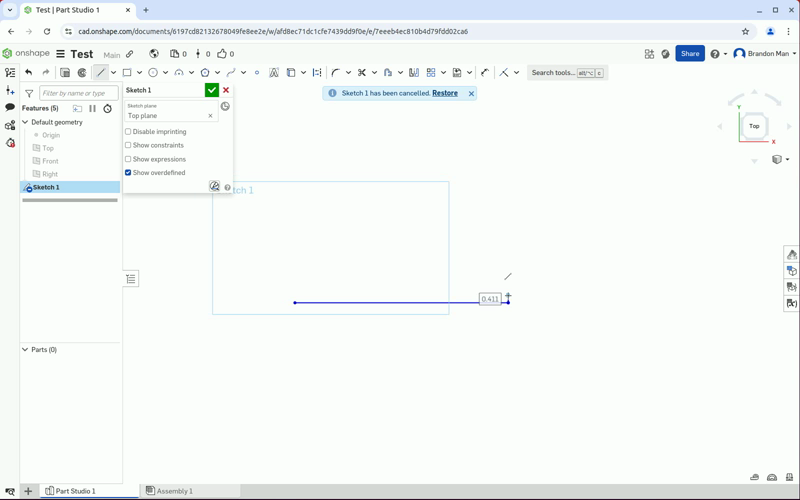
scroll(-6)
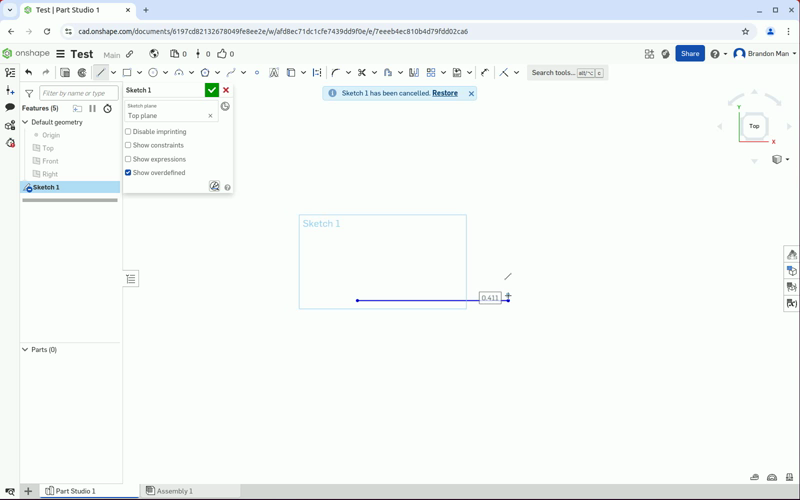
scroll(-6)
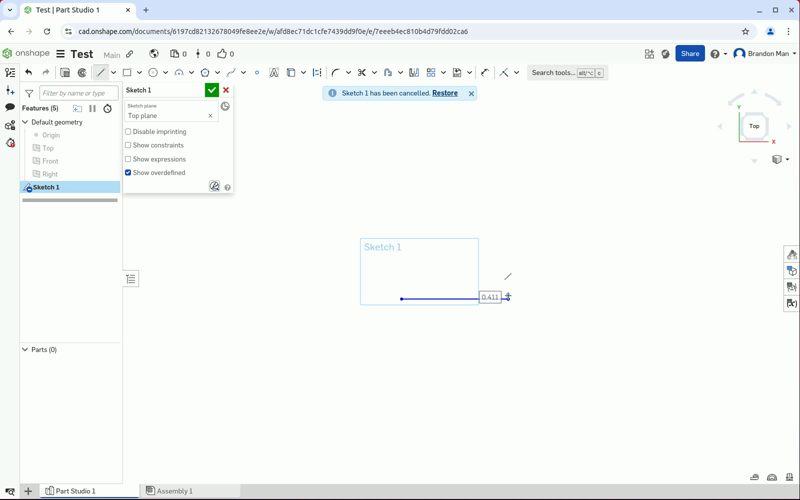
scroll(-6)
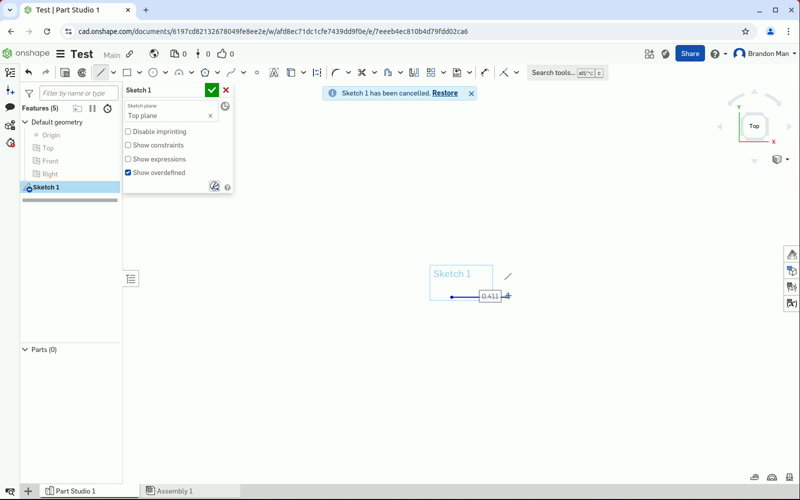
key_up(shift)
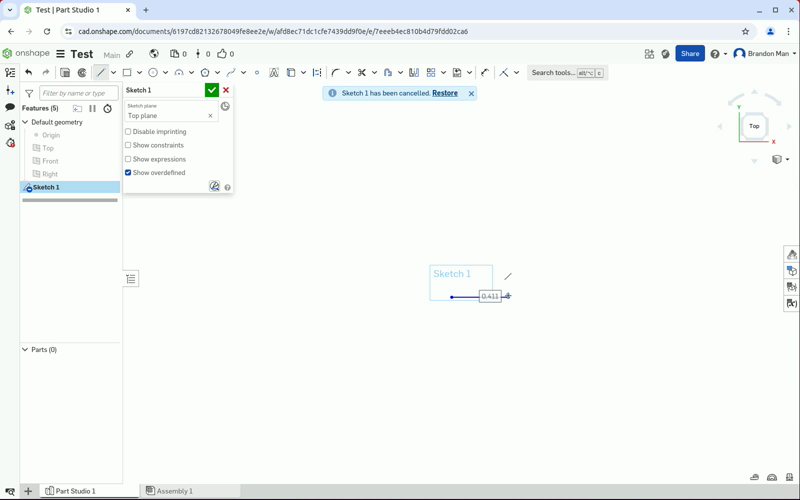
key_down(shift)
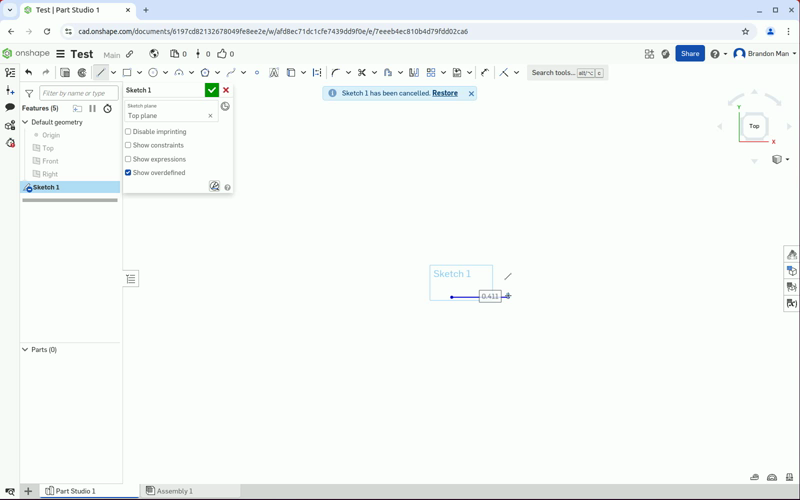
mouse_move(538, 295)
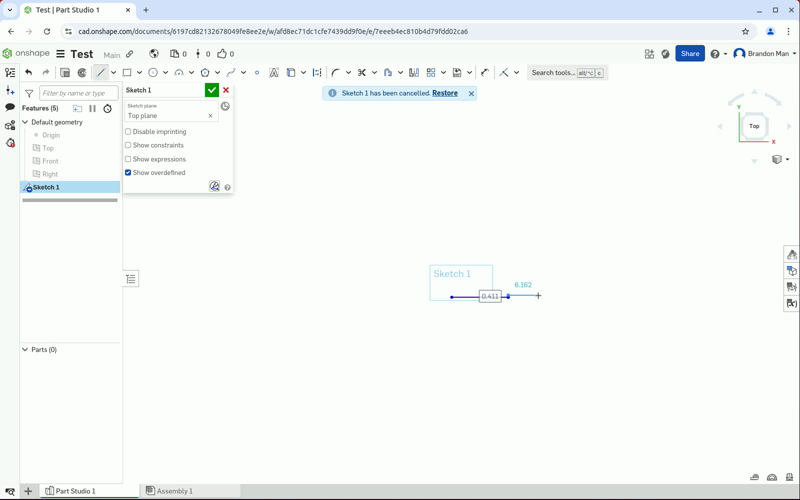
mouse_move(451, 295)
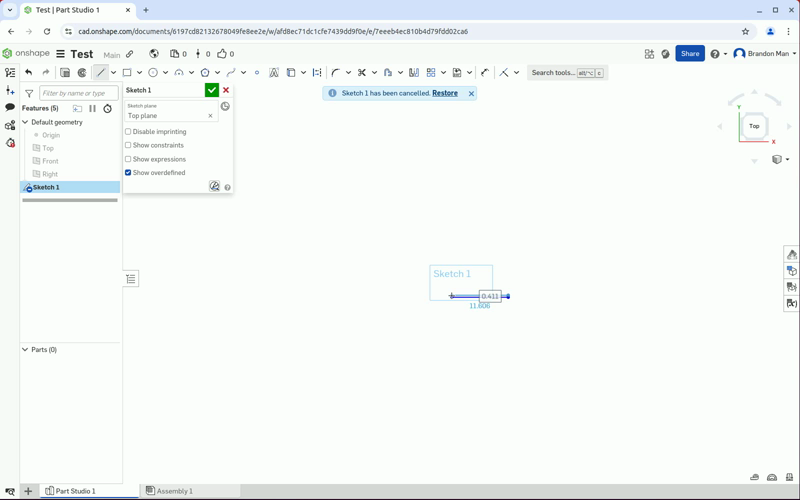
scroll(6)
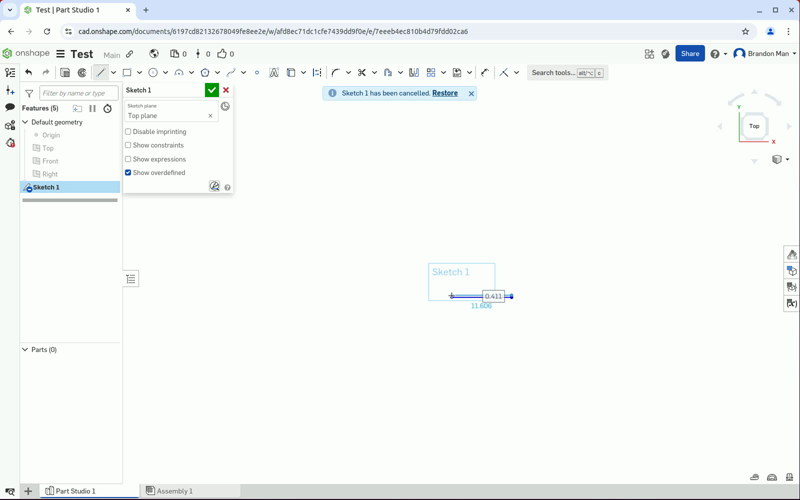
scroll(6)
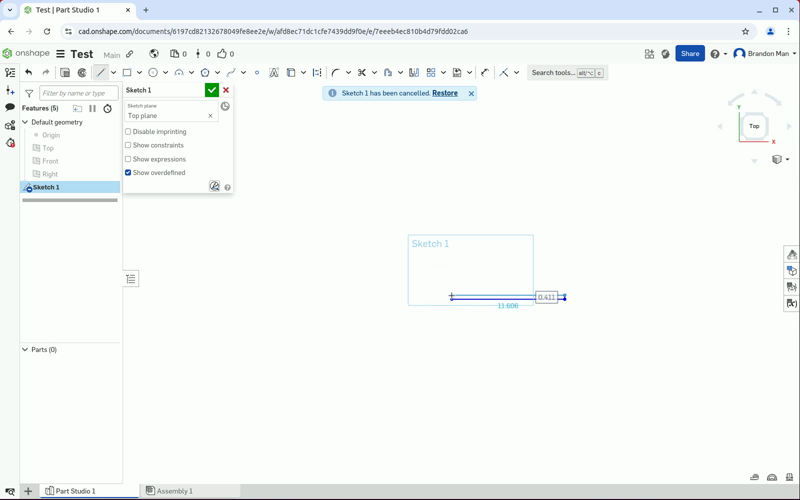
scroll(6)
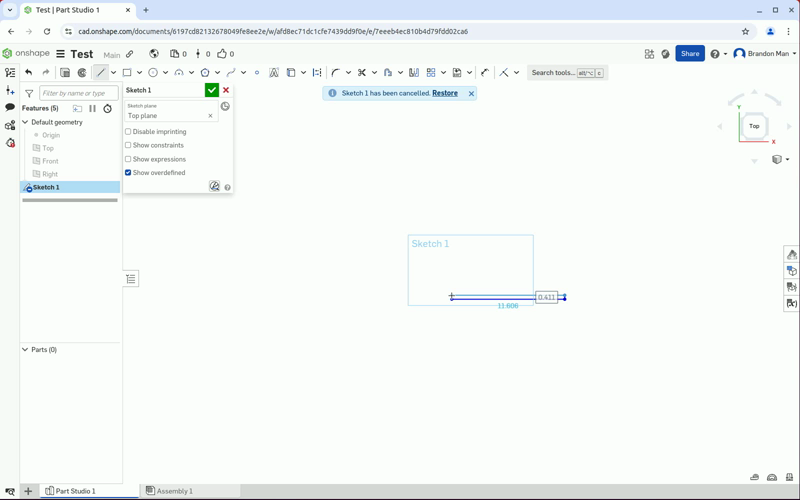
scroll(6)
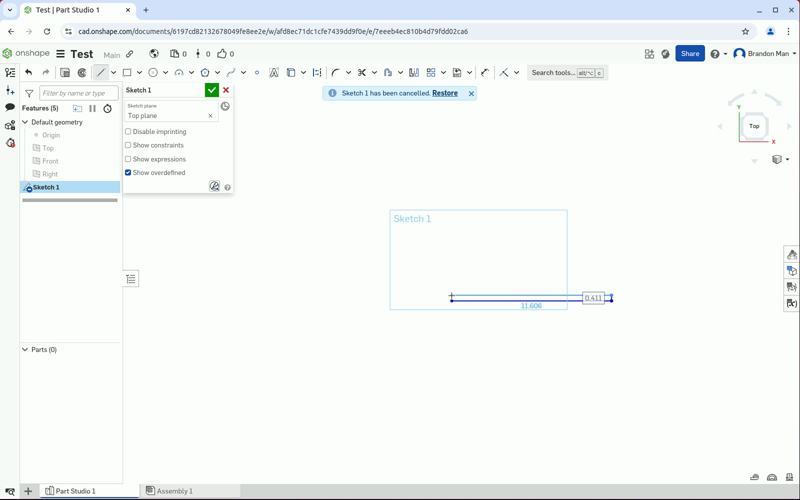
scroll(6)
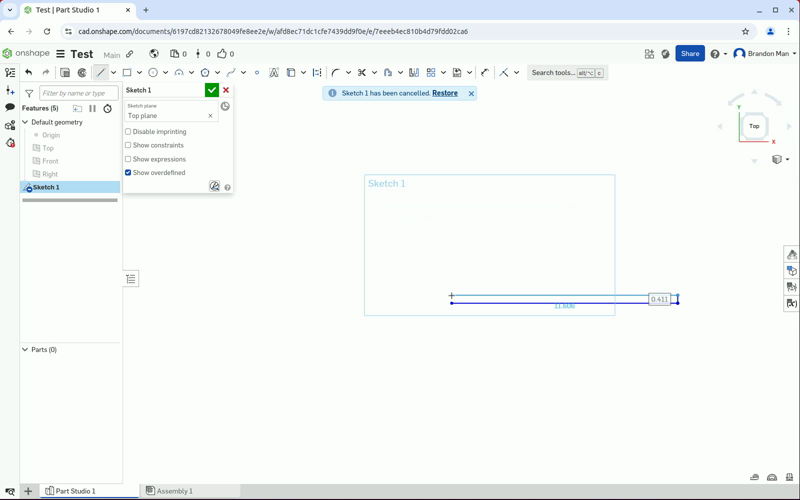
scroll(6)
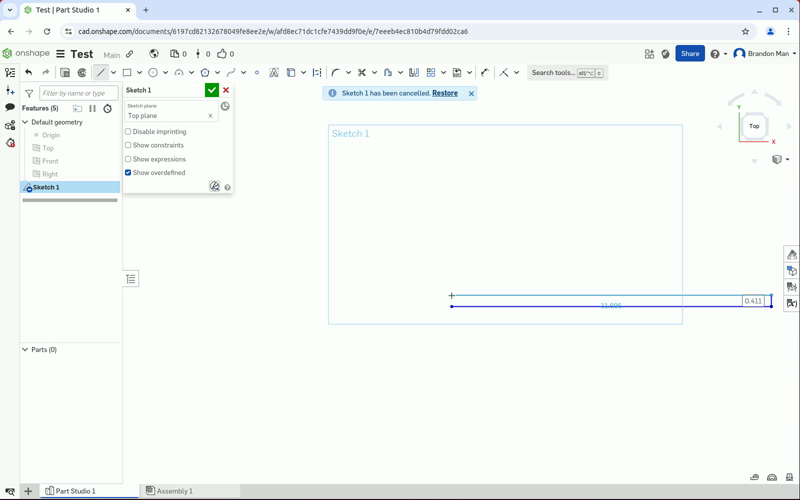
scroll(6)
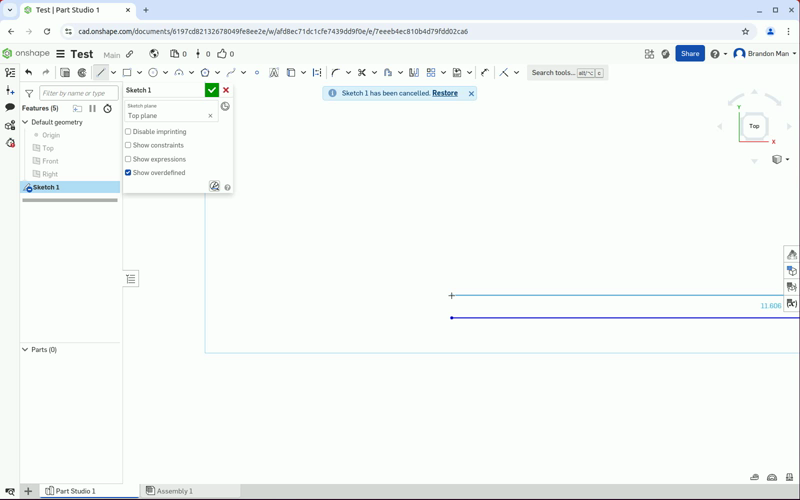
click(451, 295)
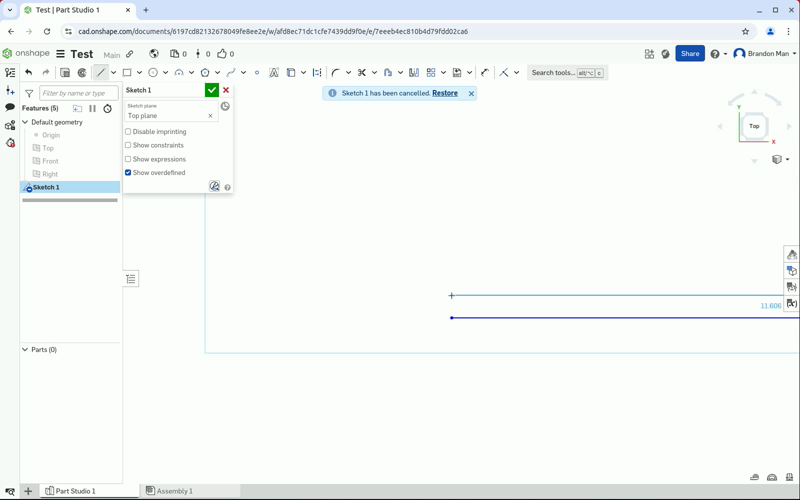
scroll(-6)
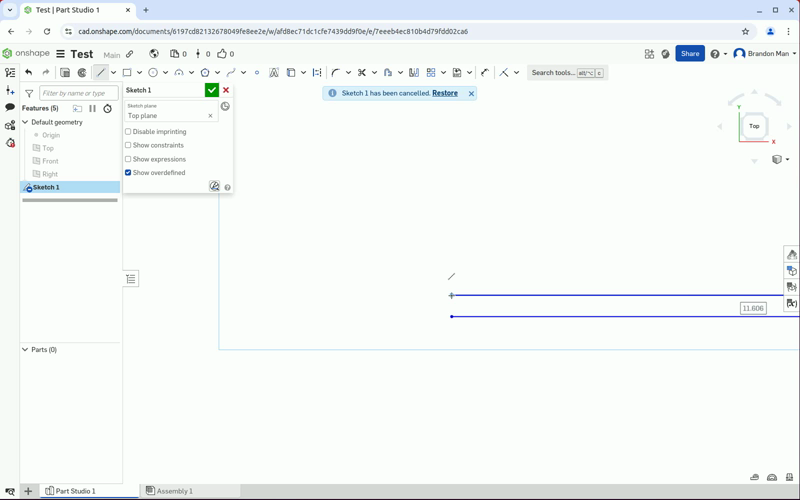
scroll(-6)
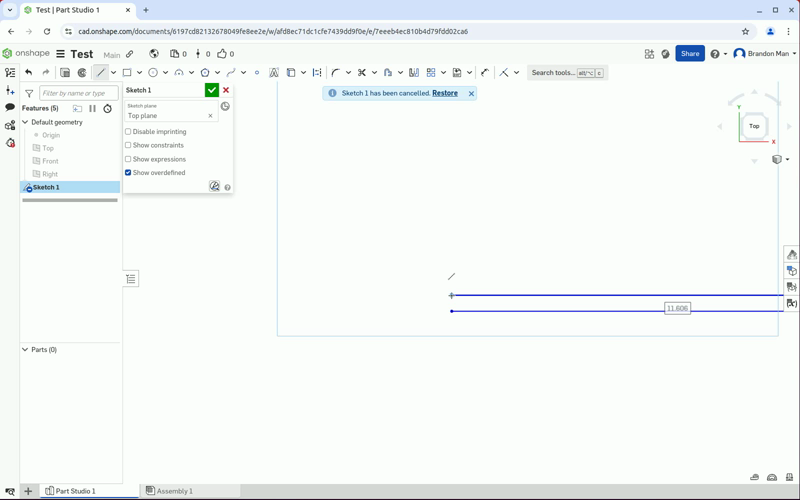
scroll(-6)
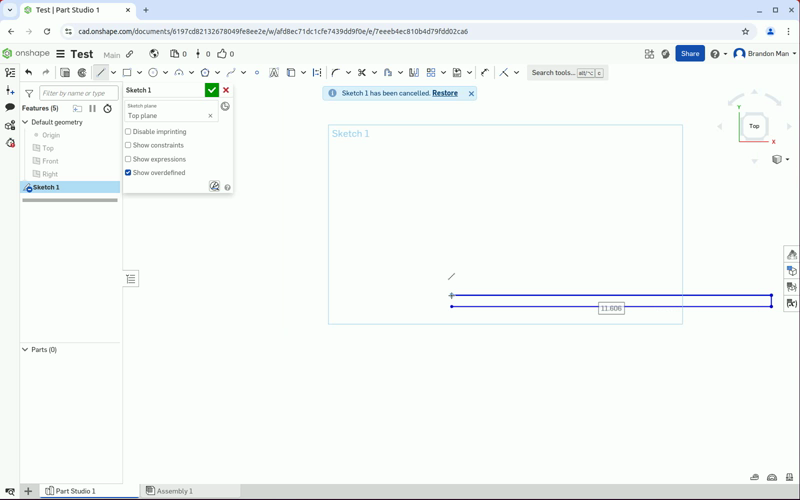
scroll(-6)
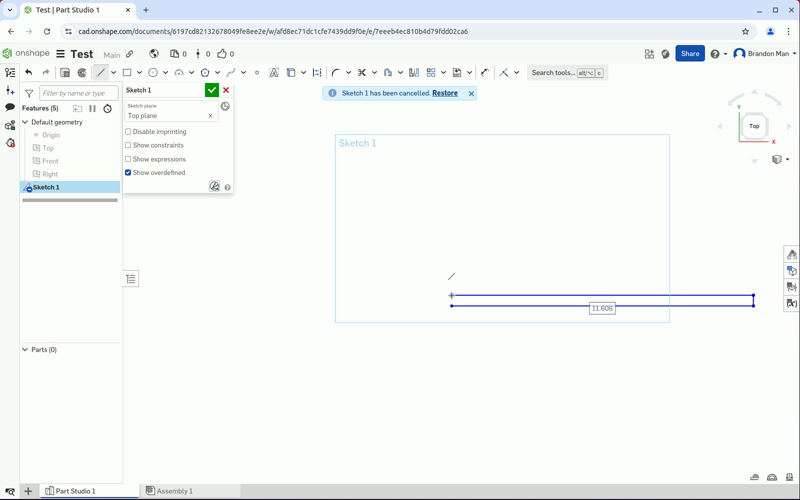
scroll(-6)
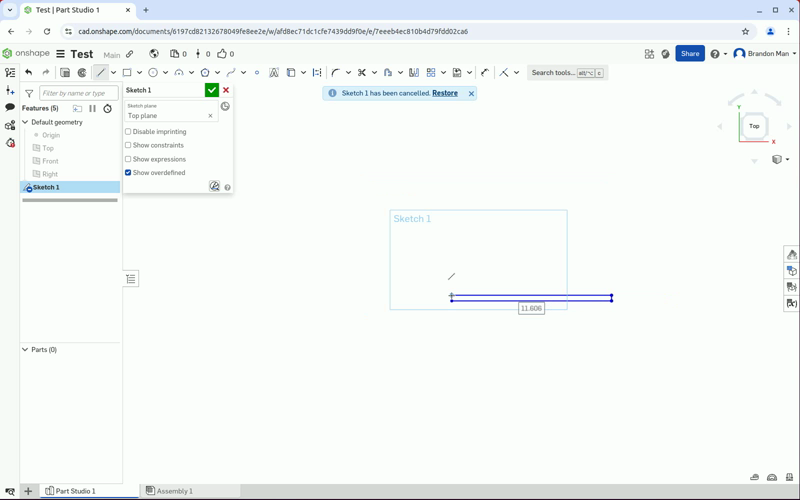
scroll(-6)
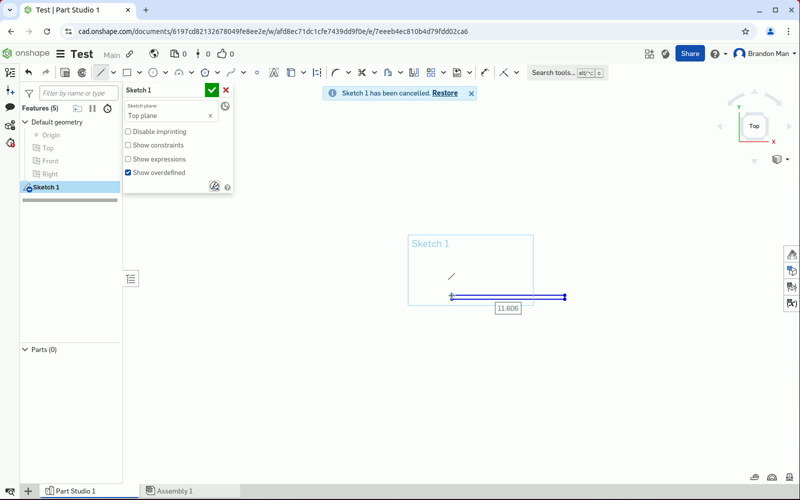
scroll(-6)
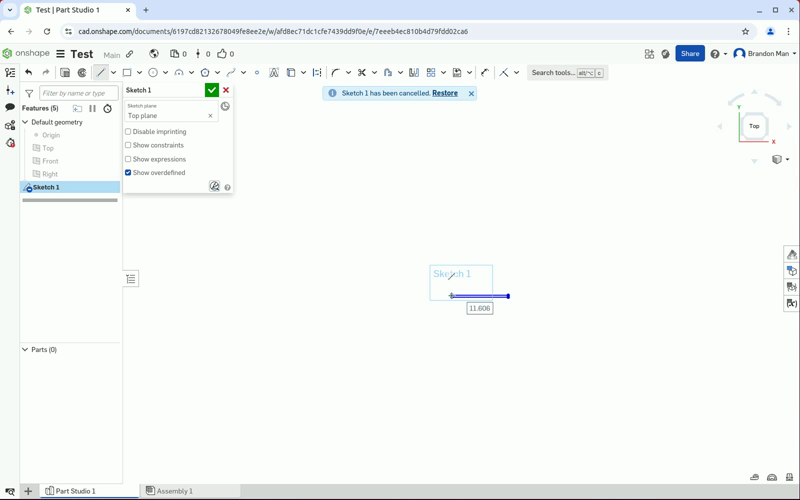
key_up(shift)
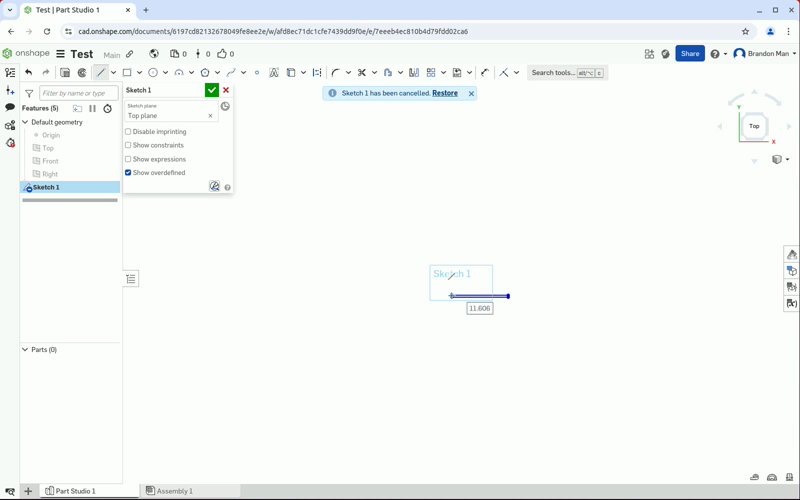
mouse_move(481, 295)
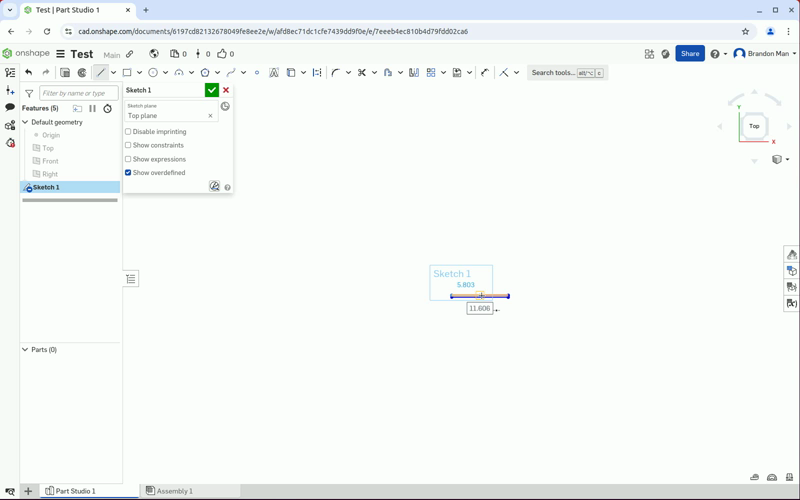
key_down(shift)
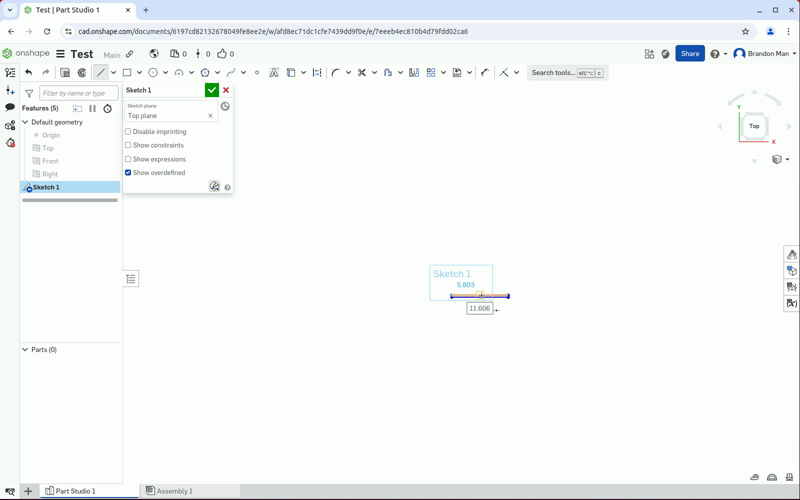
mouse_move(451, 297)
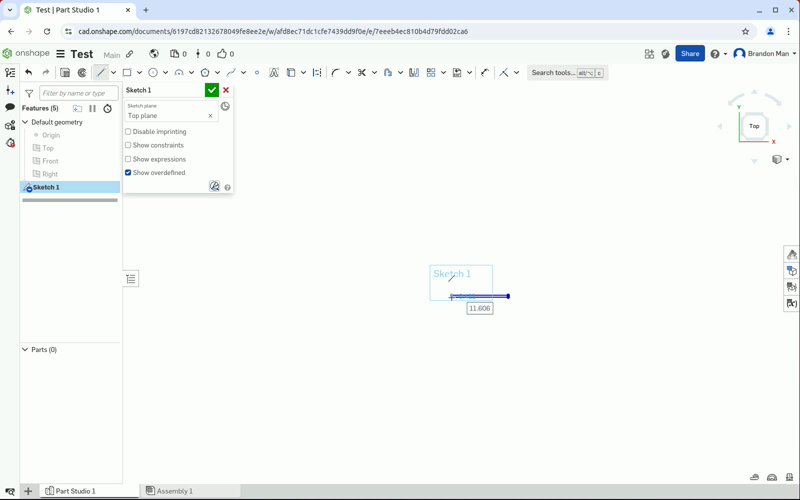
scroll(6)
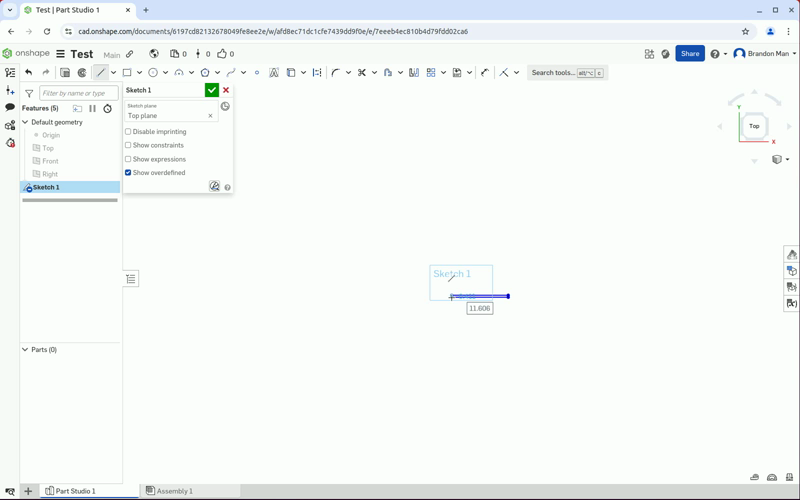
scroll(6)
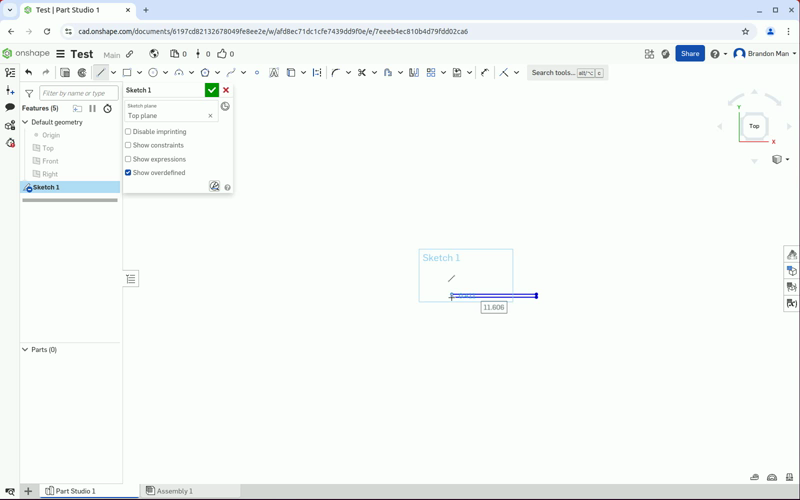
scroll(6)
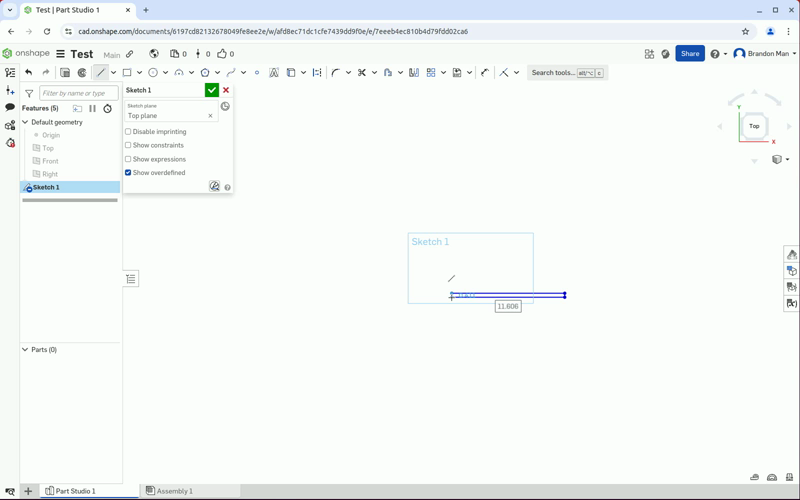
scroll(6)
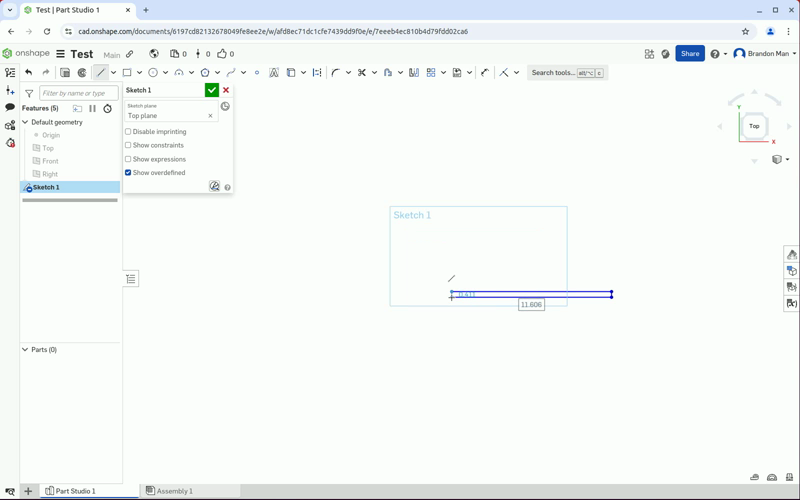
scroll(6)
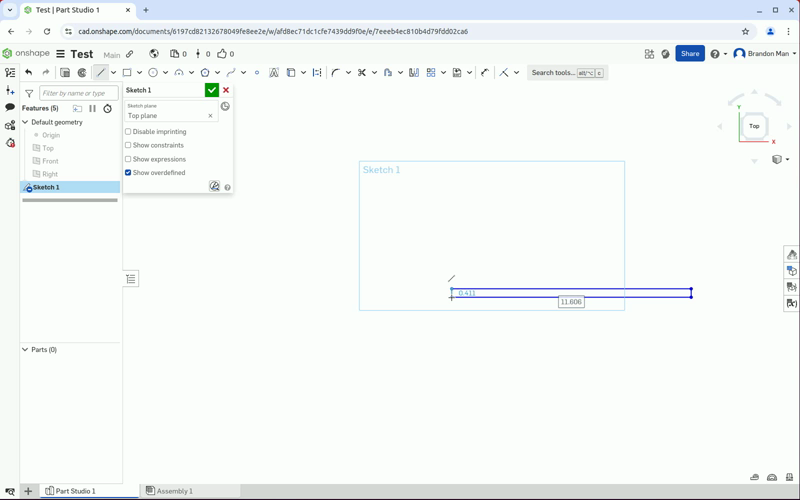
scroll(6)
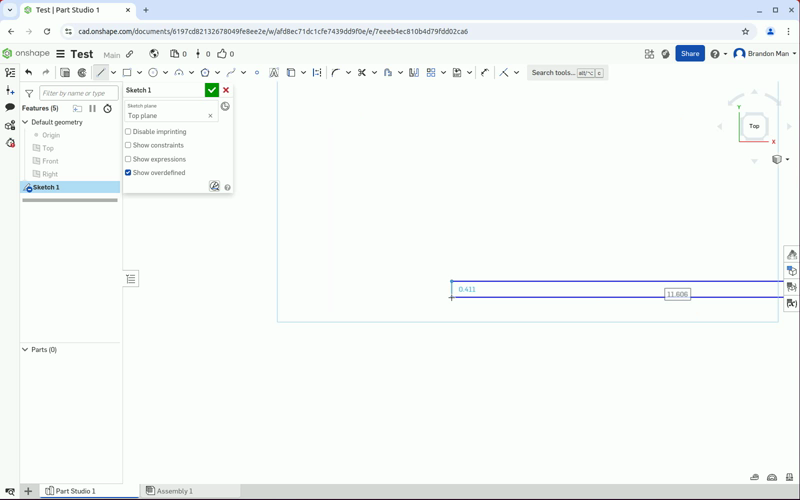
scroll(6)
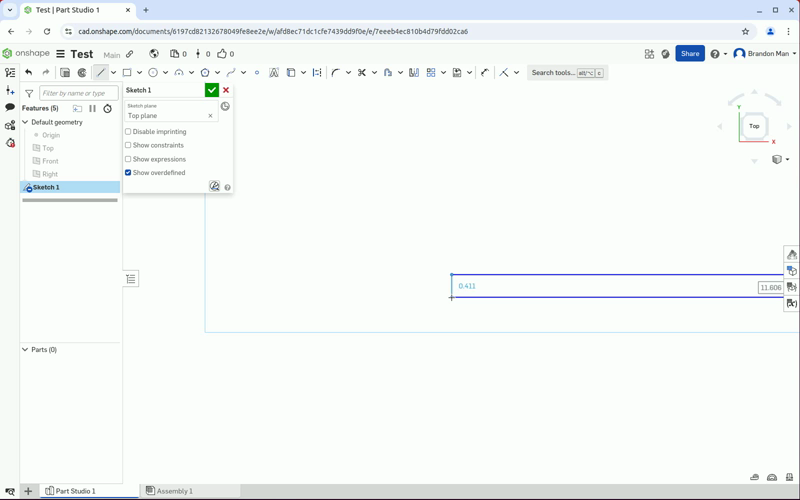
key_up(shift)
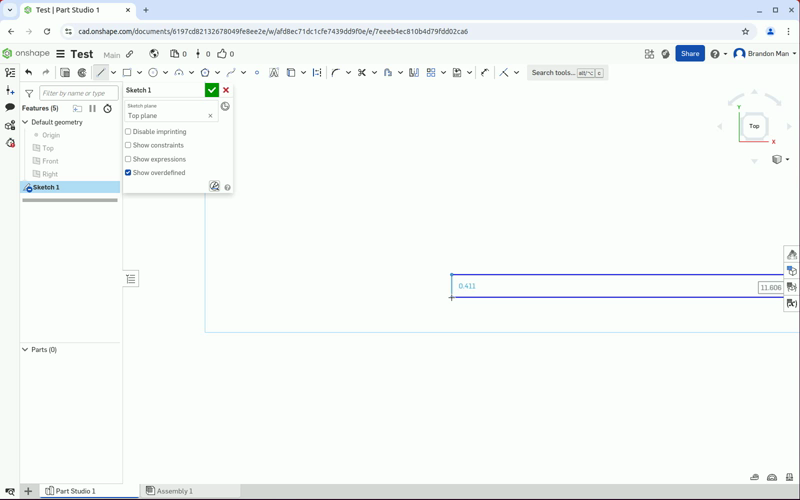
click(451, 297)
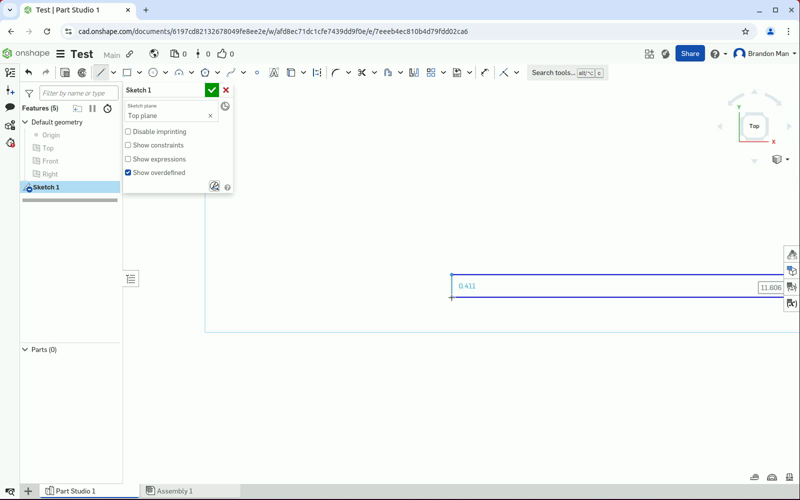
scroll(-6)
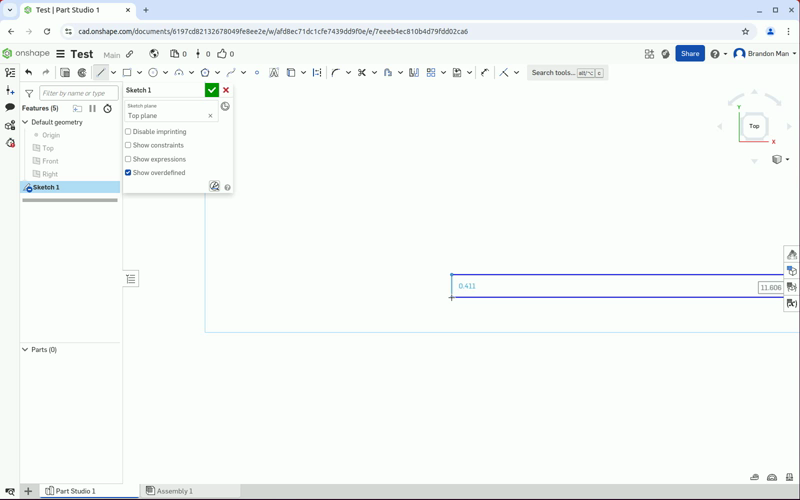
scroll(-6)
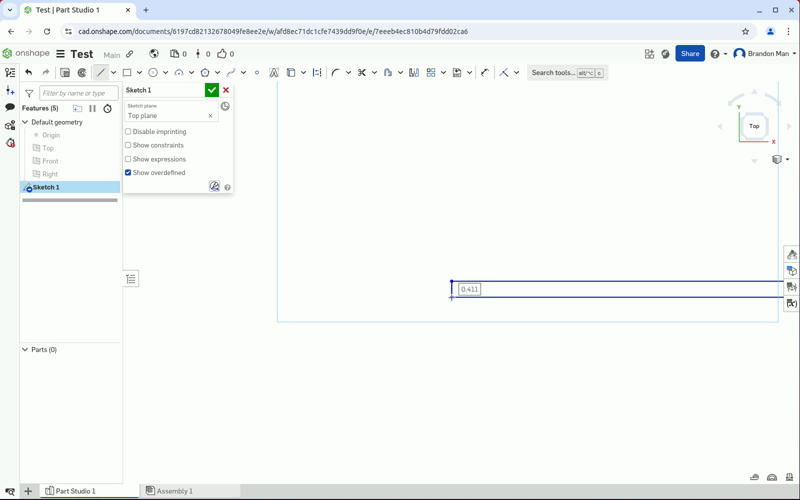
scroll(-6)
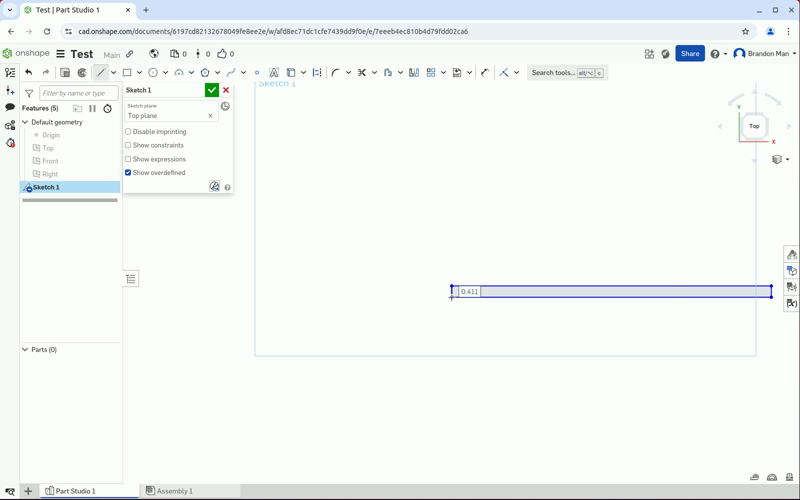
scroll(-6)
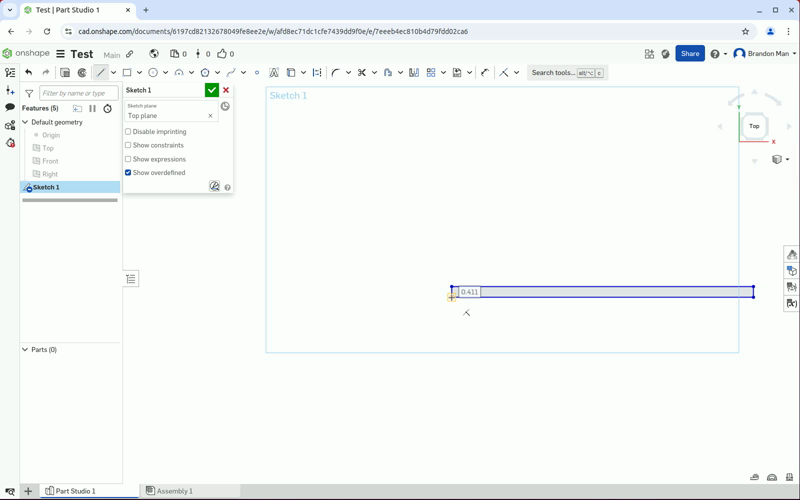
scroll(-6)
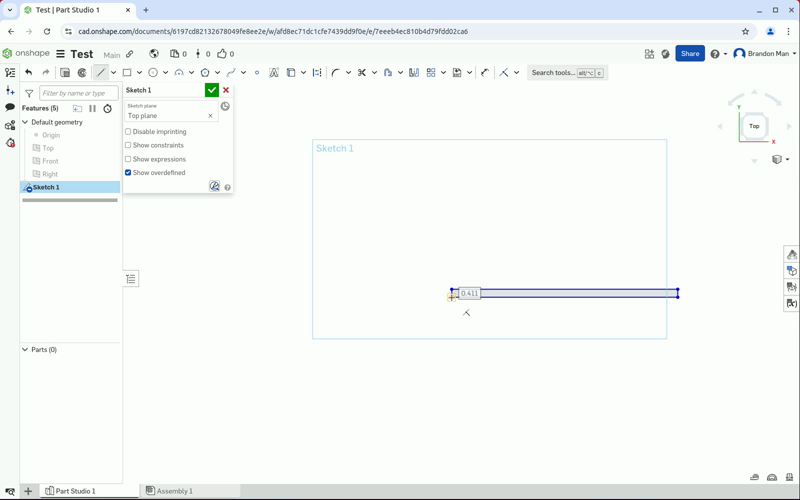
scroll(-6)
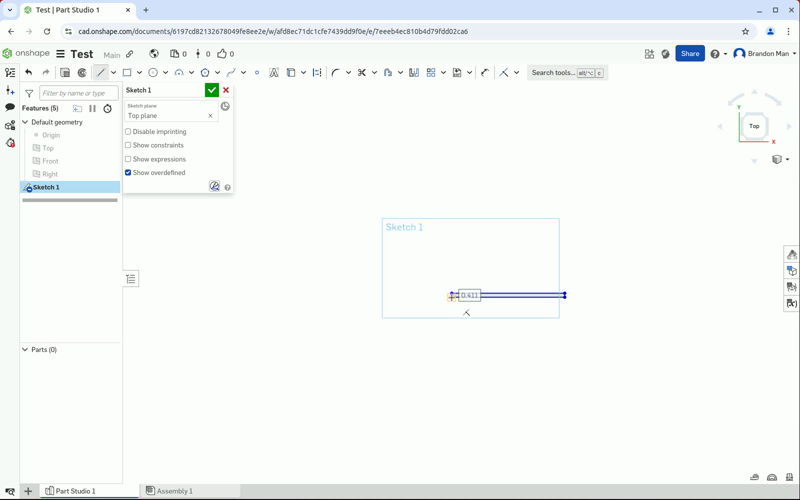
scroll(-6)
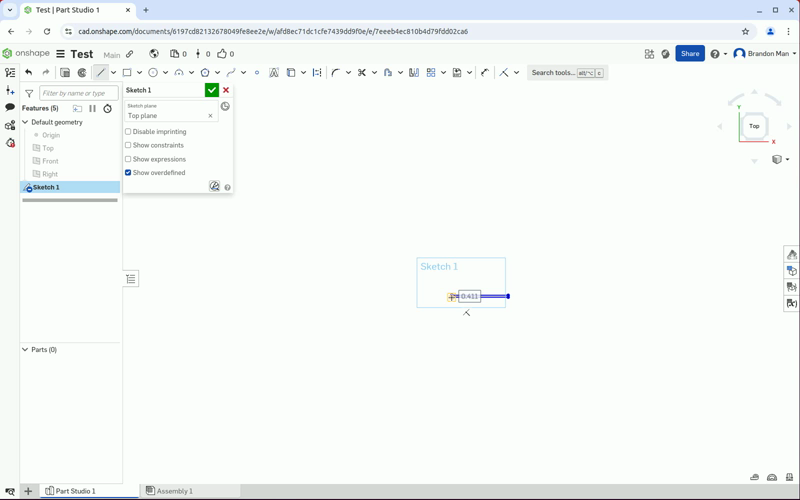
key(esc)
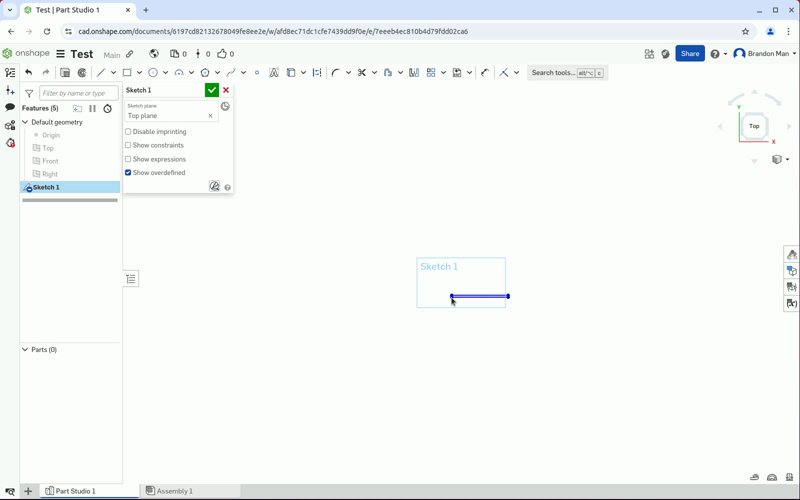
mouse_move(494, 296)
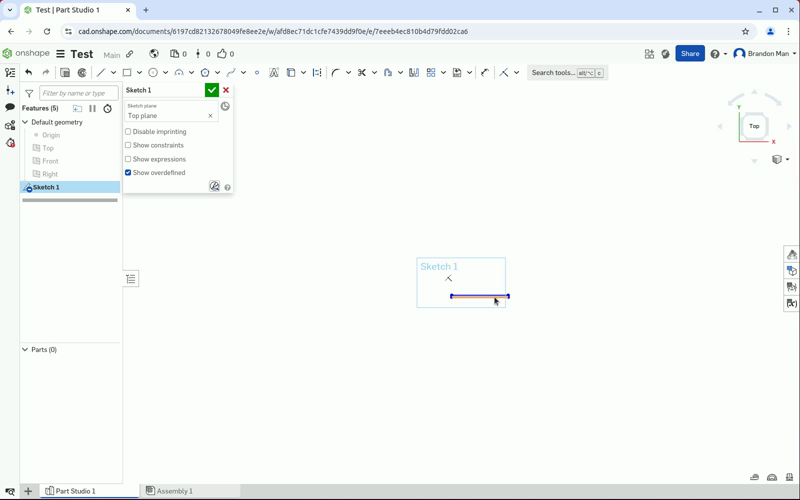
scroll(6)
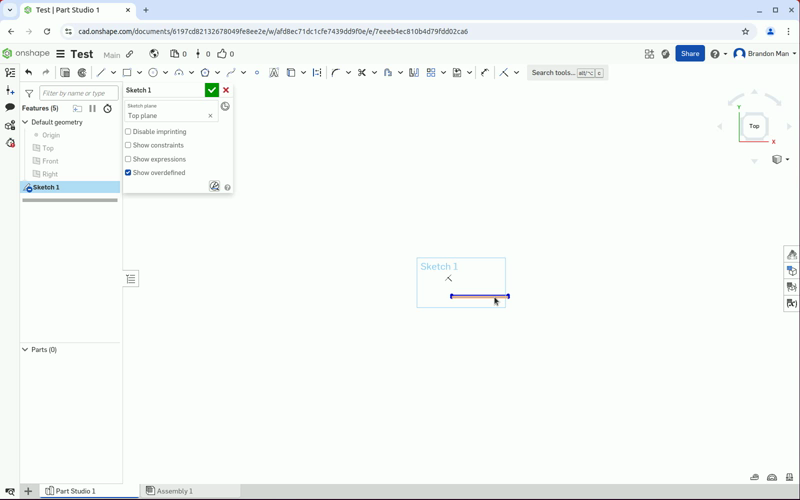
scroll(6)
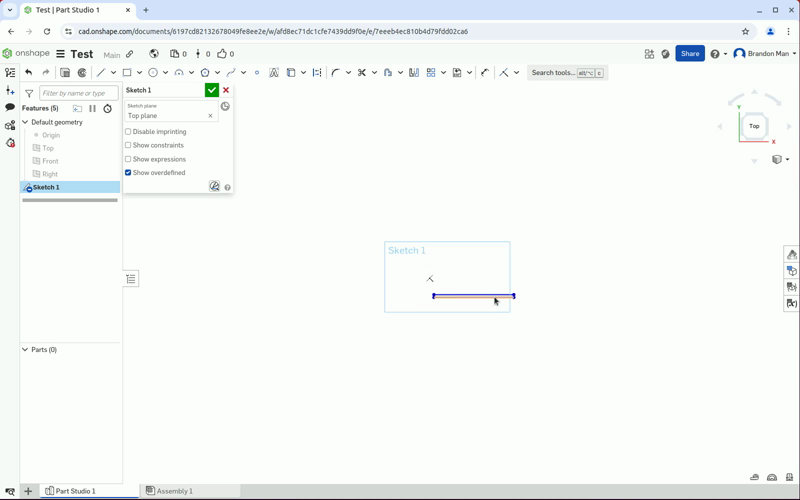
scroll(6)
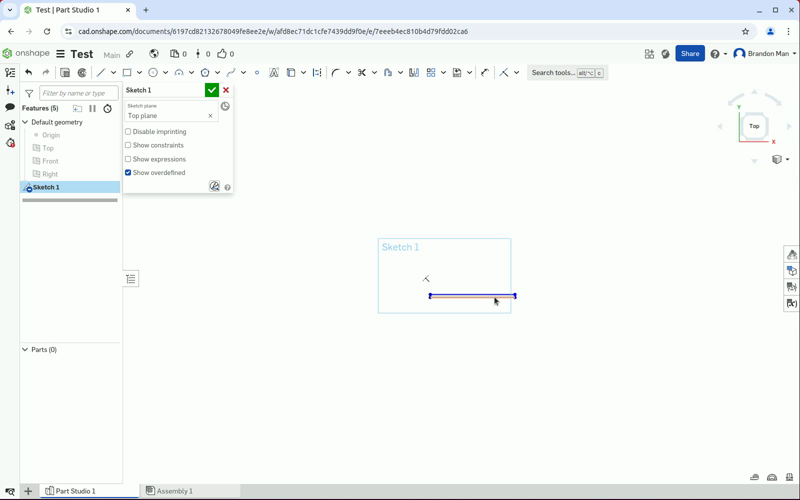
scroll(6)
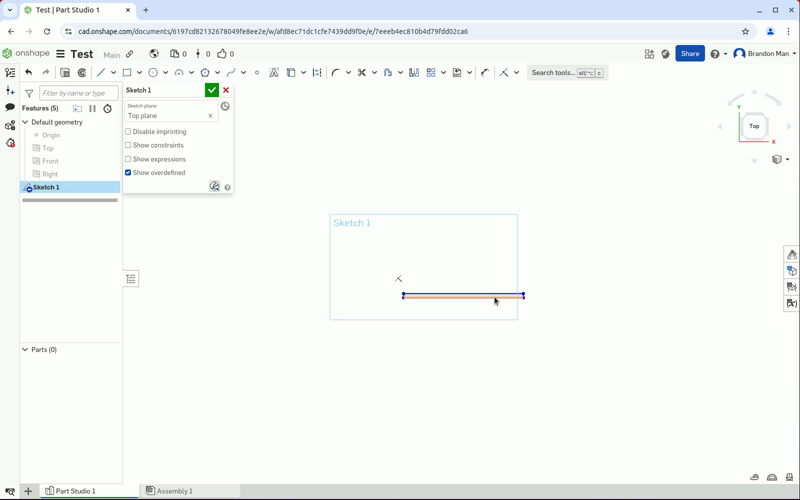
scroll(6)
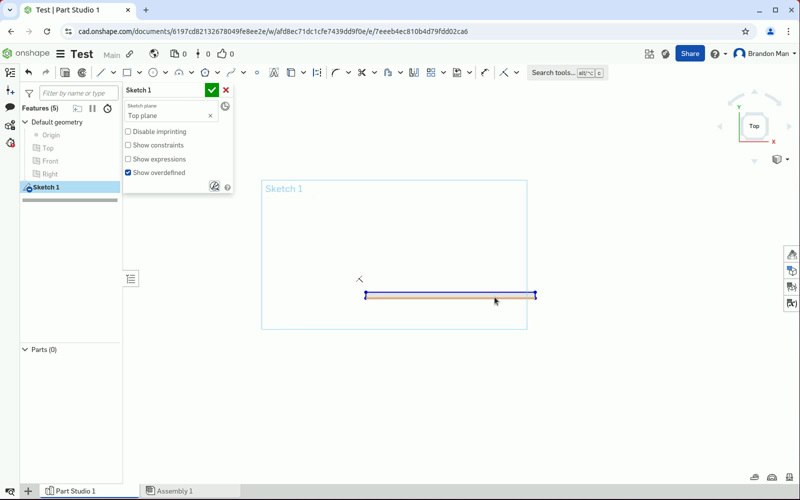
scroll(6)
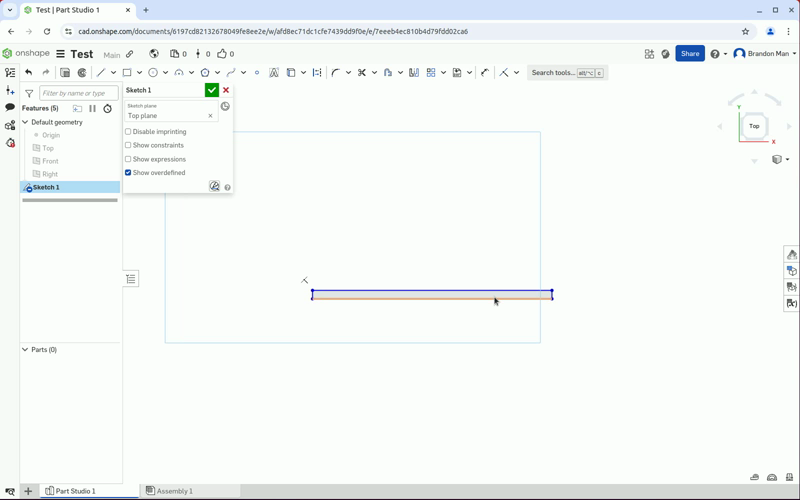
scroll(6)
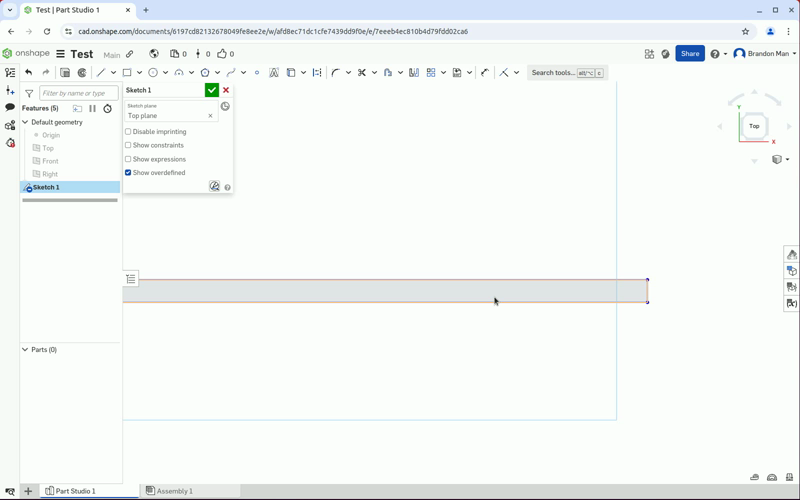
click(494, 296)
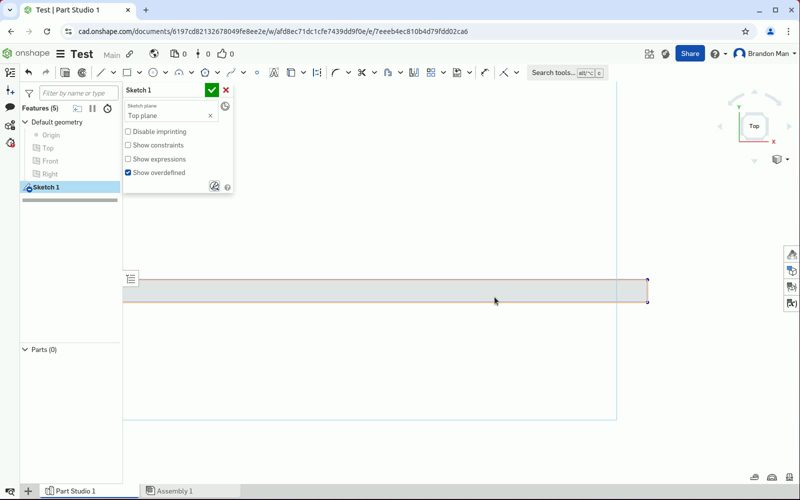
scroll(-6)
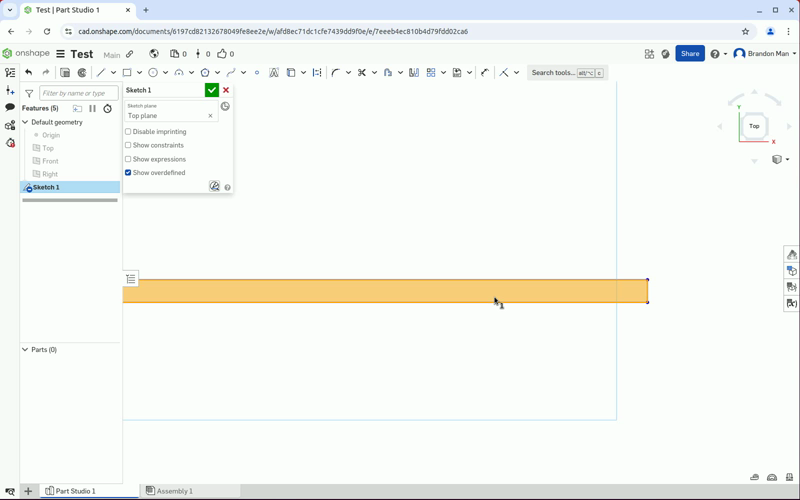
scroll(-6)
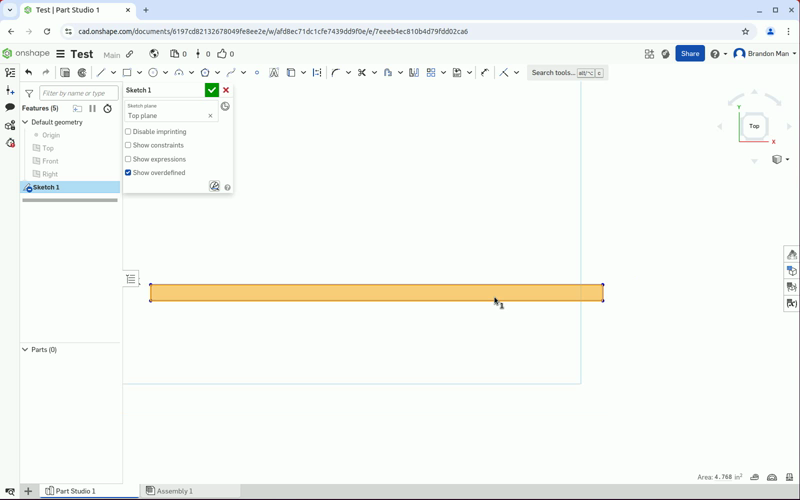
scroll(-6)
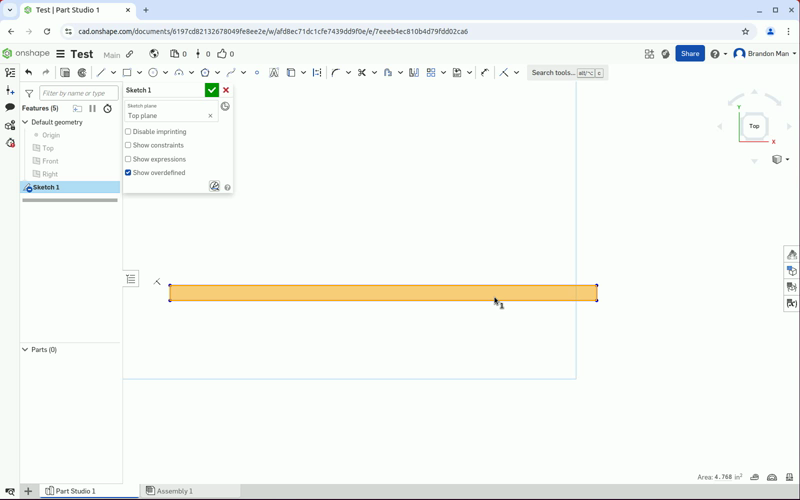
scroll(-6)
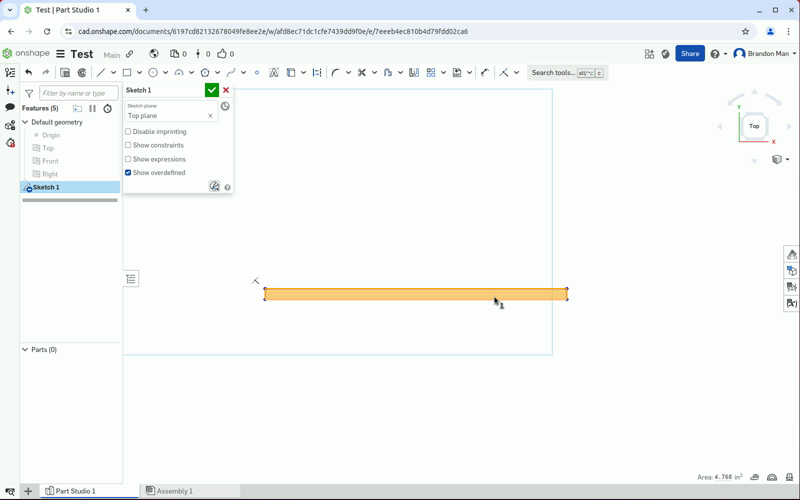
scroll(-6)
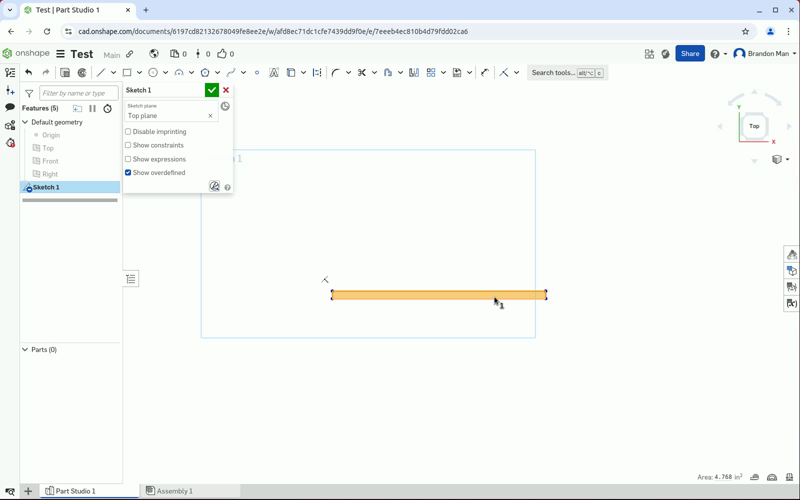
scroll(-6)
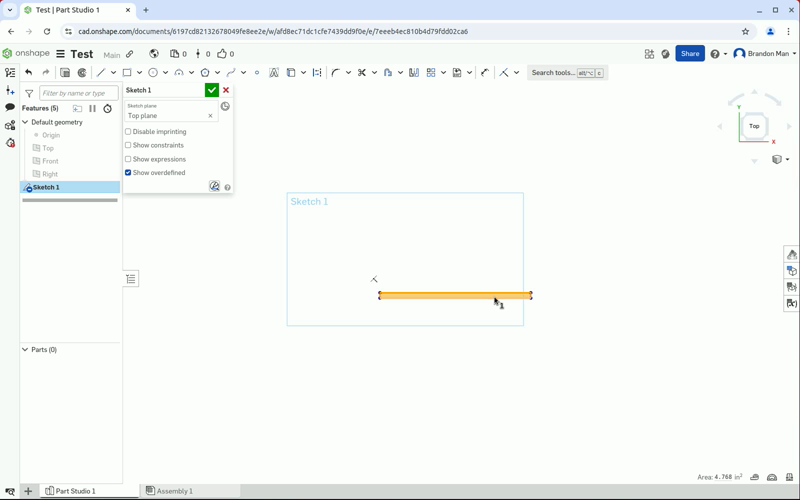
scroll(-6)
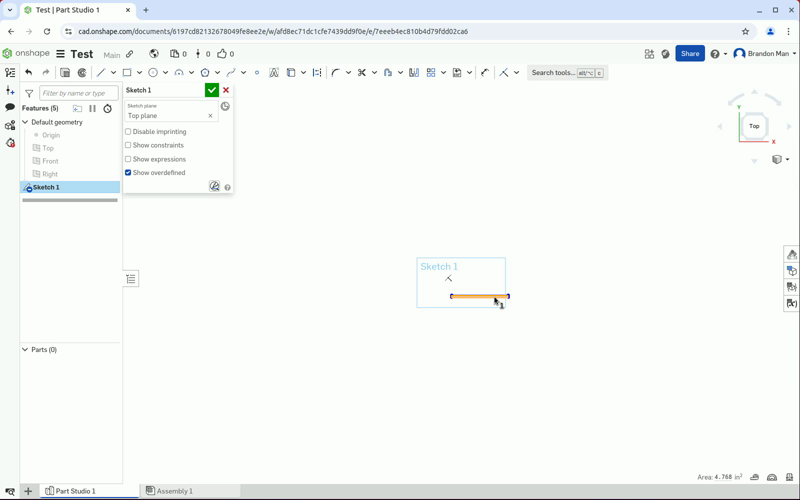
mouse_move(73, 352)
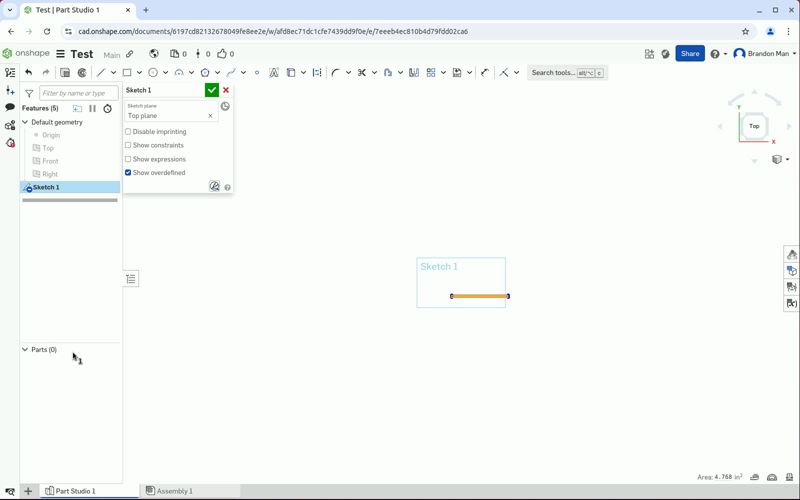
key(shift+y)
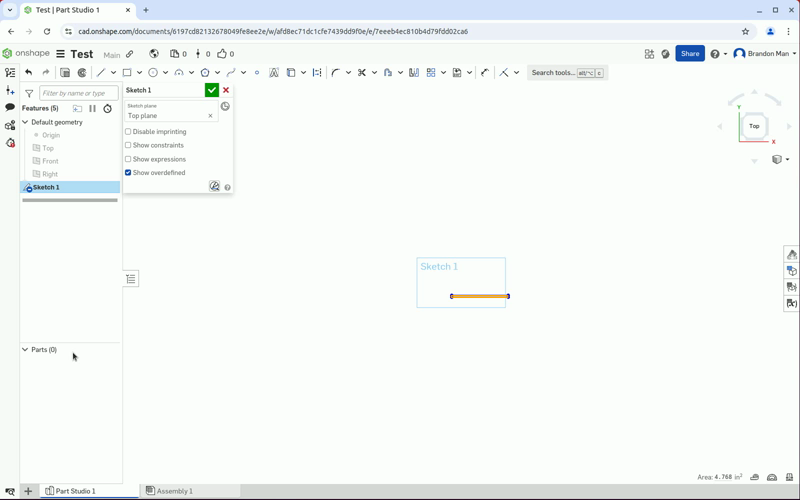
key(shift+e)
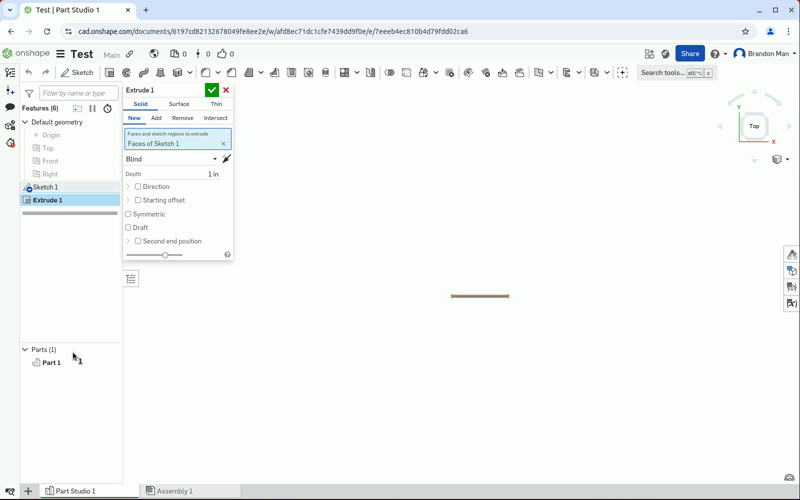
mouse_move(143, 106)
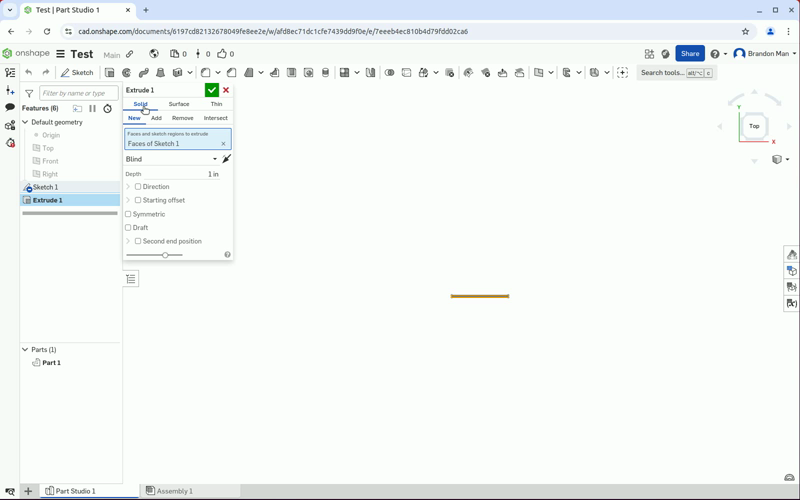
click(143, 106)
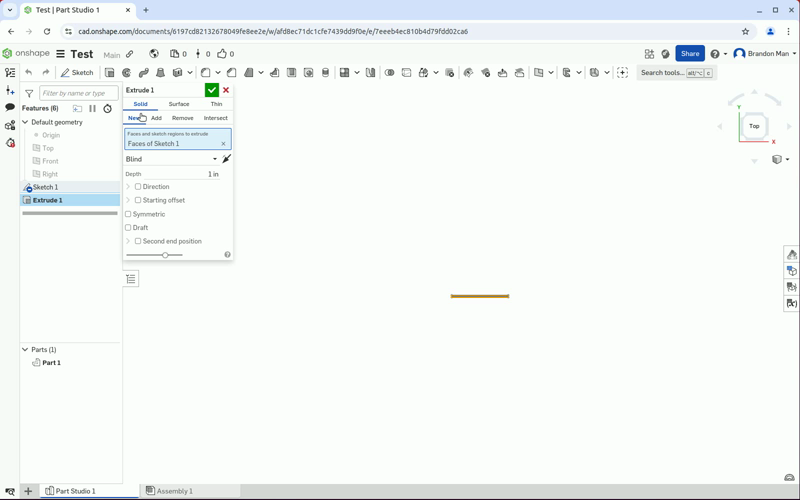
mouse_move(137, 120)
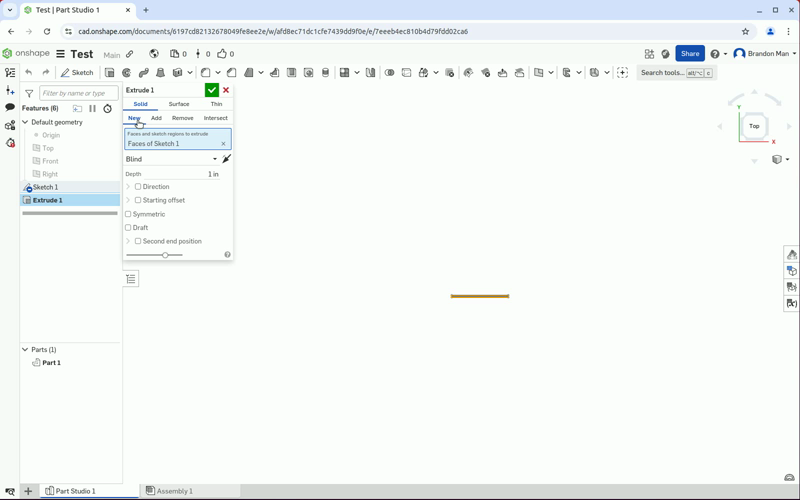
click(137, 120)
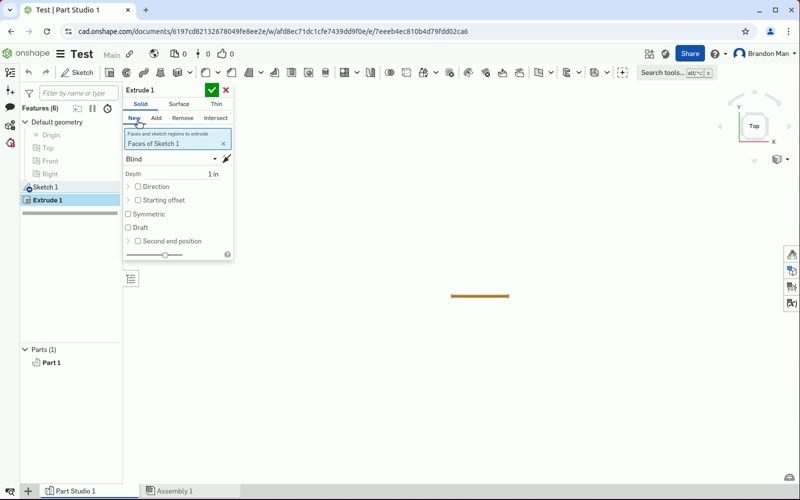
key(tab, 4)
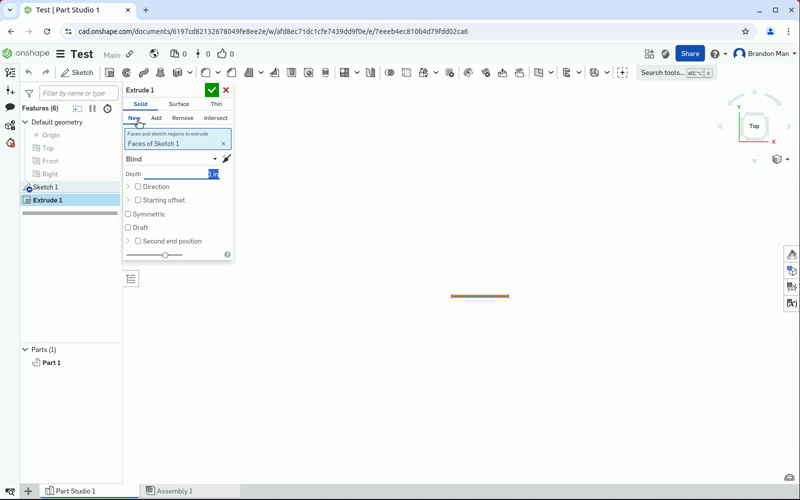
text(23.108)
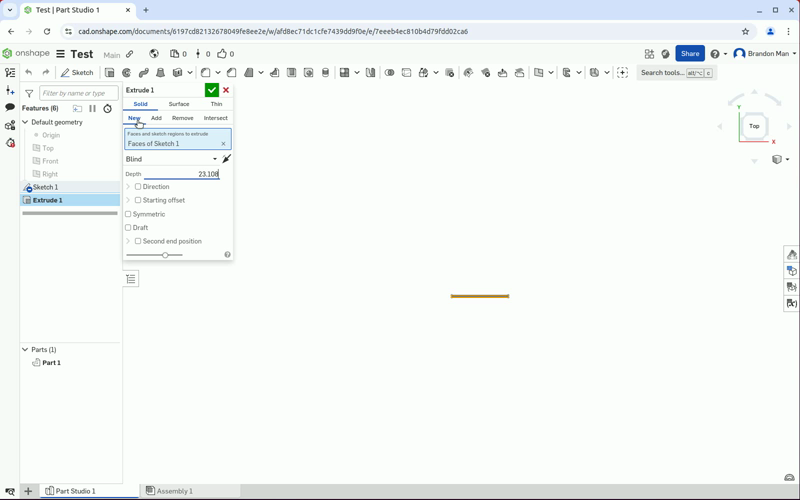
key(enter)
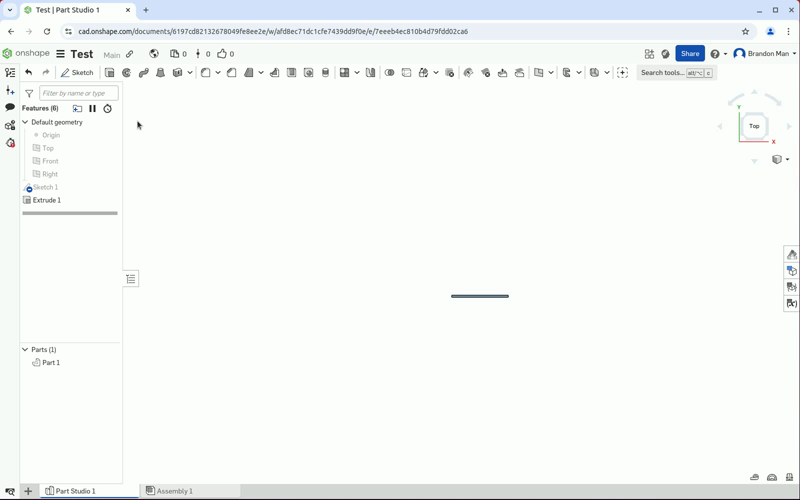
key(shift+h)
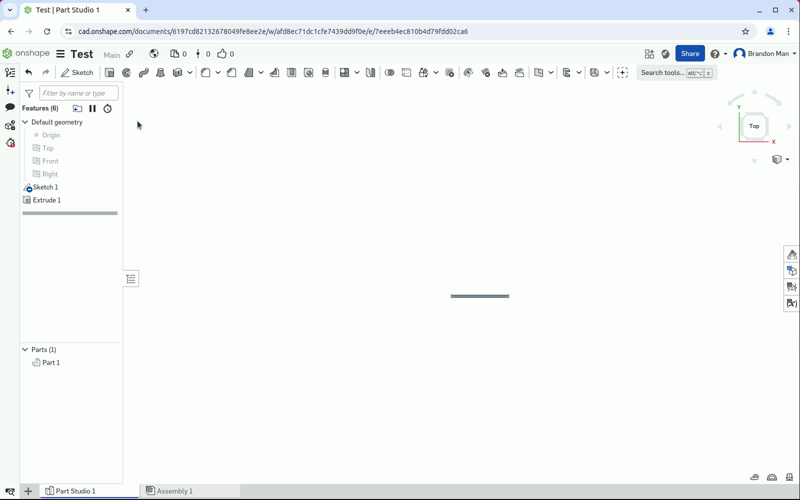
key(shift+h)
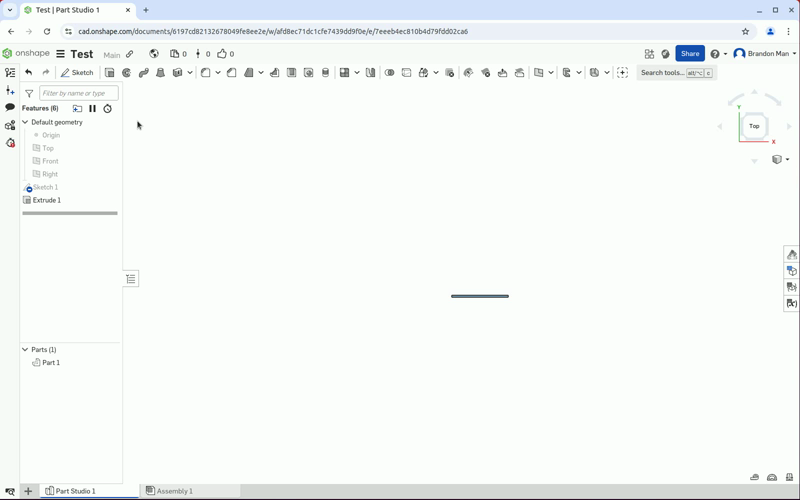
mouse_move(73, 189)
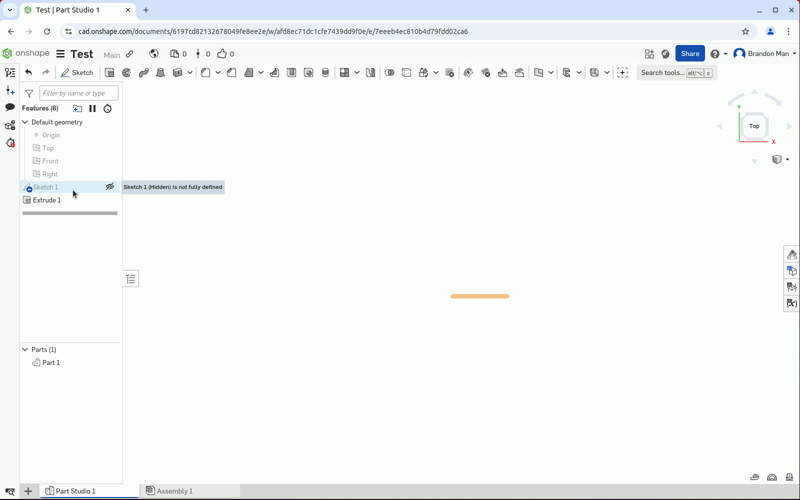
click(73, 189)
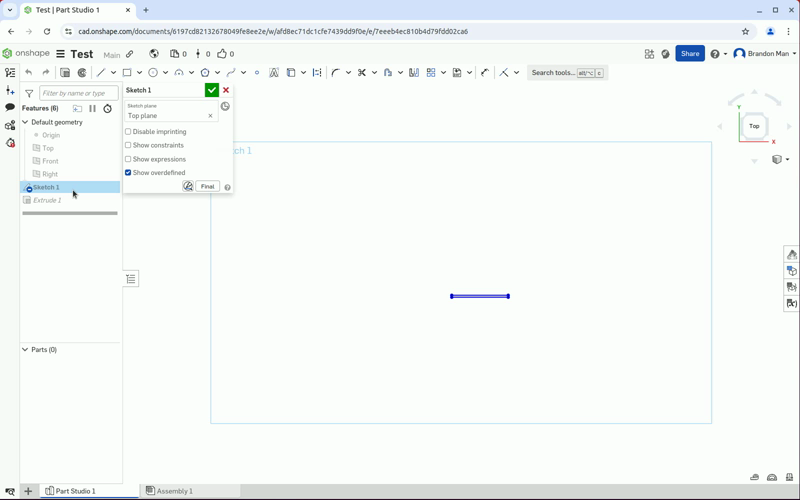
mouse_move(229, 92)
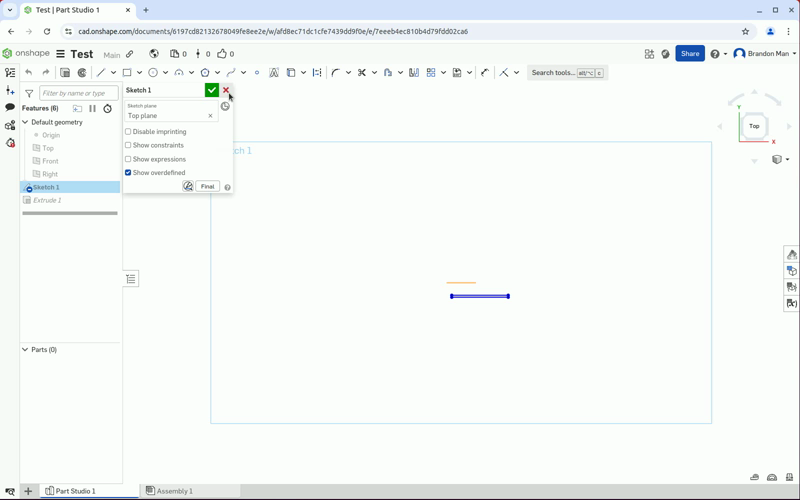
click(229, 92)
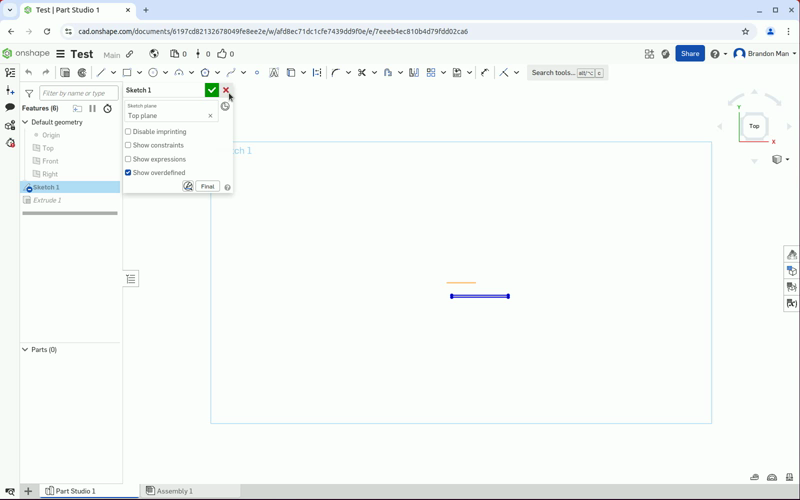
key(shift+s)
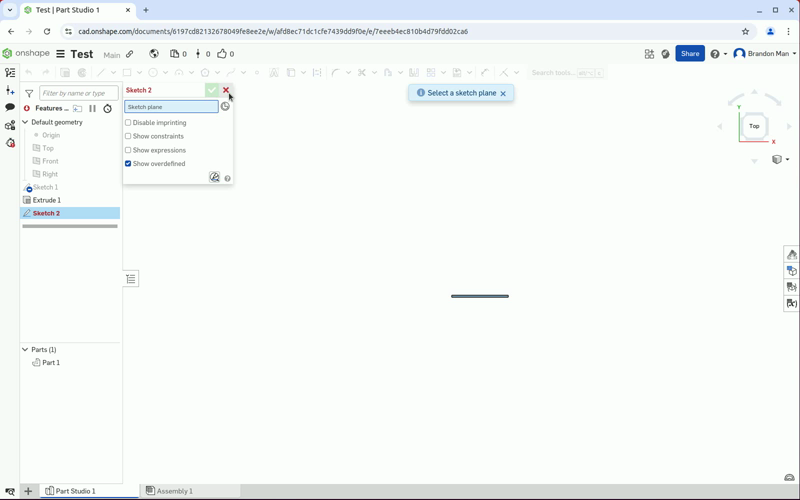
mouse_move(73, 150)
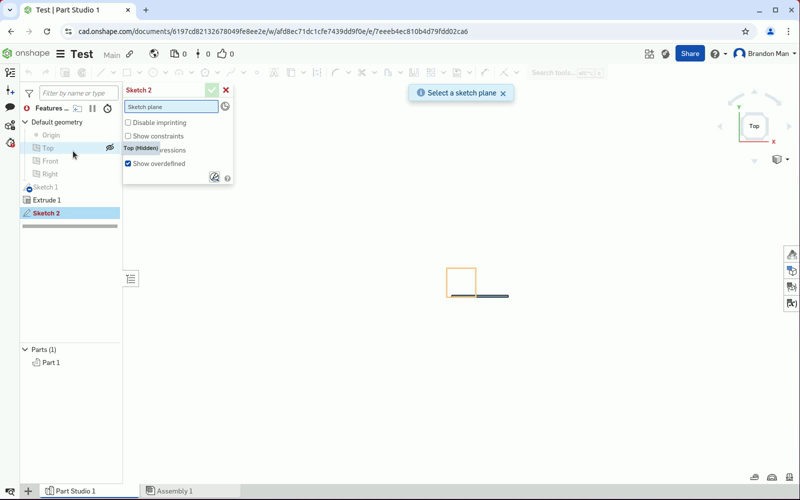
click(73, 150)
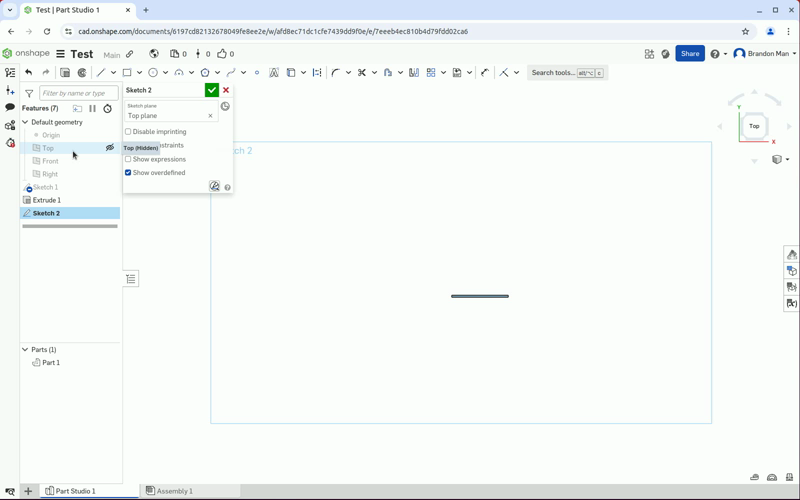
mouse_move(73, 352)
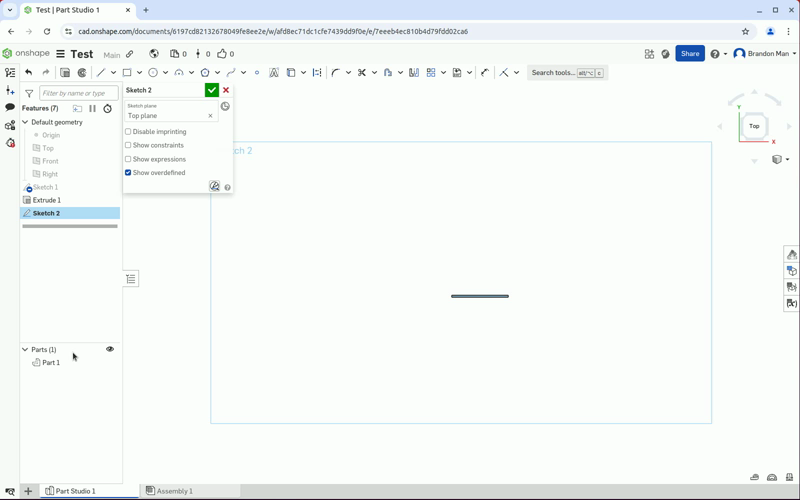
key(y)
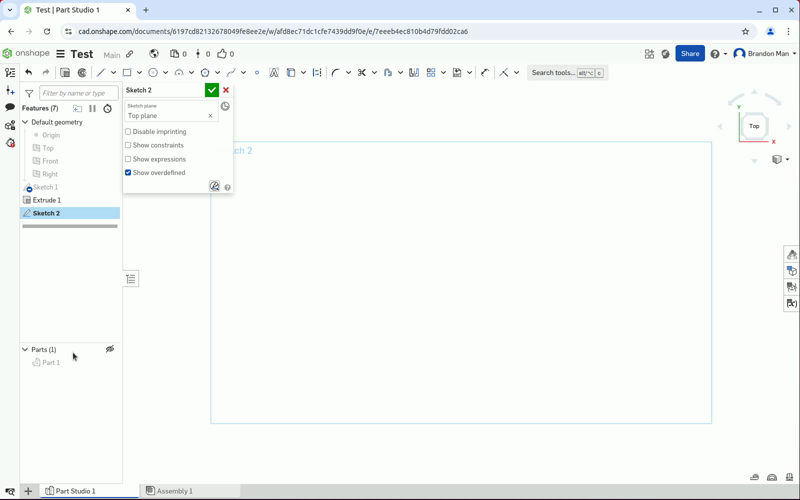
key(l)
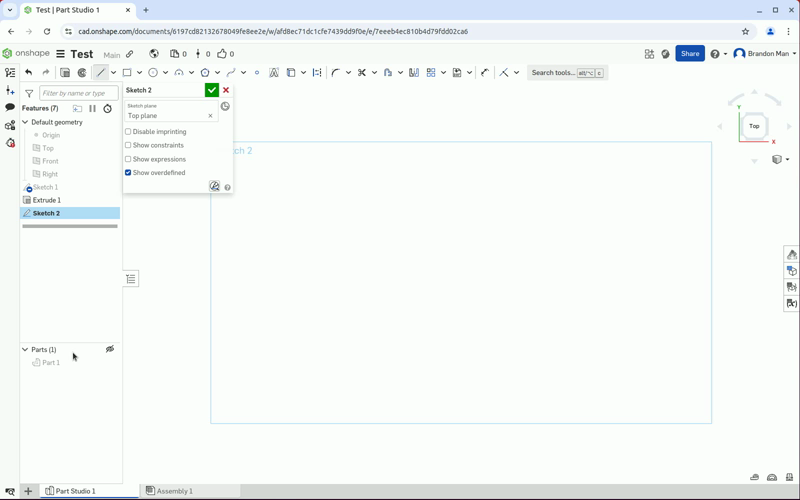
key_down(shift)
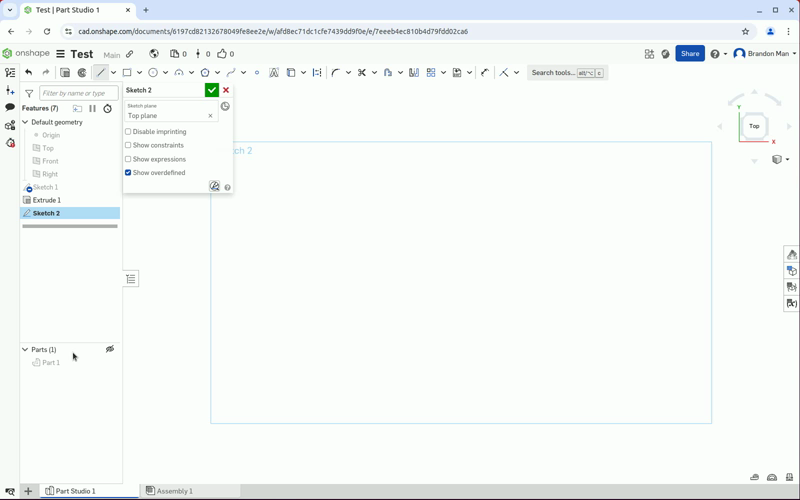
mouse_move(411, 257)
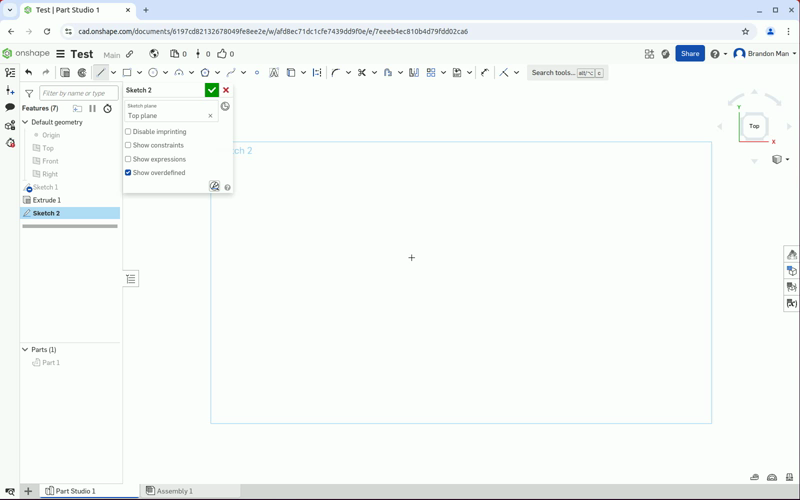
click(411, 257)
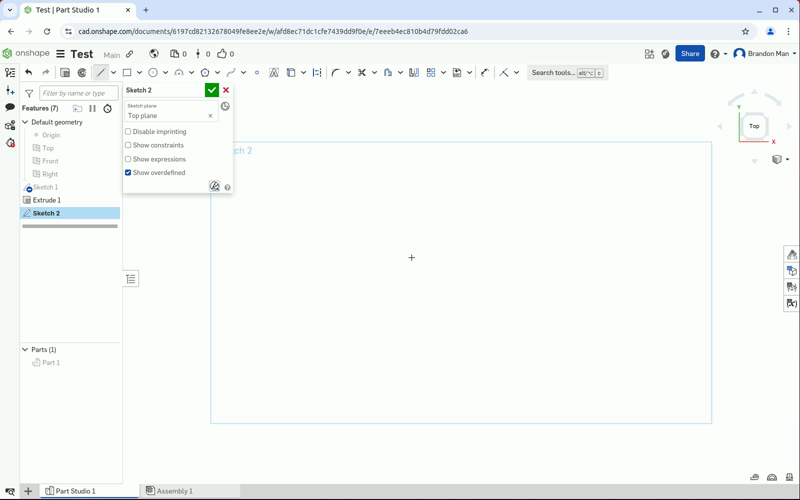
key_up(shift)
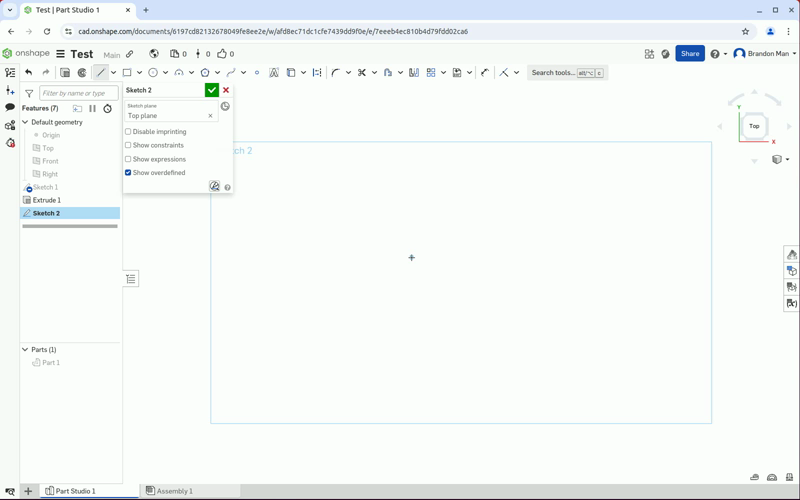
key_down(shift)
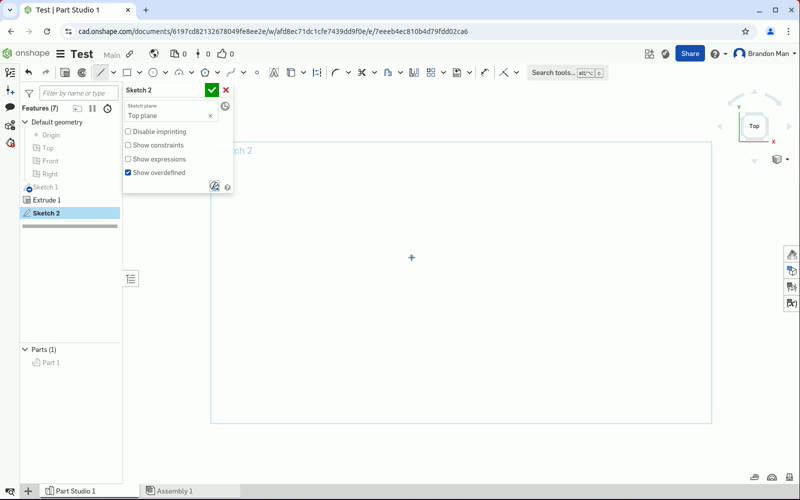
mouse_move(441, 257)
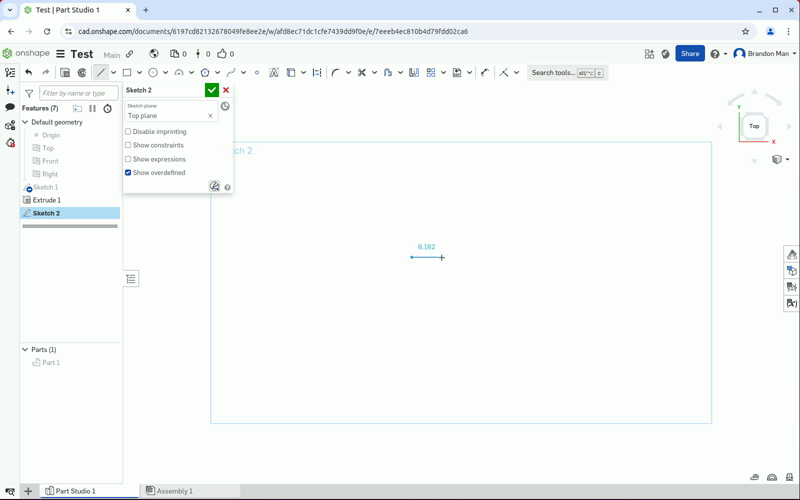
mouse_move(452, 297)
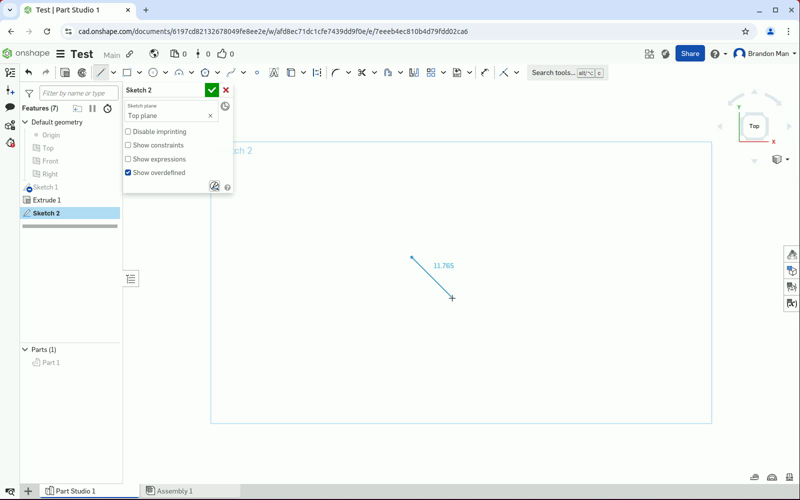
click(452, 297)
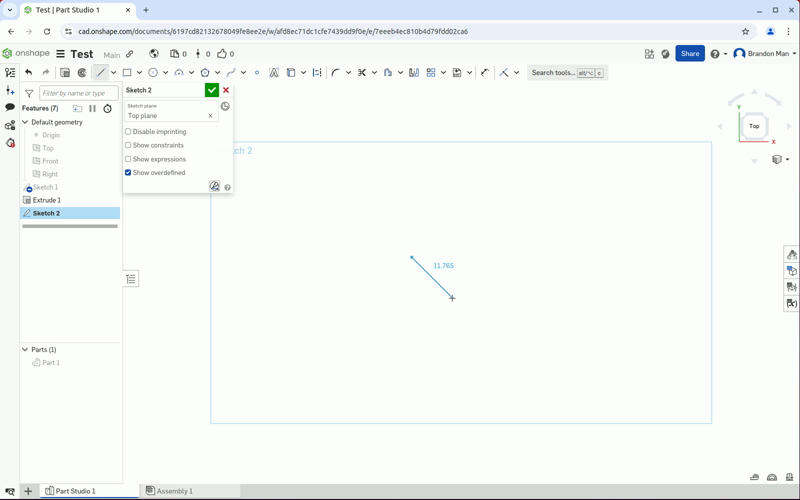
key_up(shift)
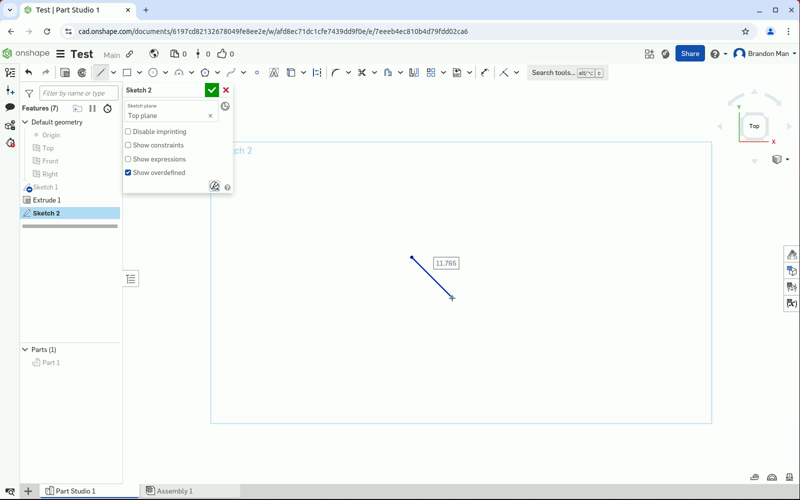
key_down(shift)
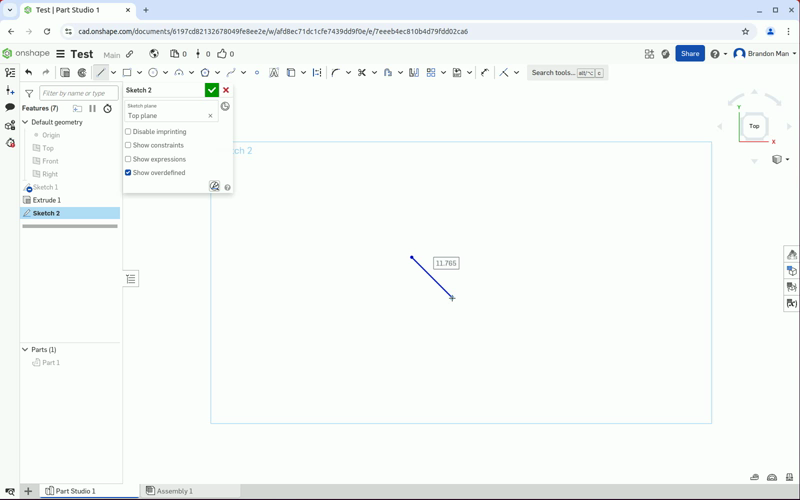
mouse_move(482, 297)
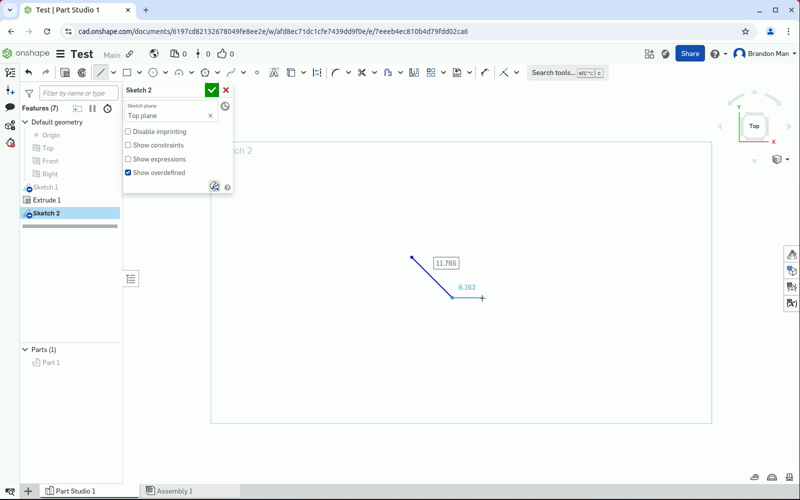
mouse_move(453, 296)
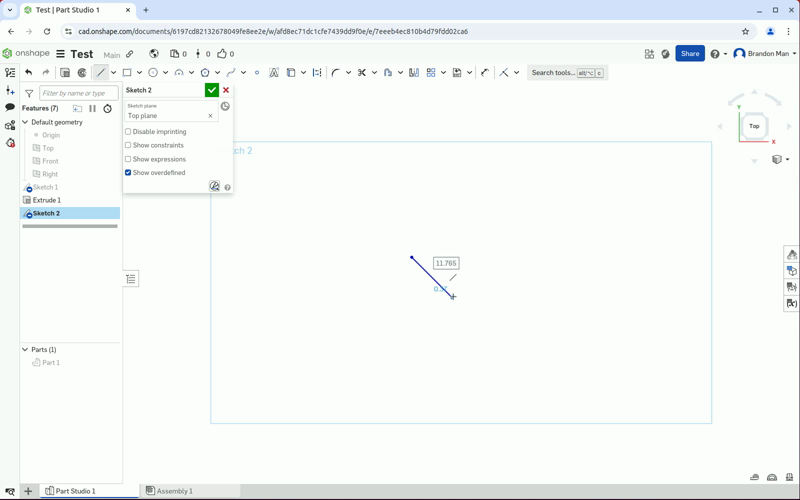
scroll(6)
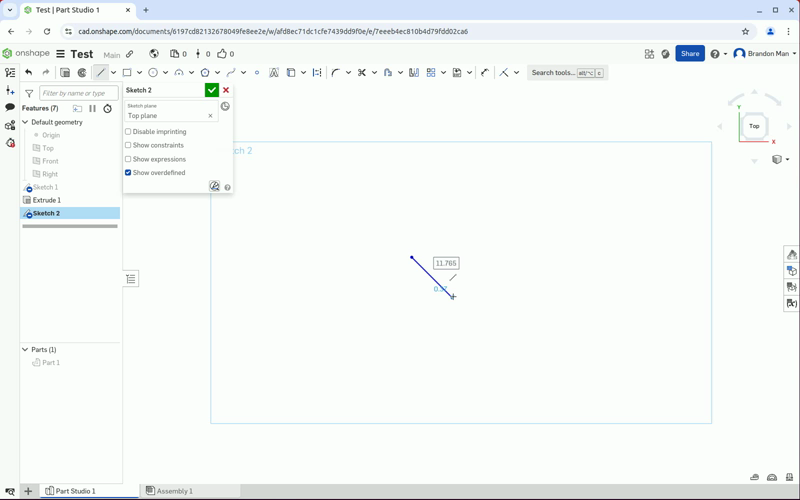
scroll(6)
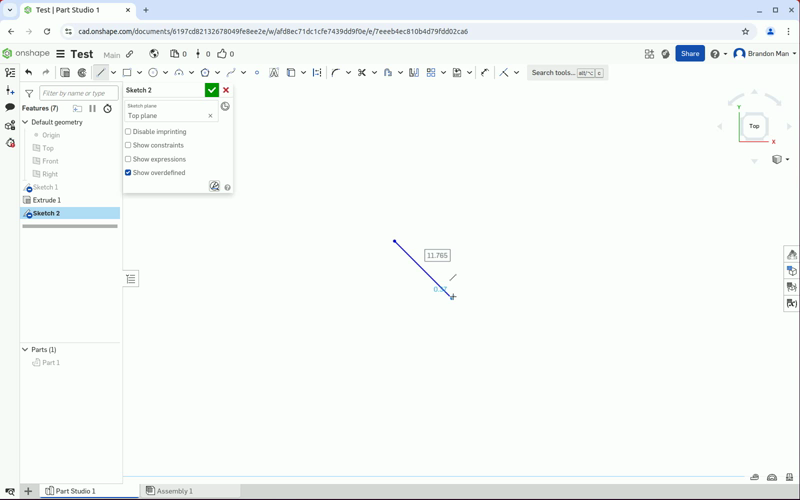
scroll(6)
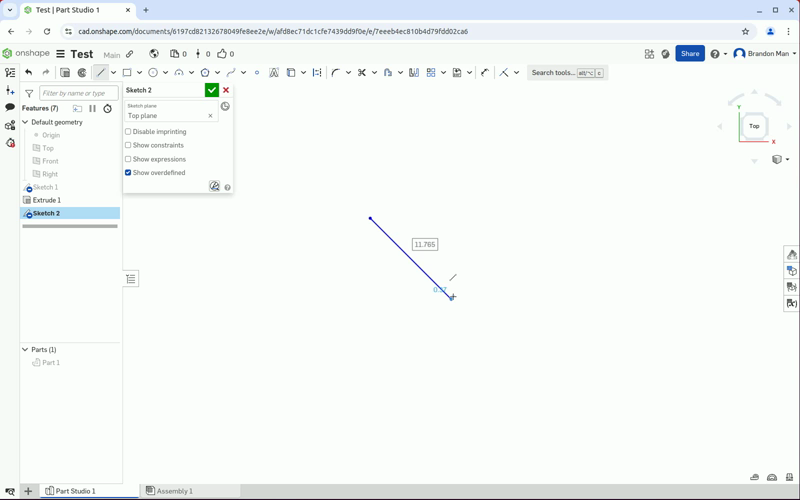
scroll(6)
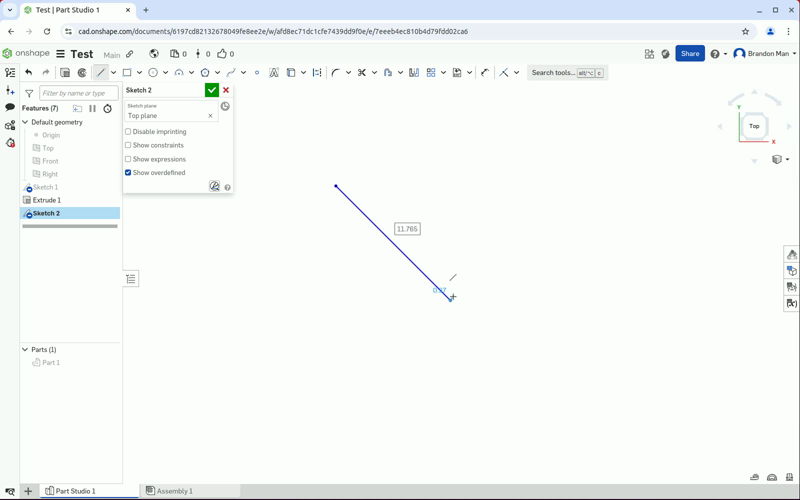
scroll(6)
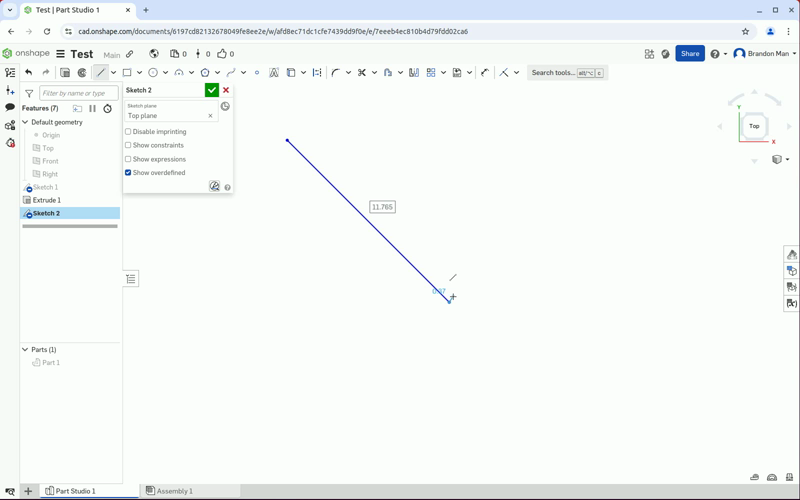
scroll(6)
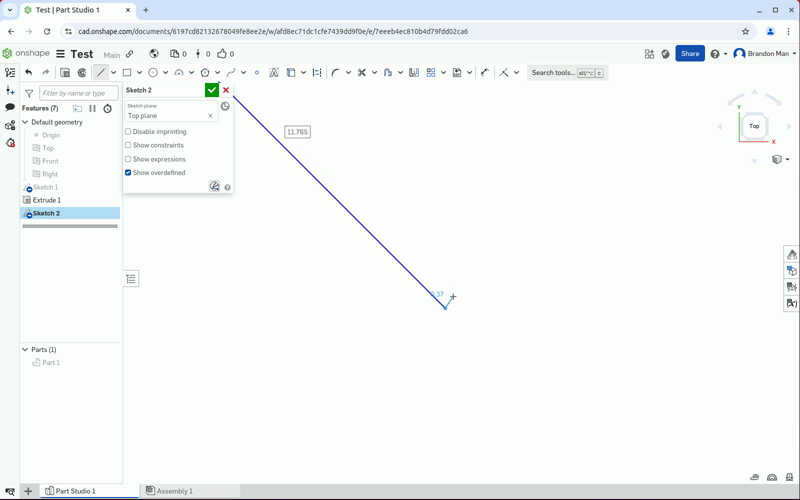
scroll(6)
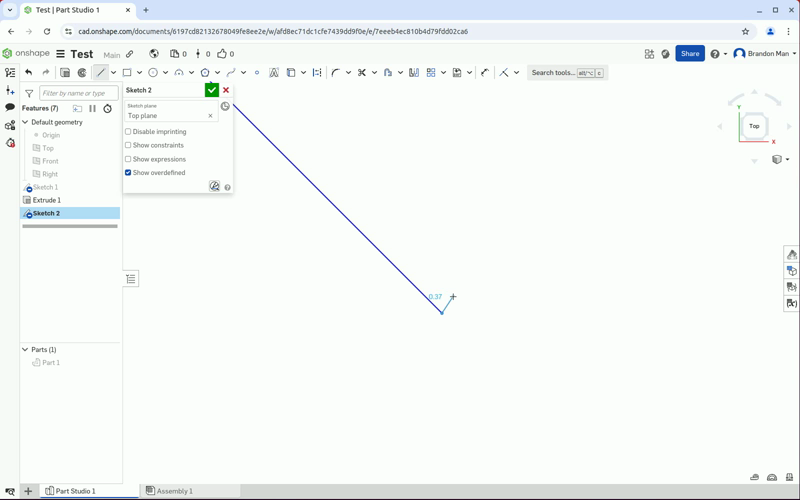
click(453, 296)
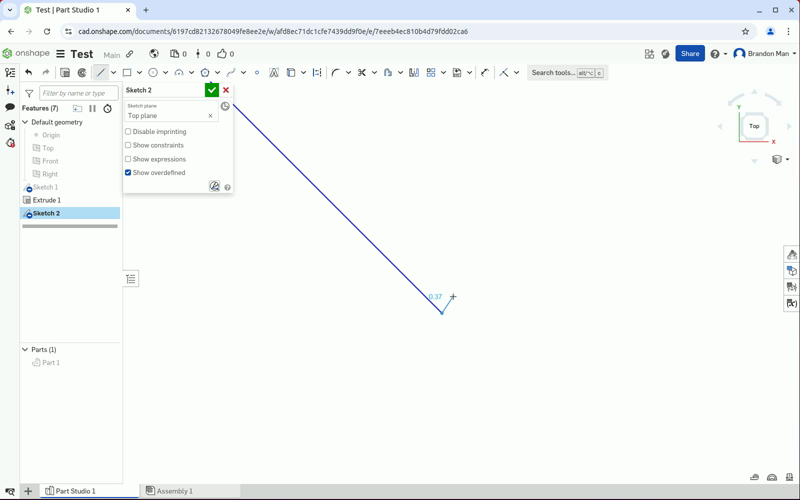
scroll(-6)
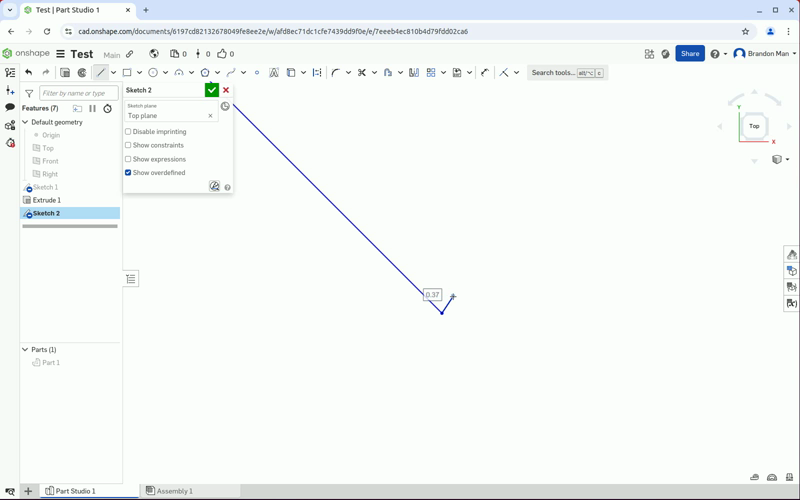
scroll(-6)
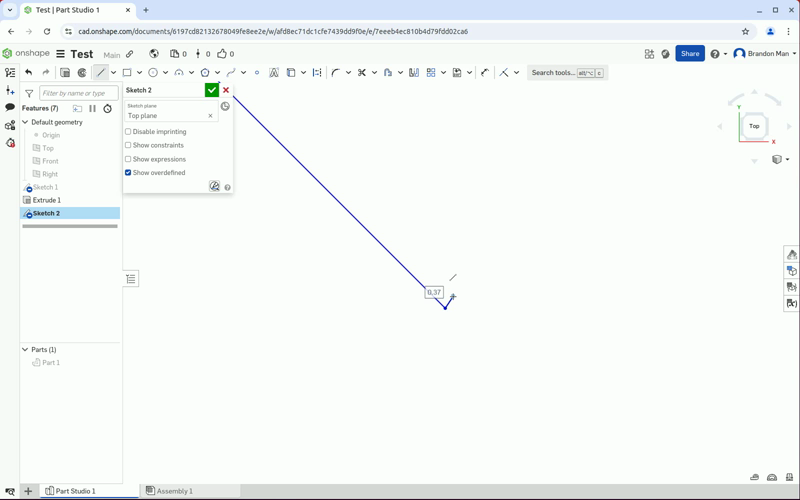
scroll(-6)
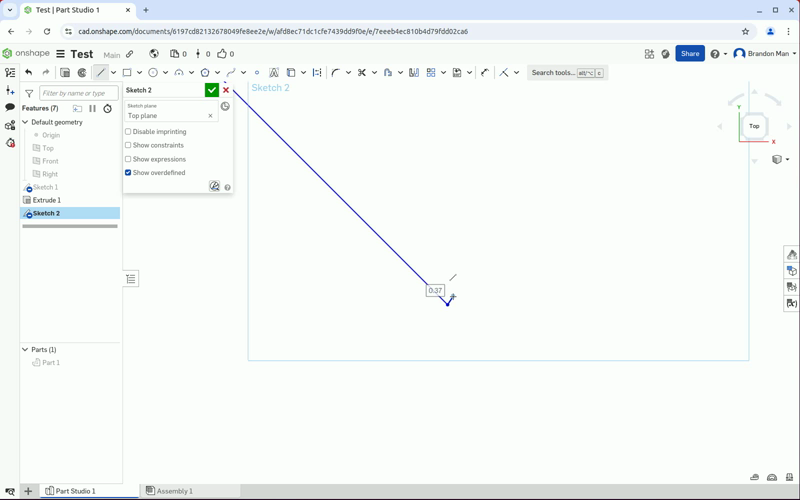
scroll(-6)
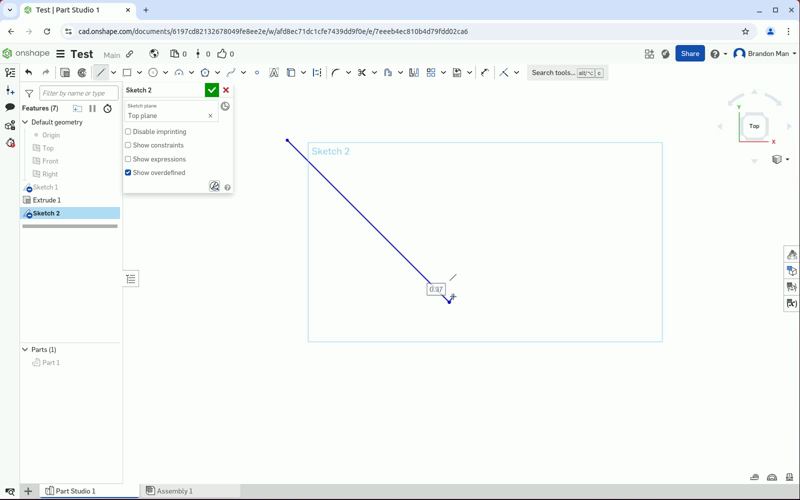
scroll(-6)
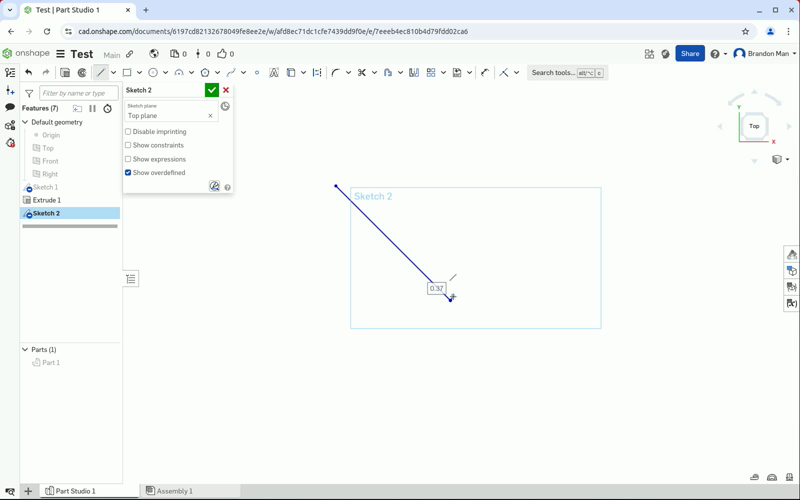
scroll(-6)
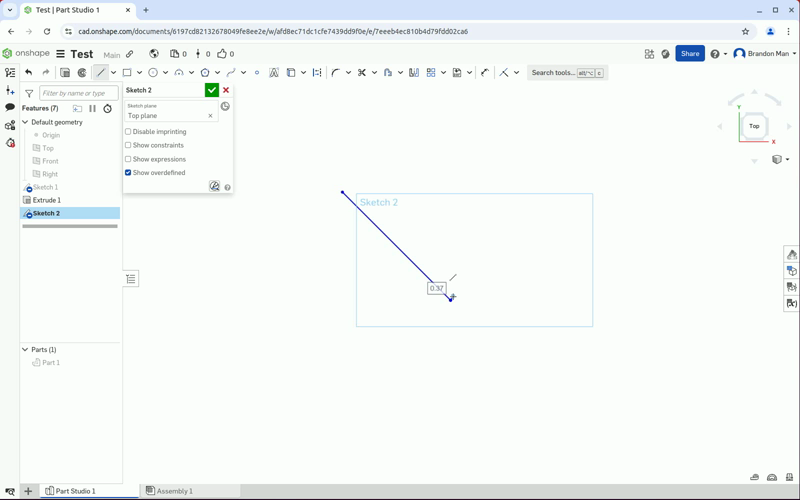
scroll(-6)
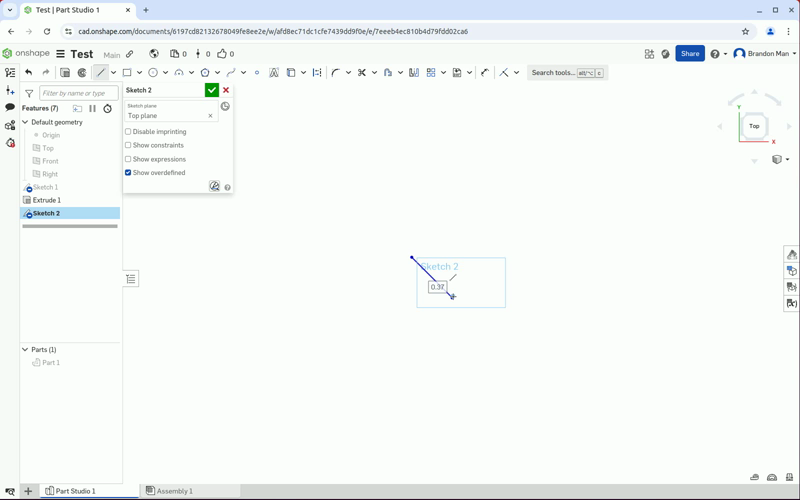
key_up(shift)
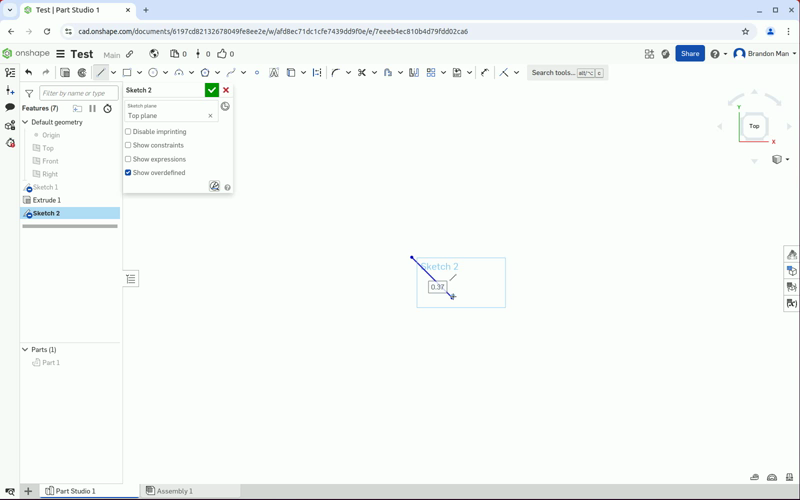
key_down(shift)
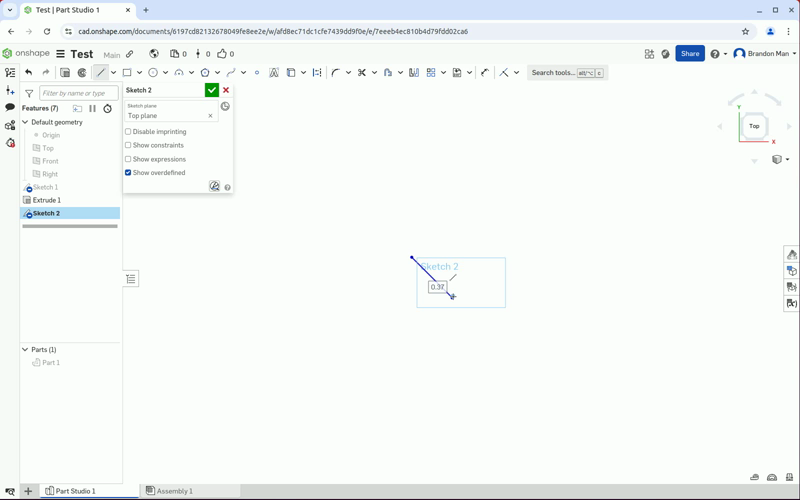
mouse_move(483, 296)
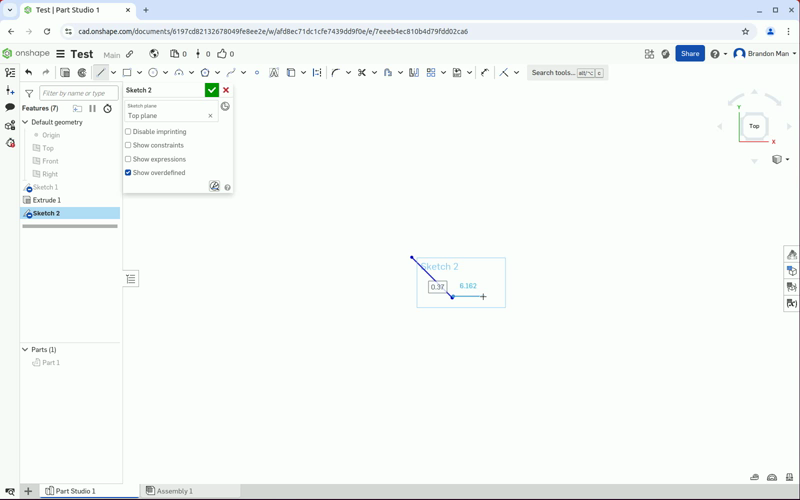
mouse_move(412, 255)
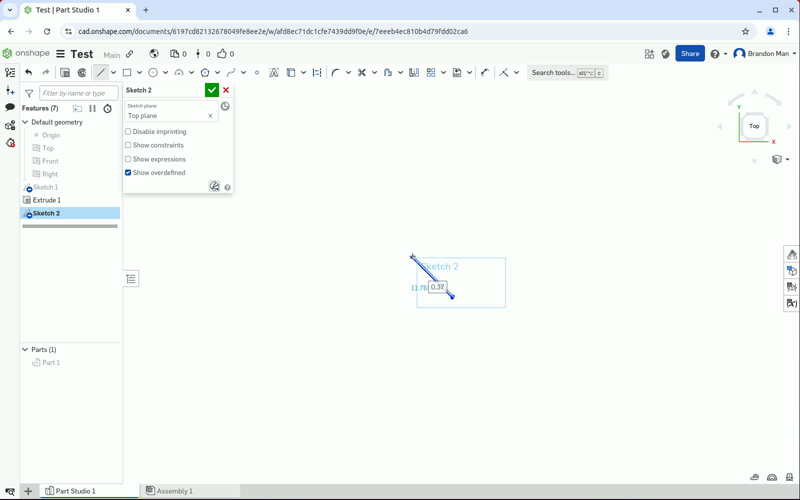
scroll(6)
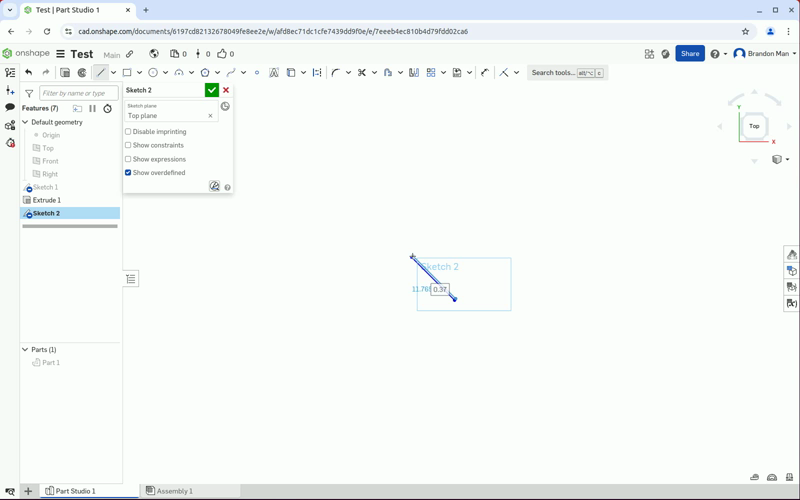
scroll(6)
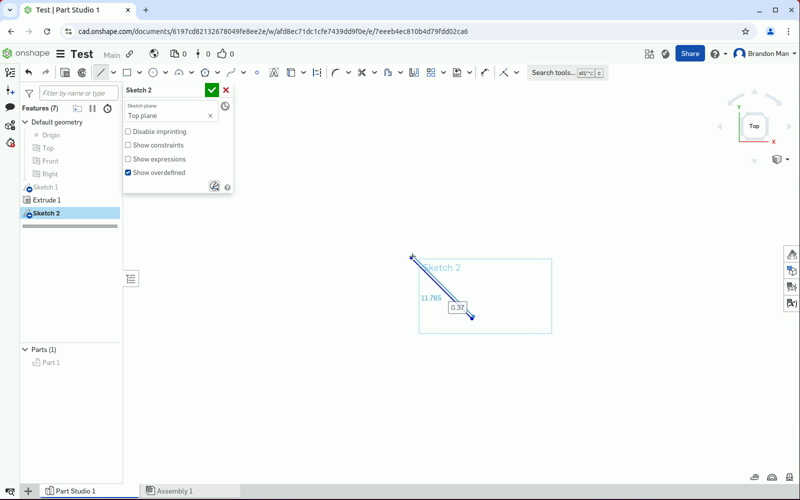
scroll(6)
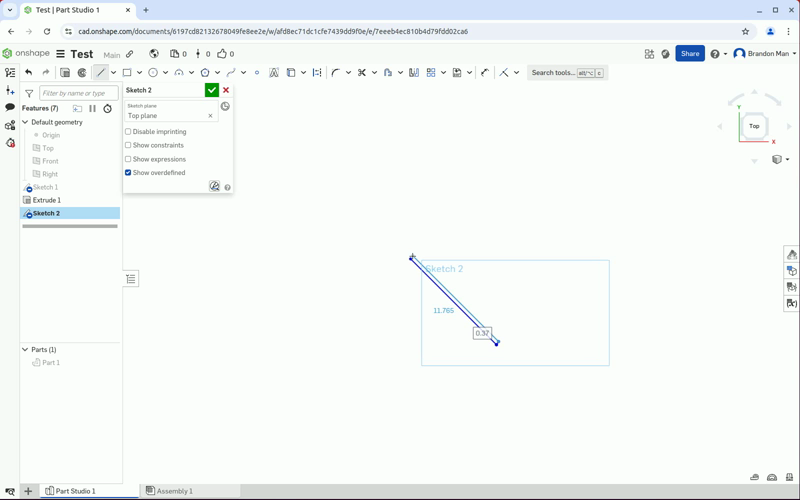
scroll(6)
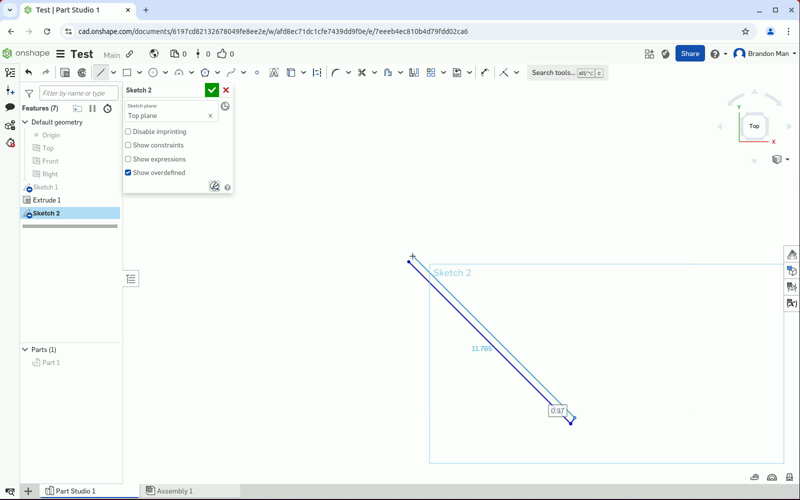
scroll(6)
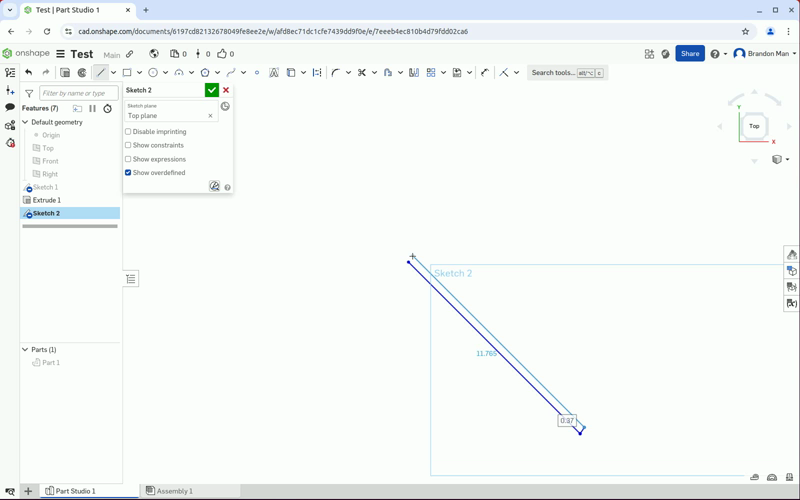
scroll(6)
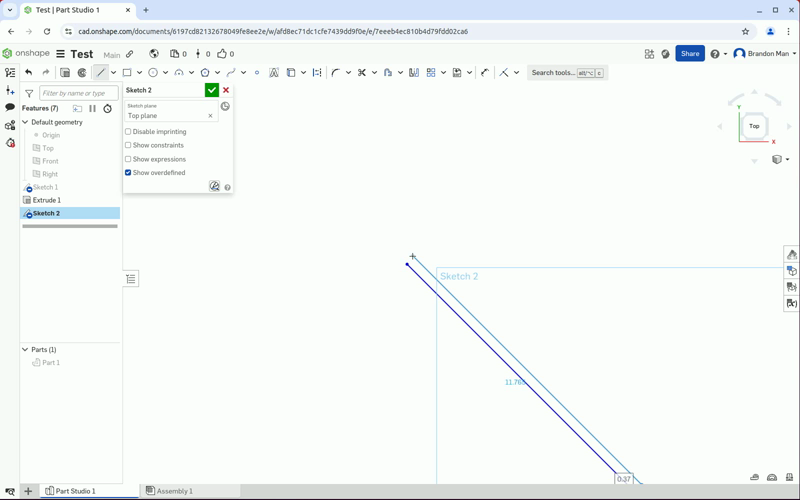
scroll(6)
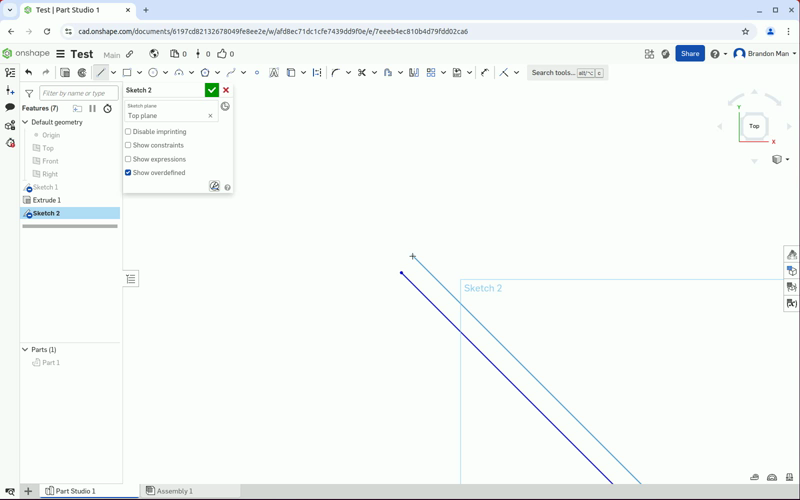
click(412, 255)
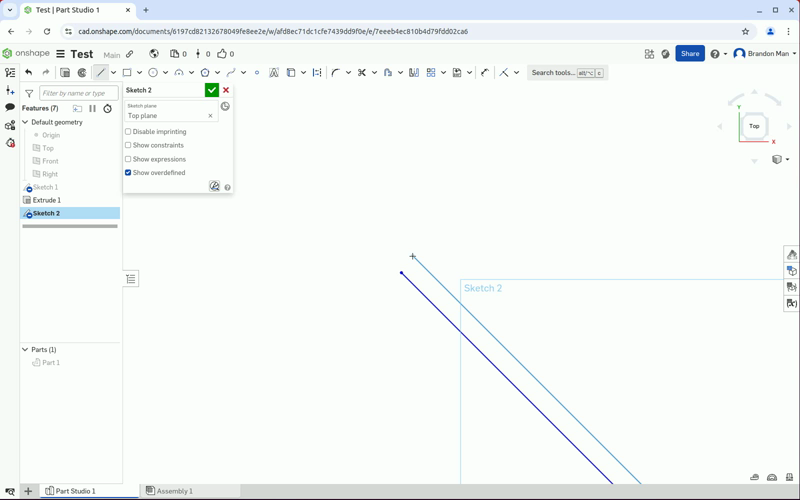
scroll(-6)
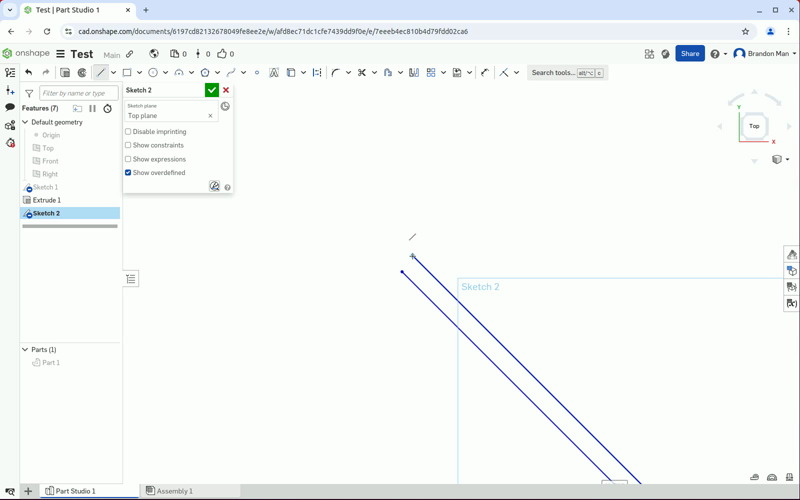
scroll(-6)
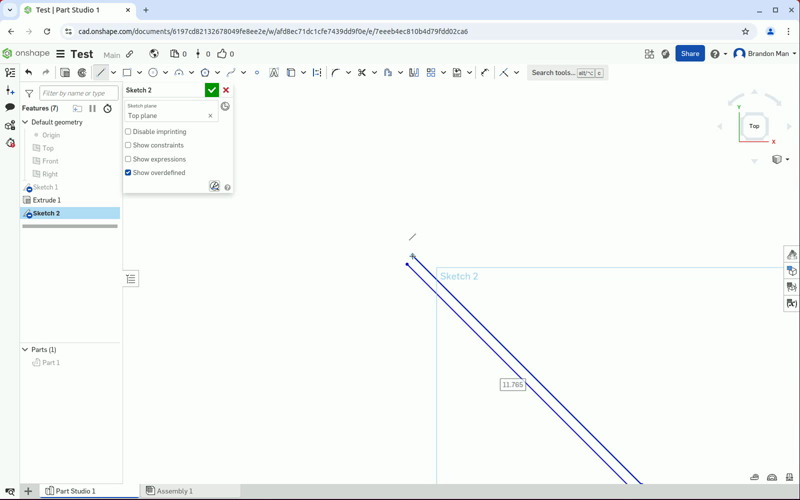
scroll(-6)
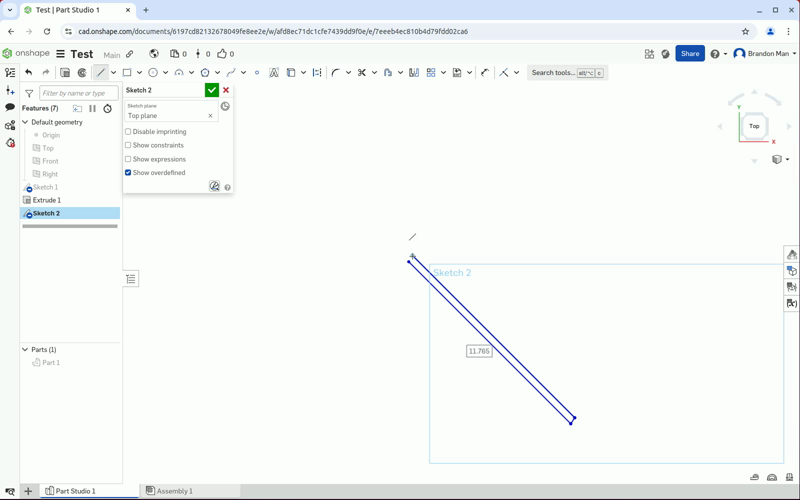
scroll(-6)
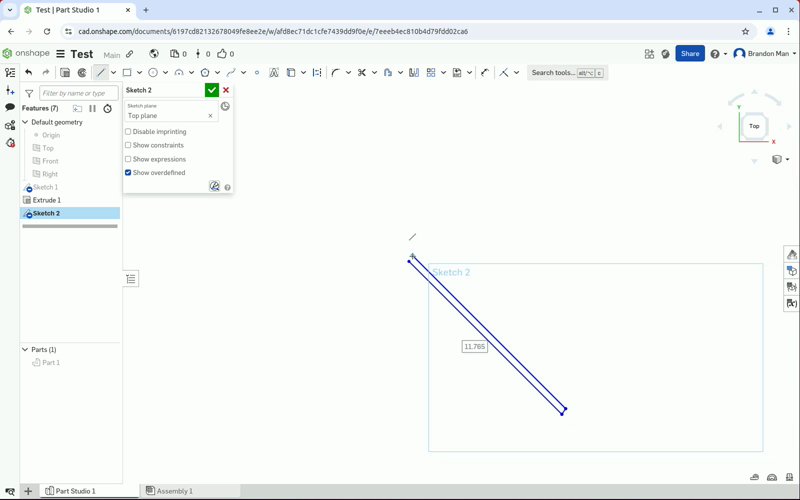
scroll(-6)
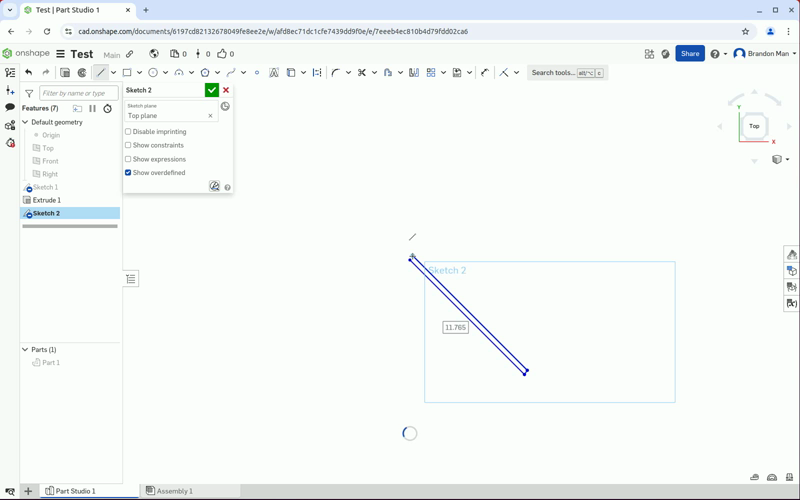
scroll(-6)
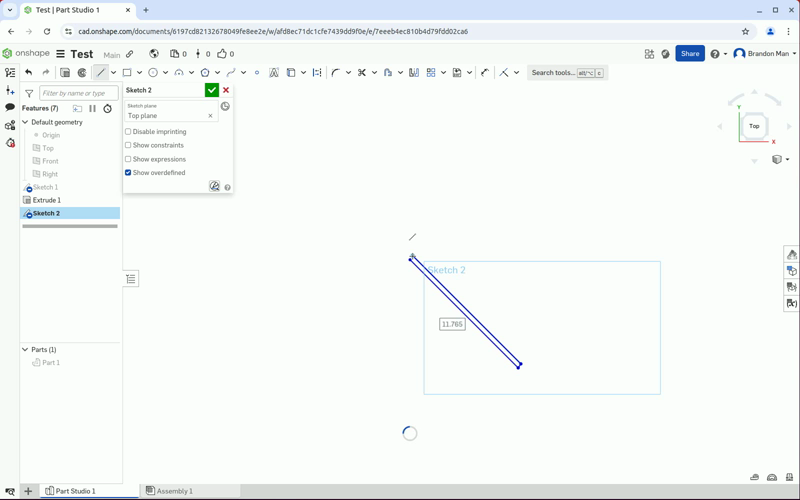
scroll(-6)
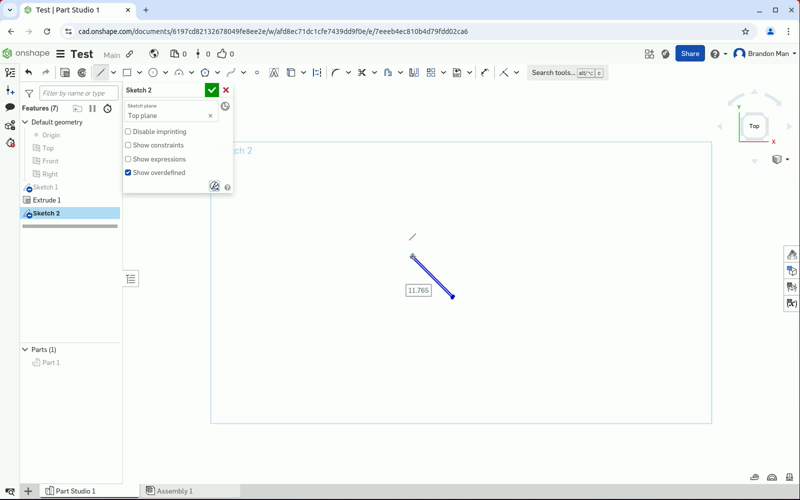
key_up(shift)
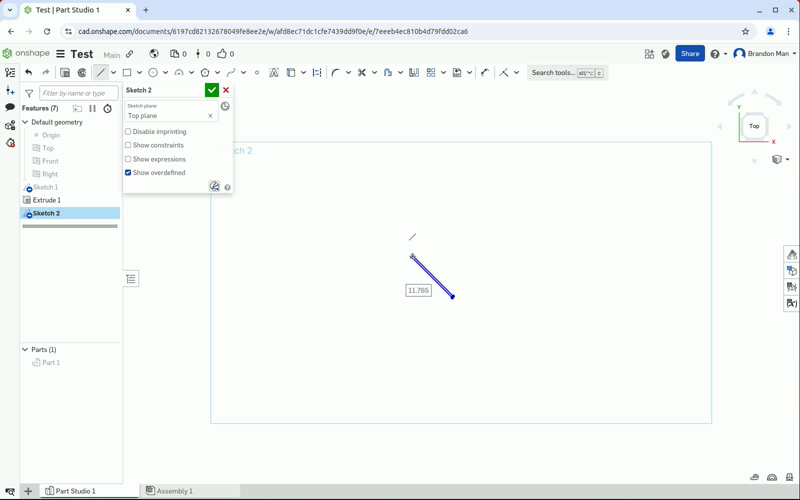
mouse_move(442, 255)
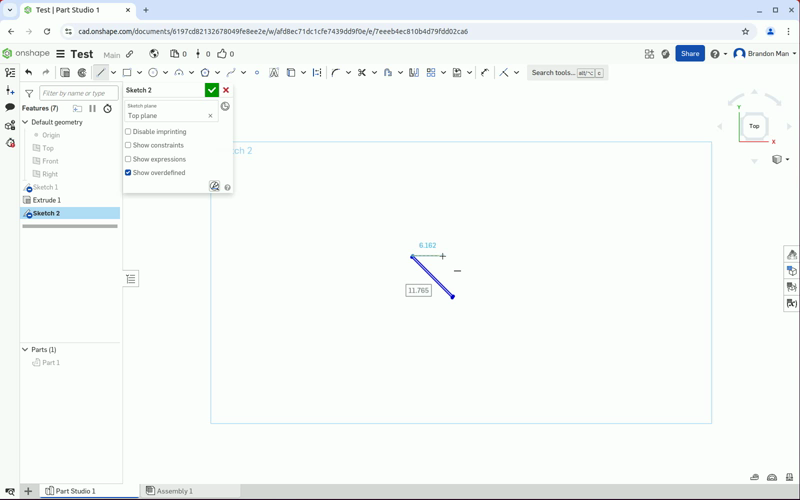
key_down(shift)
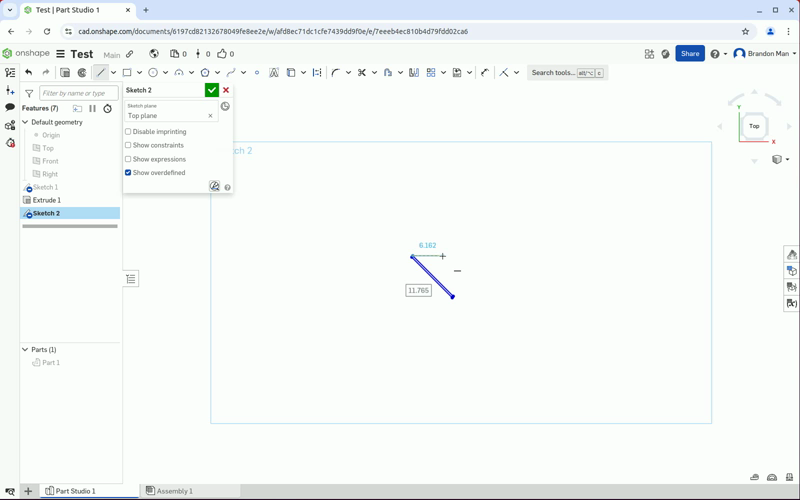
mouse_move(411, 257)
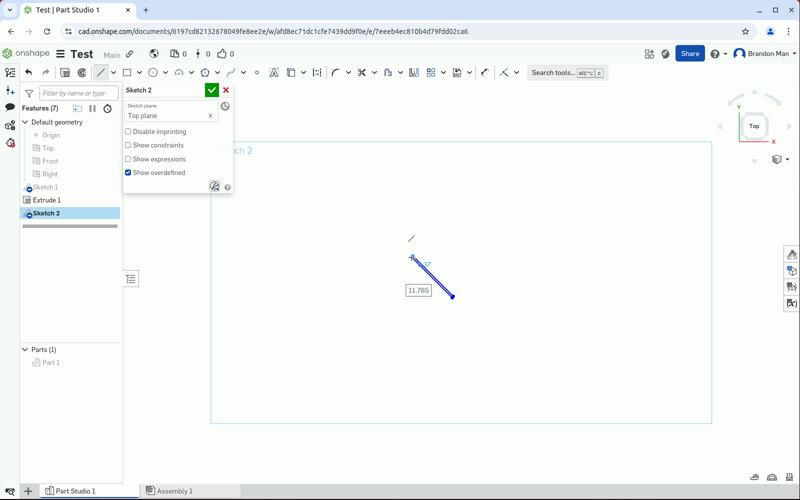
scroll(6)
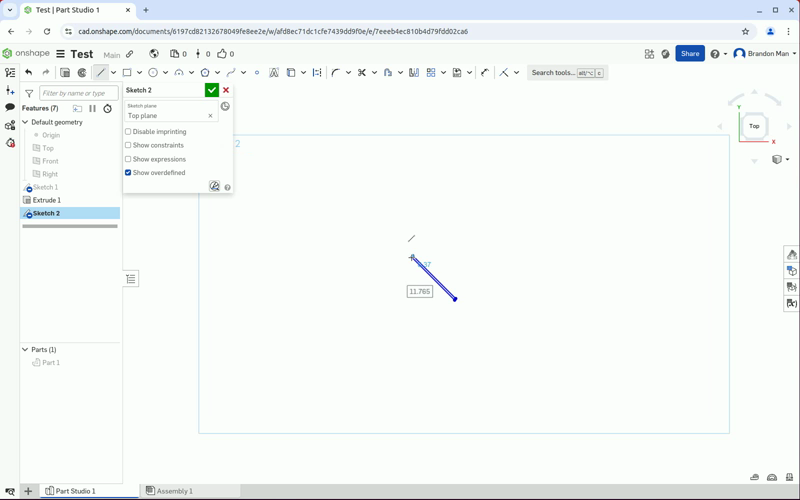
scroll(6)
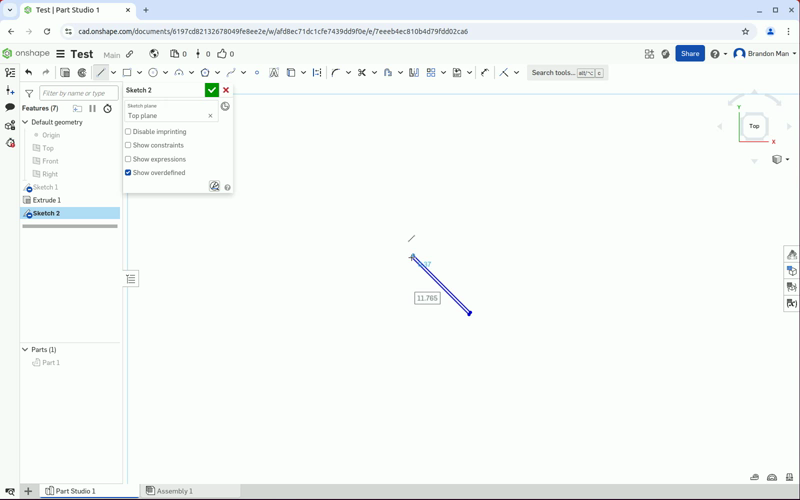
scroll(6)
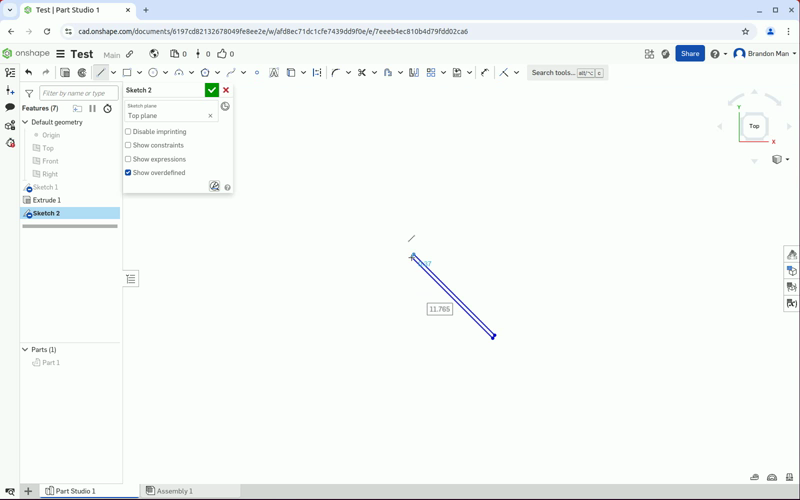
scroll(6)
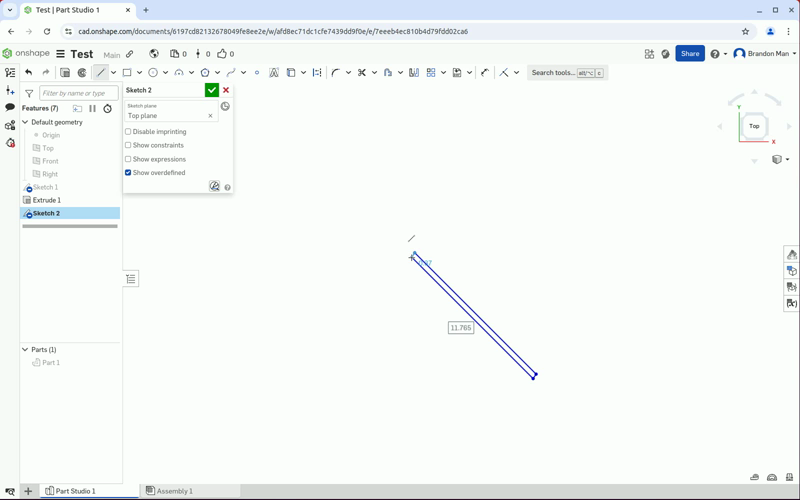
scroll(6)
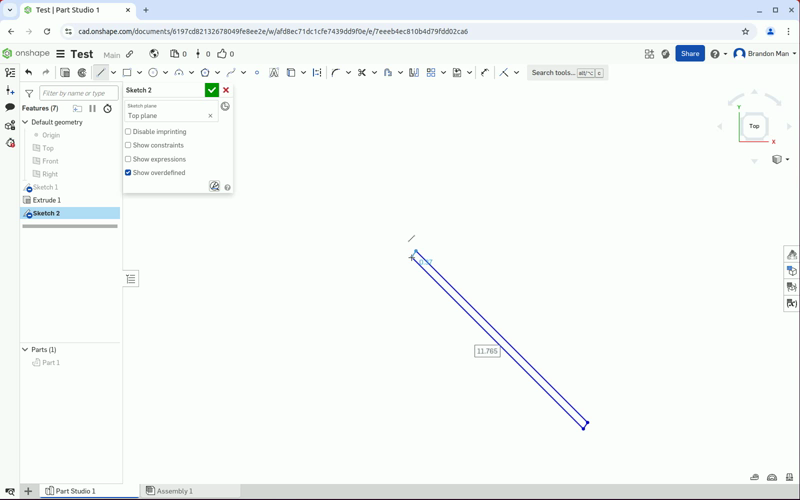
scroll(6)
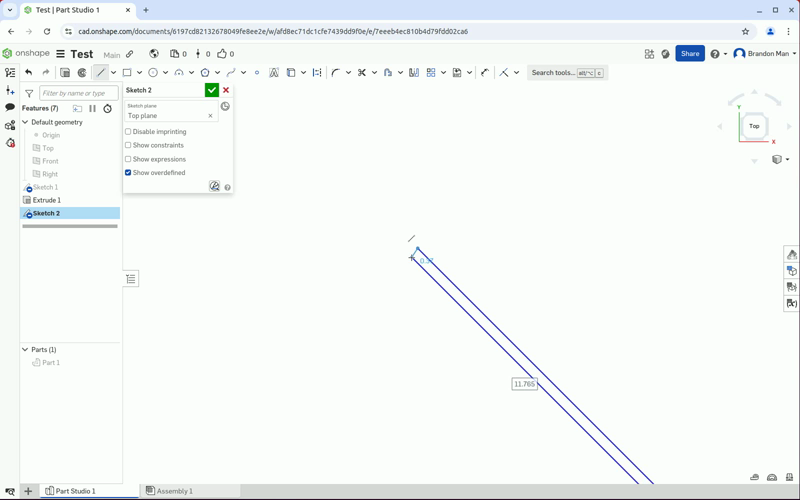
scroll(6)
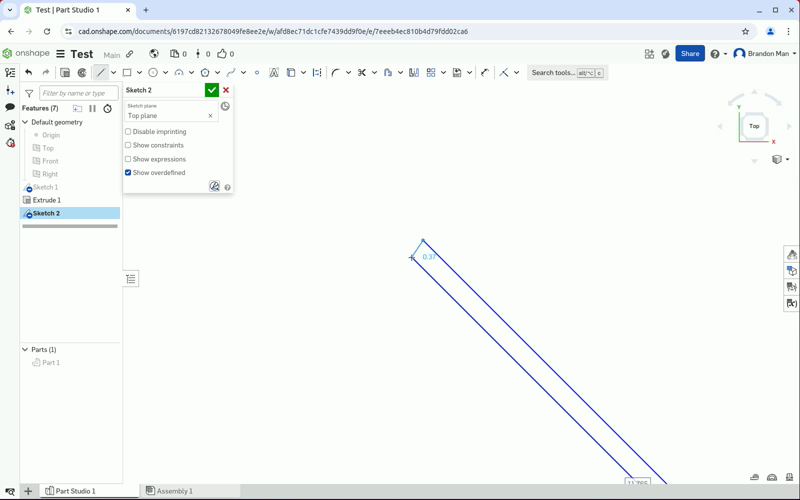
key_up(shift)
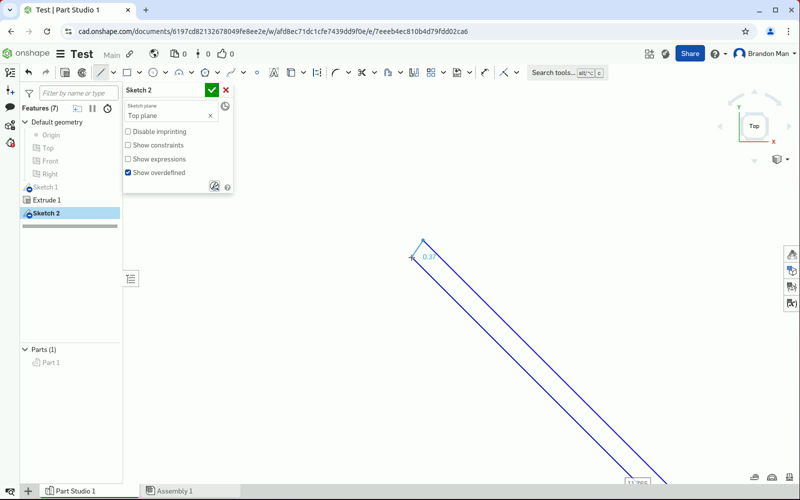
click(411, 257)
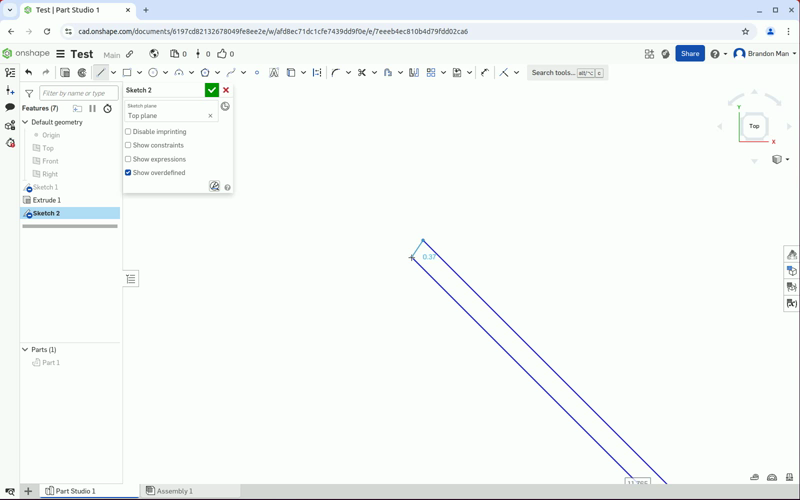
scroll(-6)
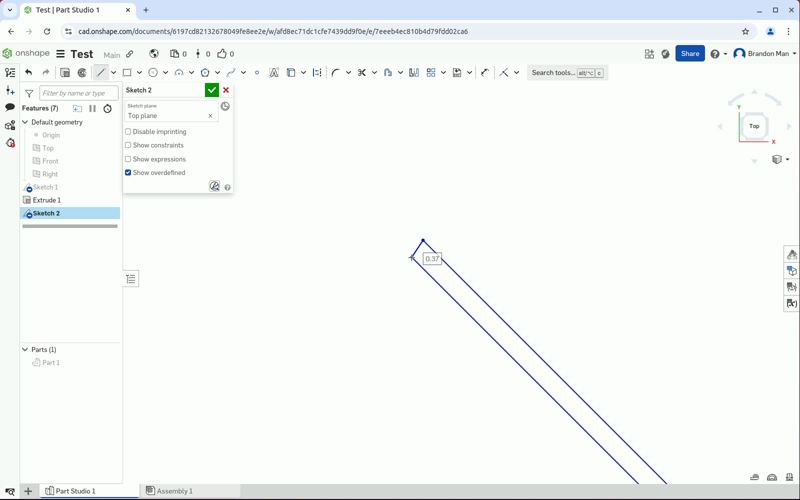
scroll(-6)
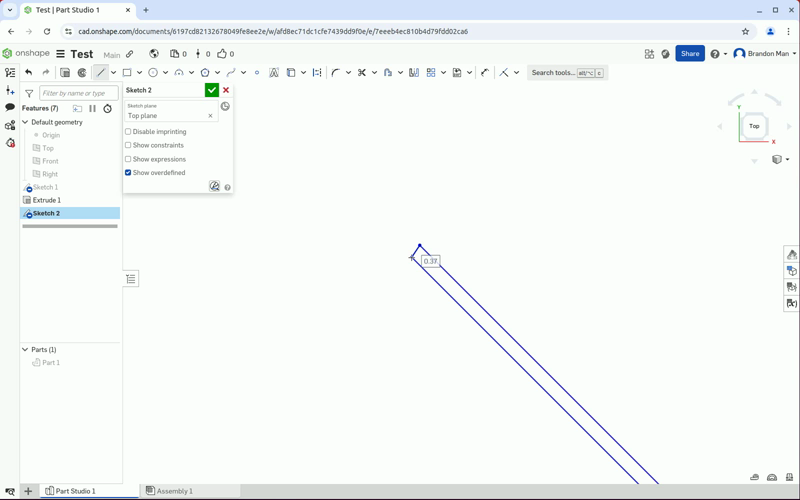
scroll(-6)
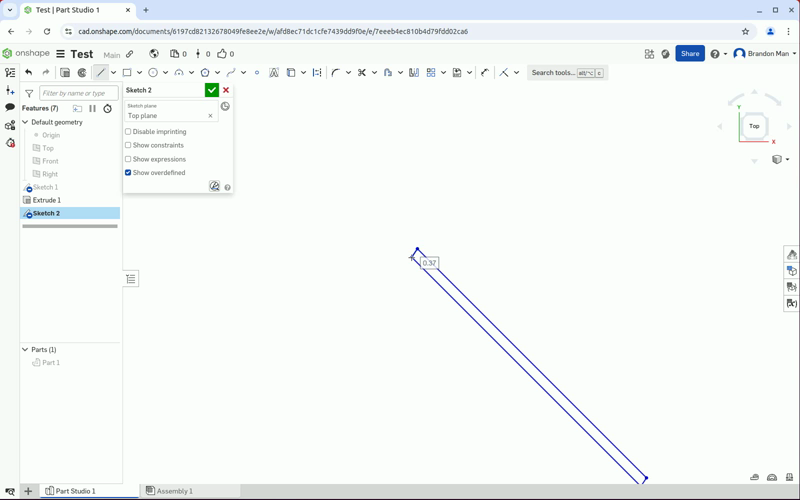
scroll(-6)
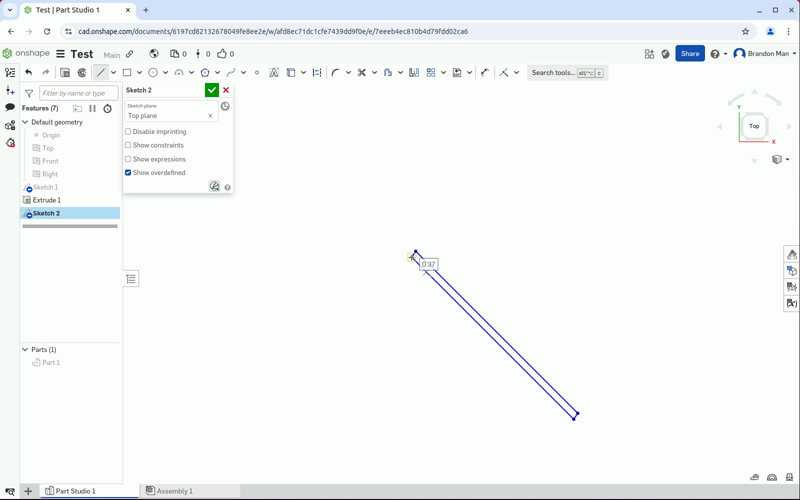
scroll(-6)
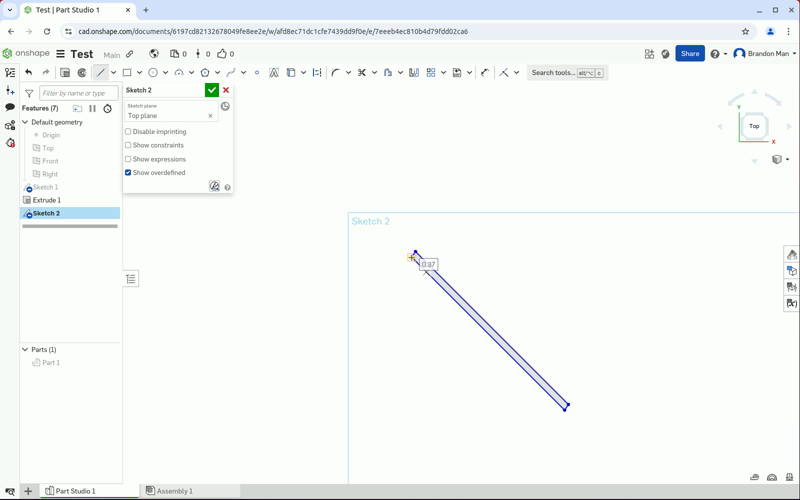
scroll(-6)
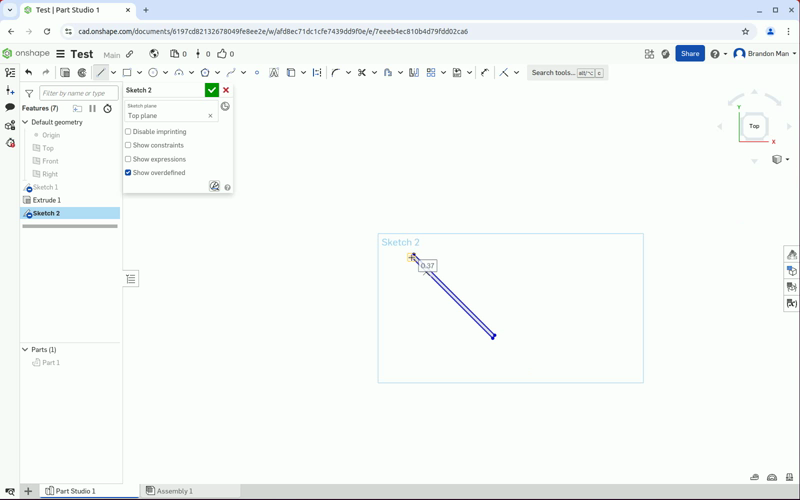
scroll(-6)
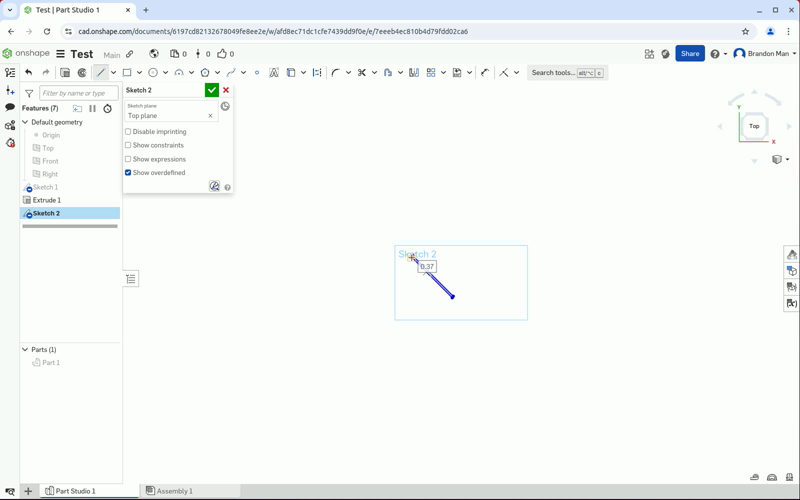
key(esc)
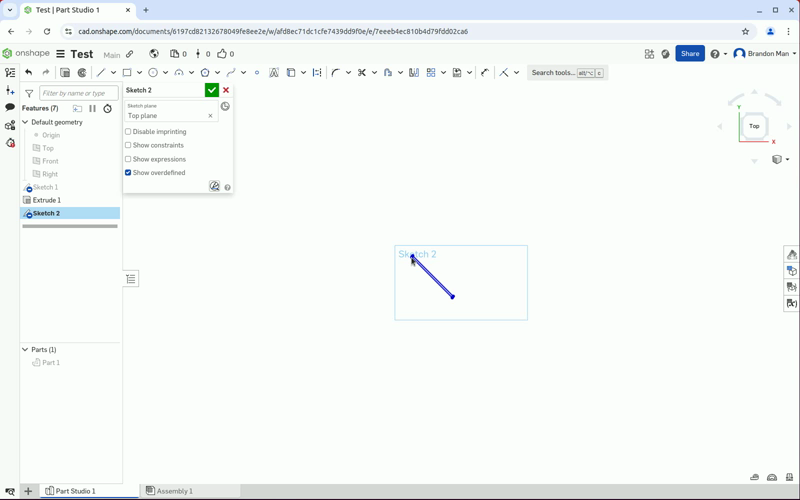
mouse_move(429, 272)
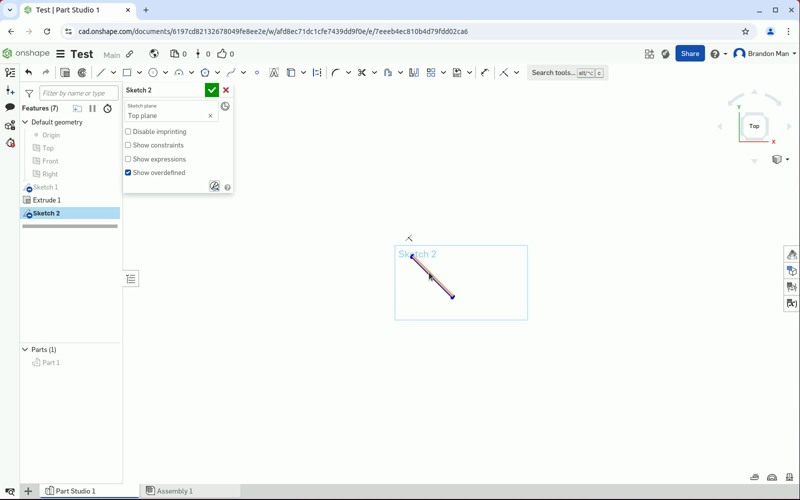
scroll(6)
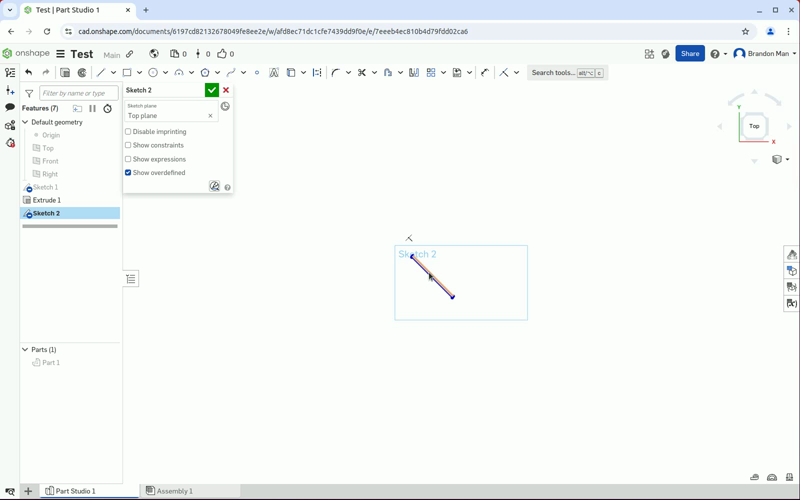
scroll(6)
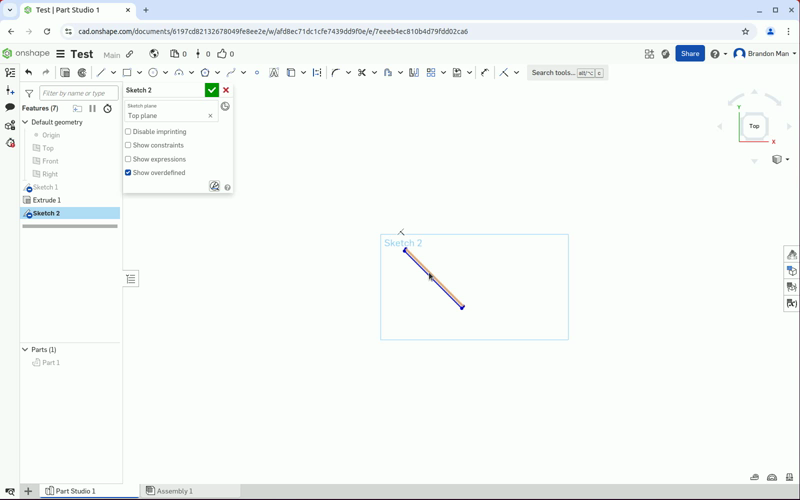
scroll(6)
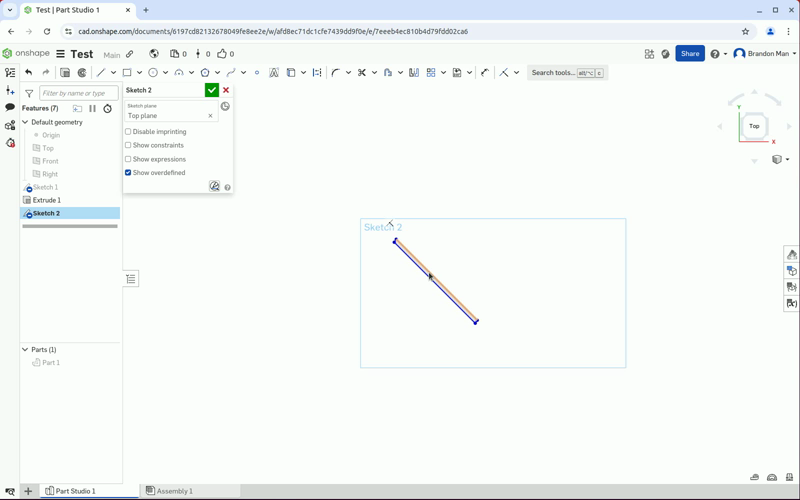
scroll(6)
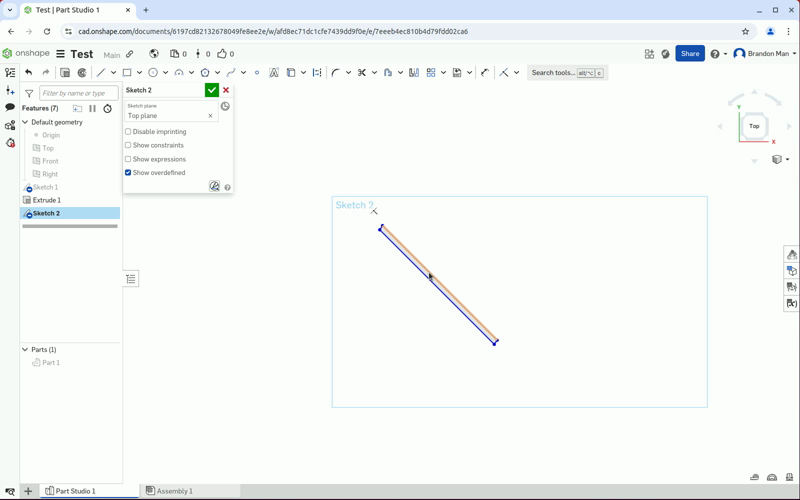
scroll(6)
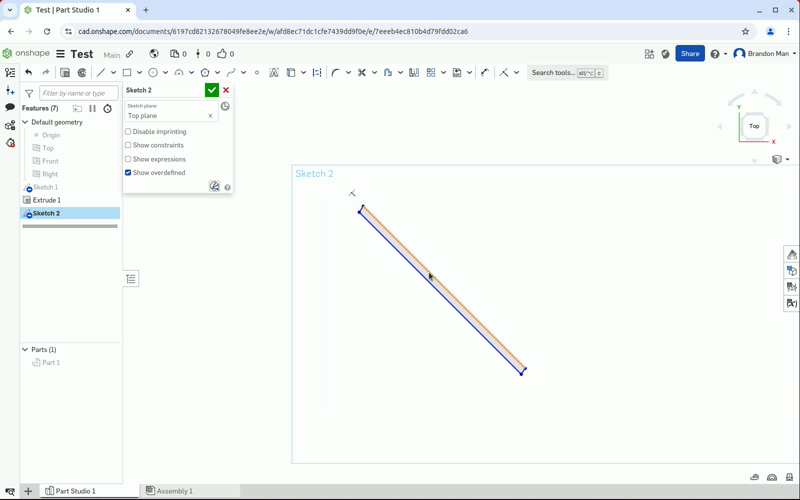
scroll(6)
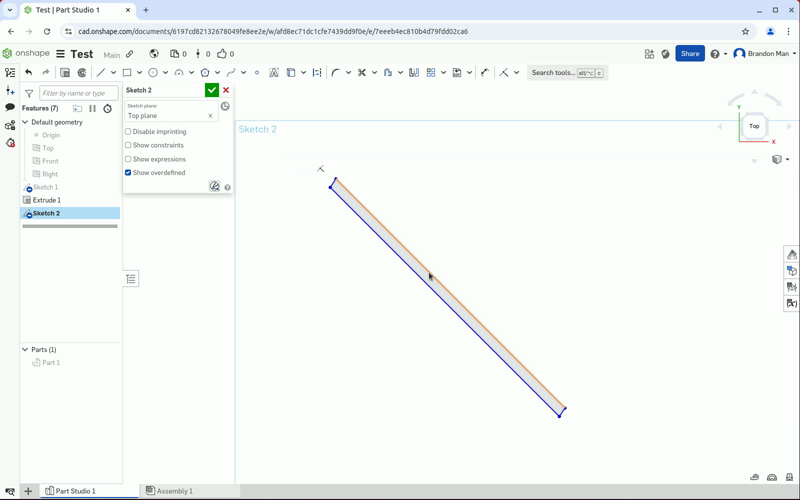
scroll(6)
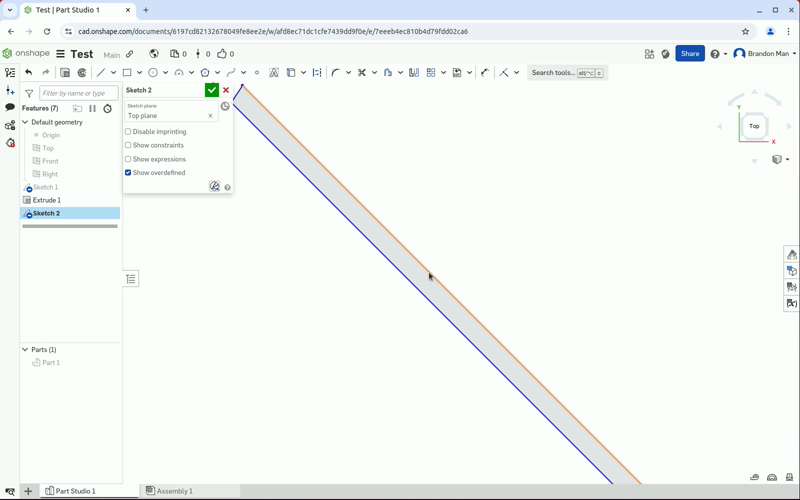
click(429, 272)
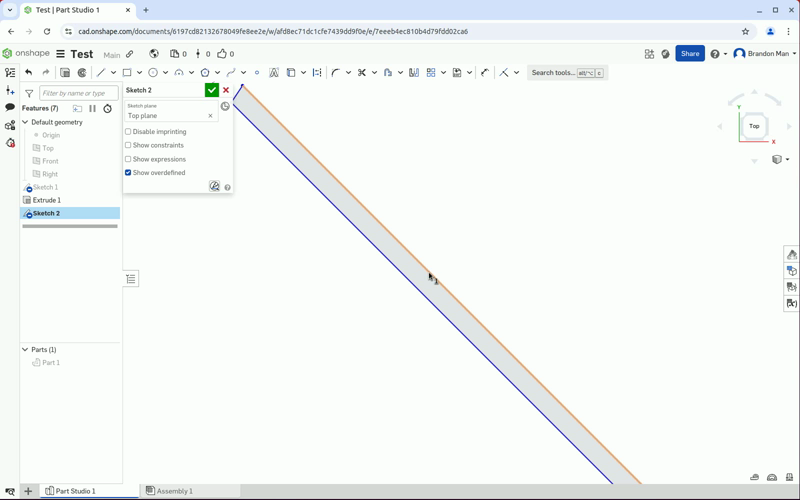
scroll(-6)
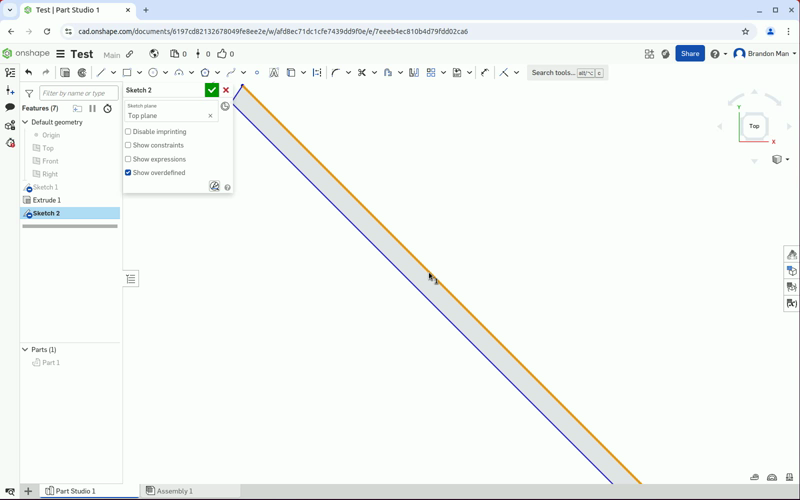
scroll(-6)
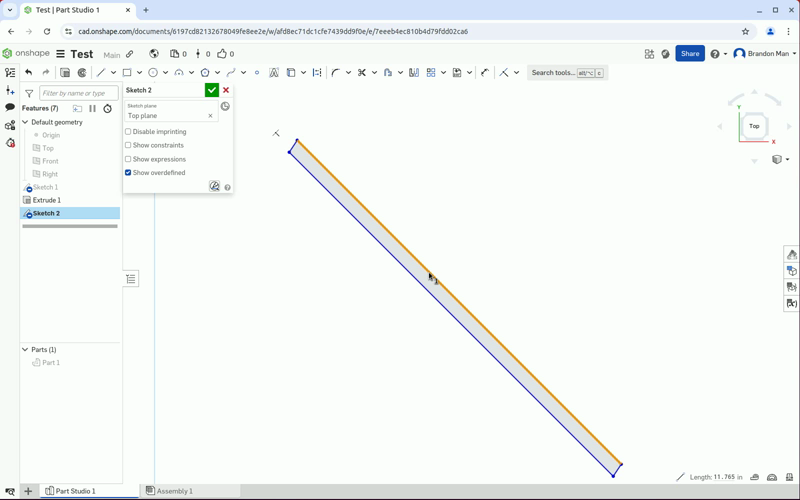
scroll(-6)
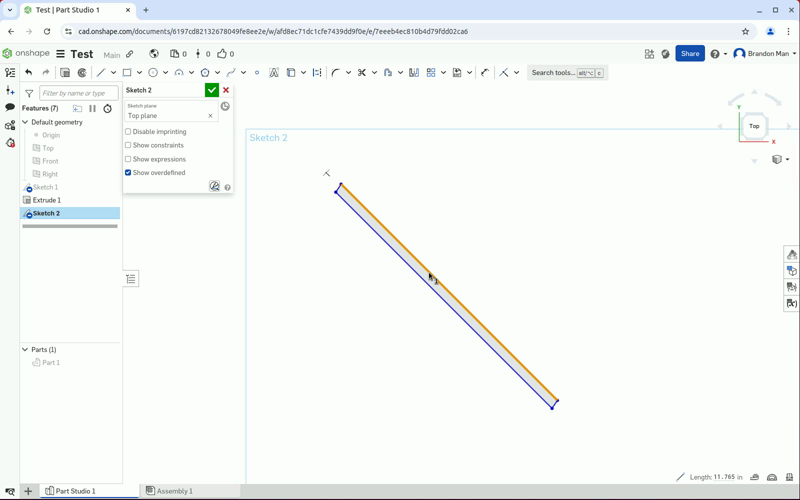
scroll(-6)
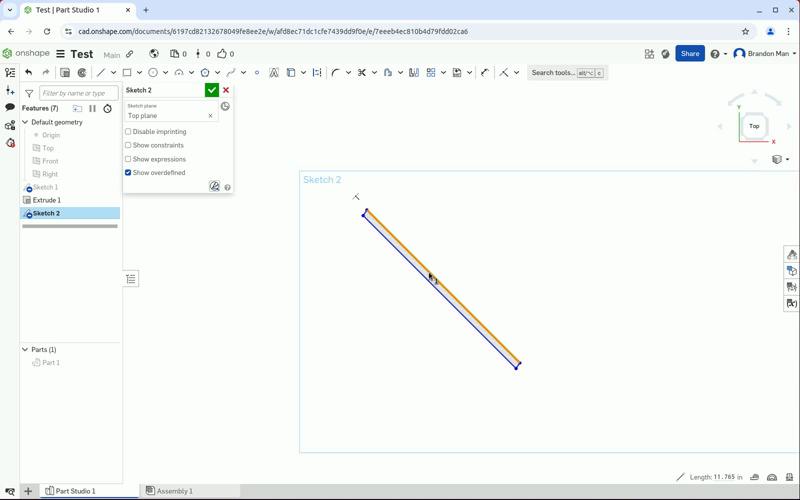
scroll(-6)
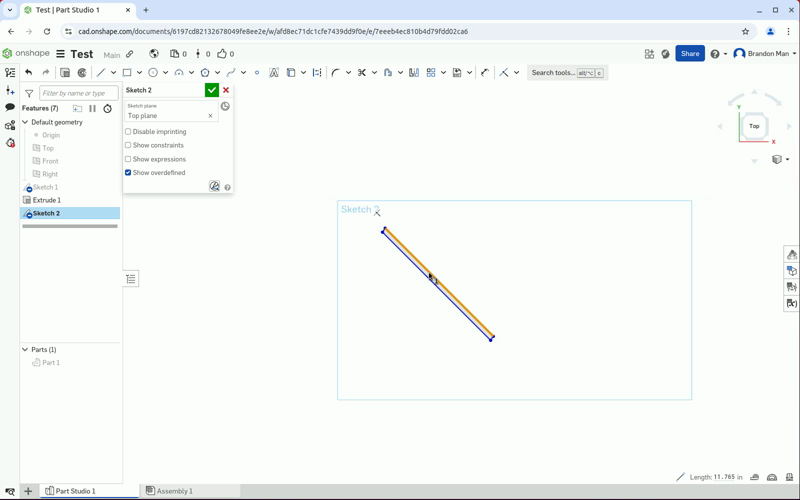
scroll(-6)
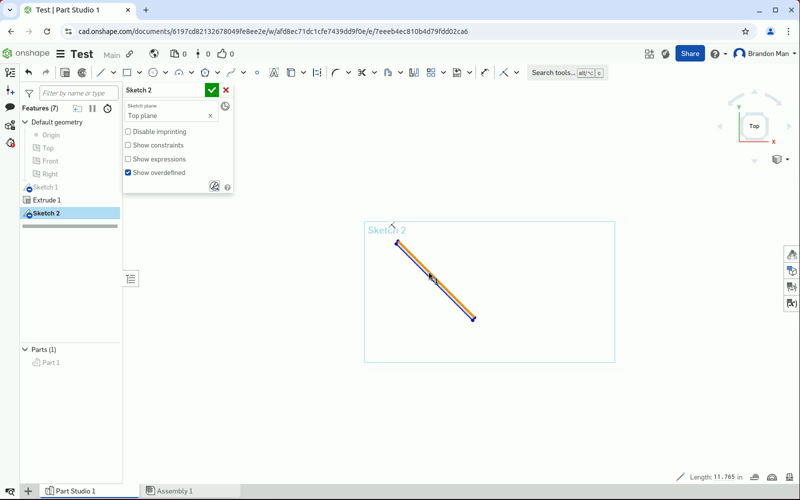
scroll(-6)
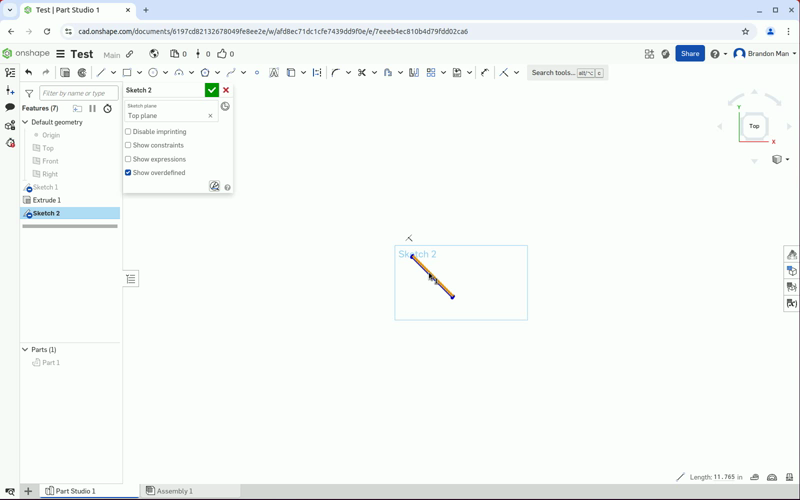
mouse_move(73, 352)
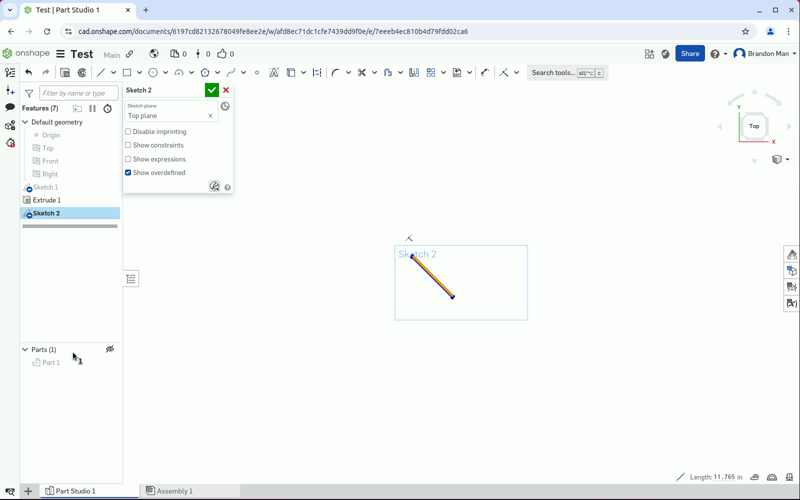
key(shift+y)
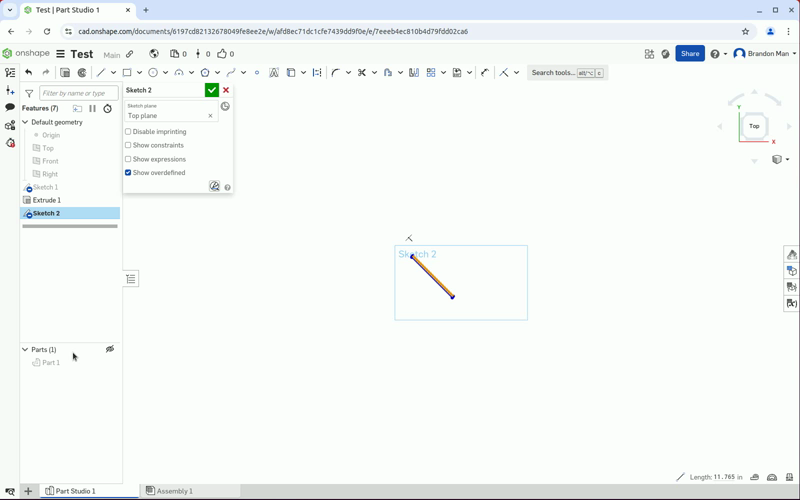
key(shift+e)
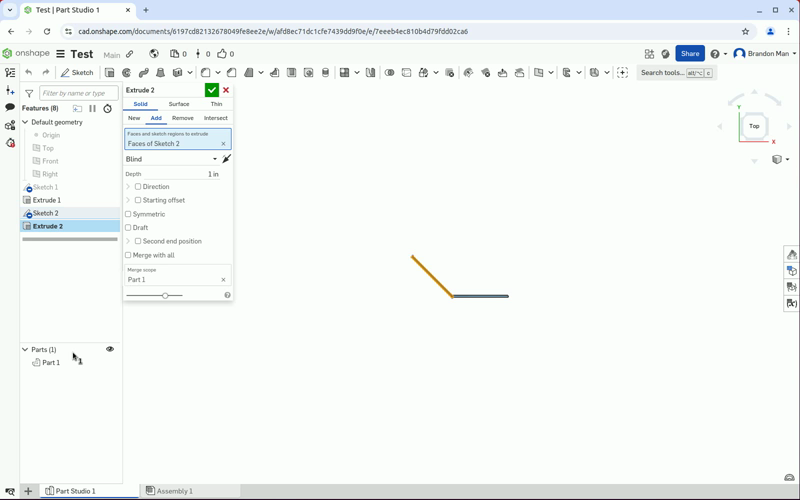
mouse_move(143, 106)
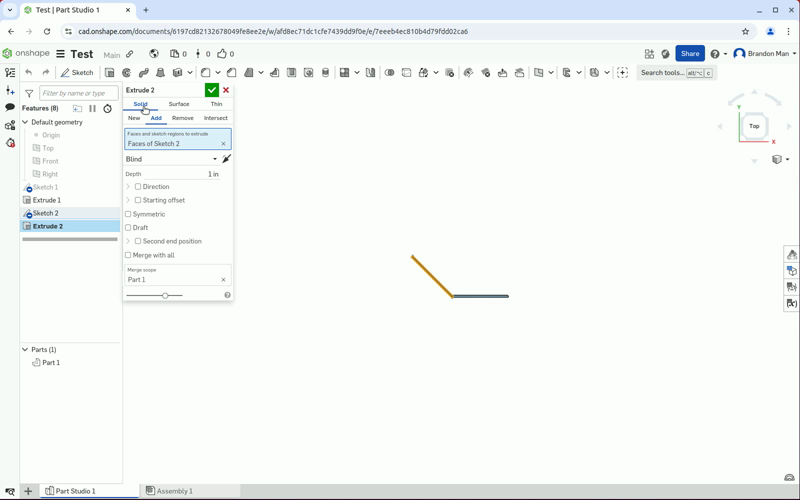
click(143, 106)
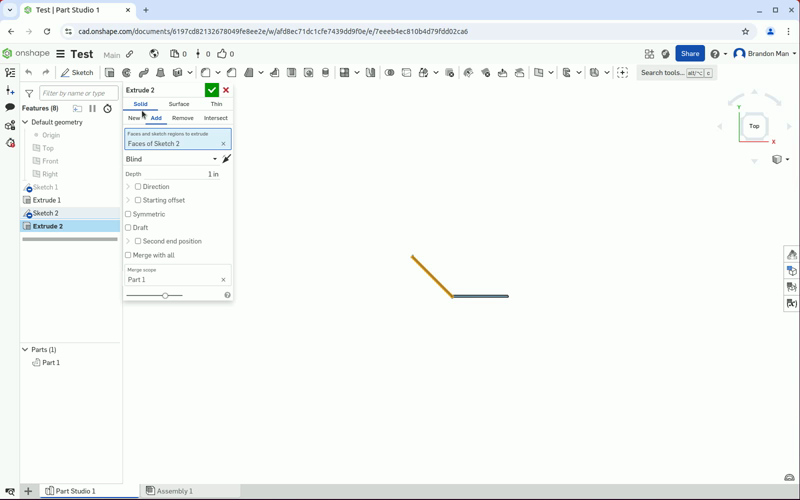
mouse_move(137, 120)
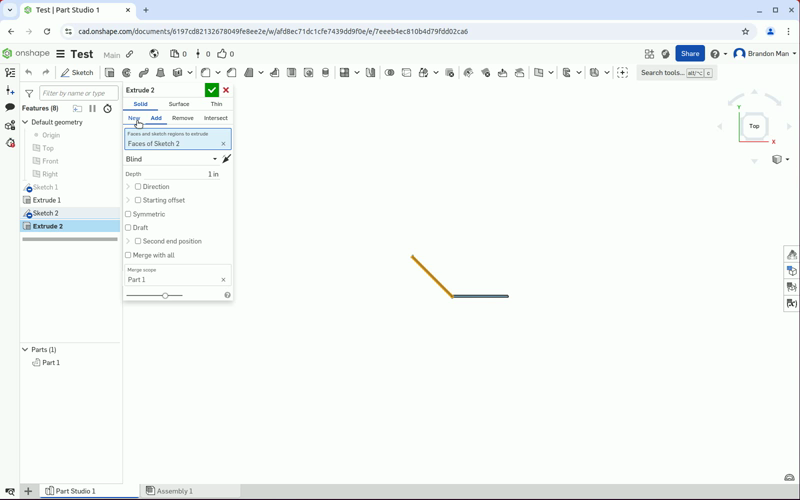
click(137, 120)
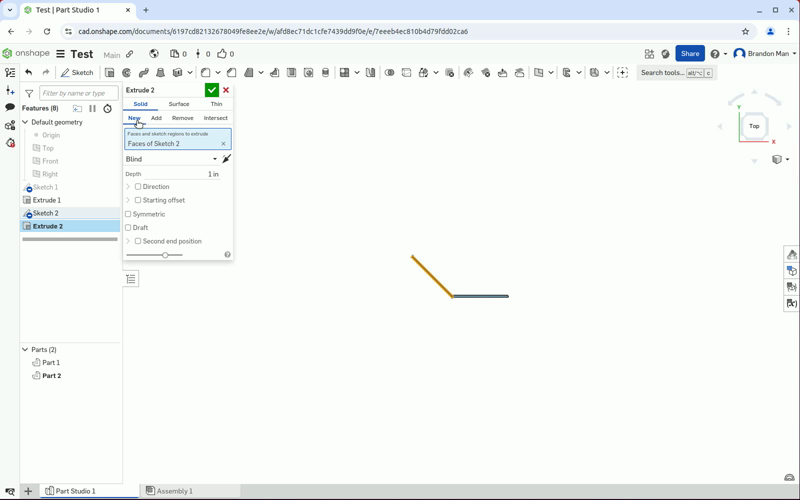
key(tab, 4)
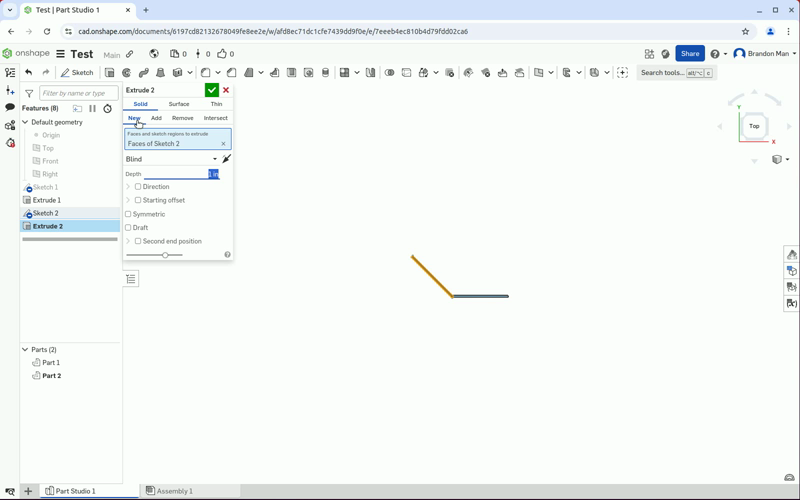
text(23.108)
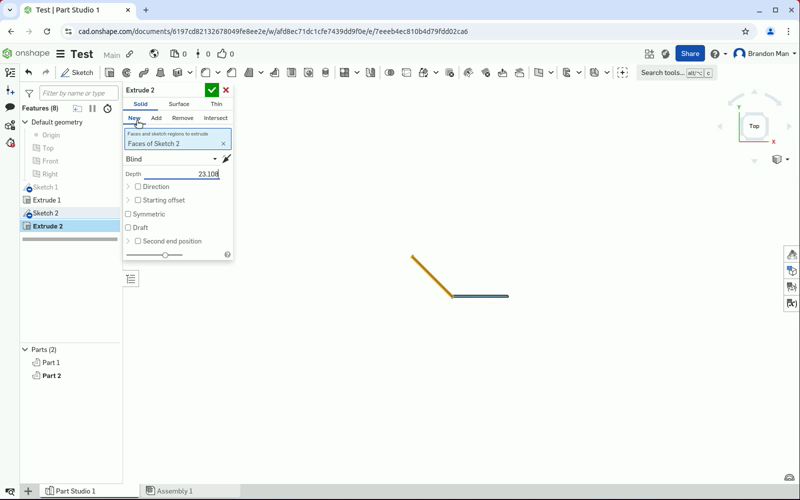
key(enter)
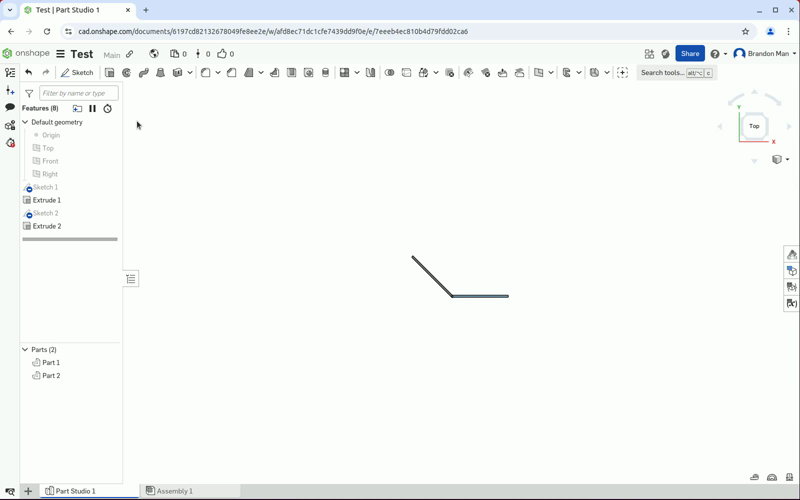
key(shift+h)
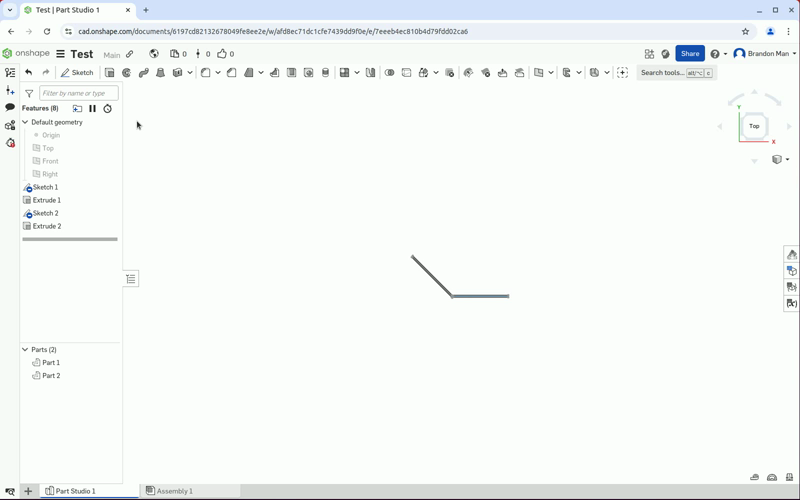
key(shift+h)
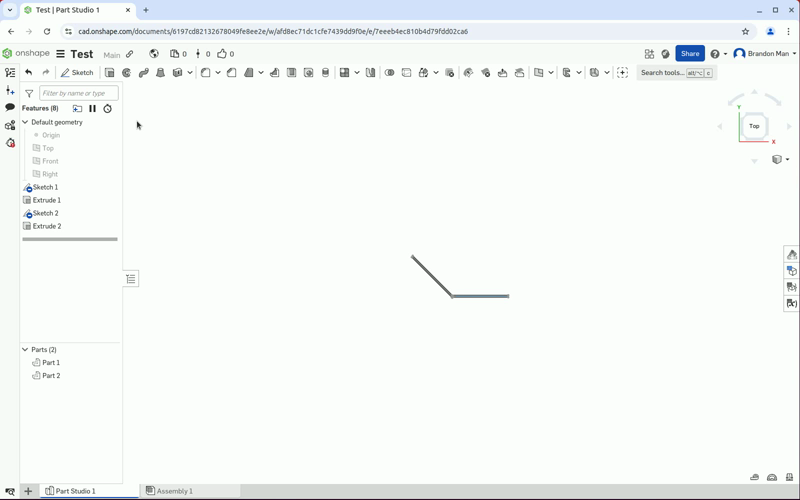
key(shift+7)
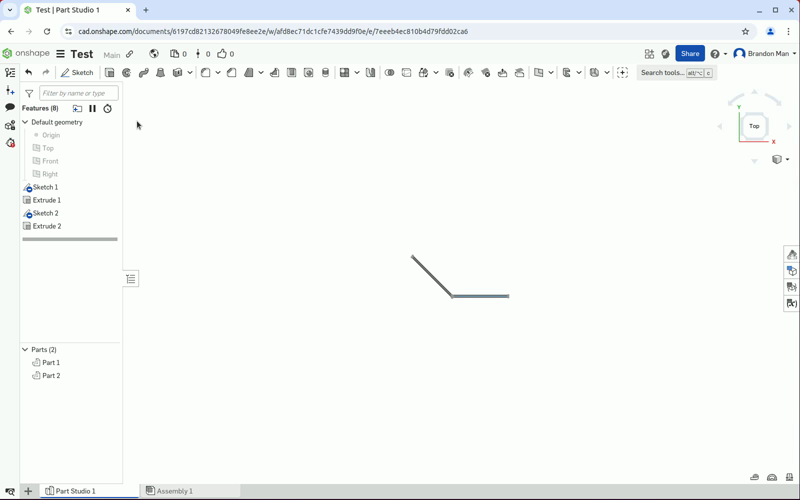
key(up, 3)
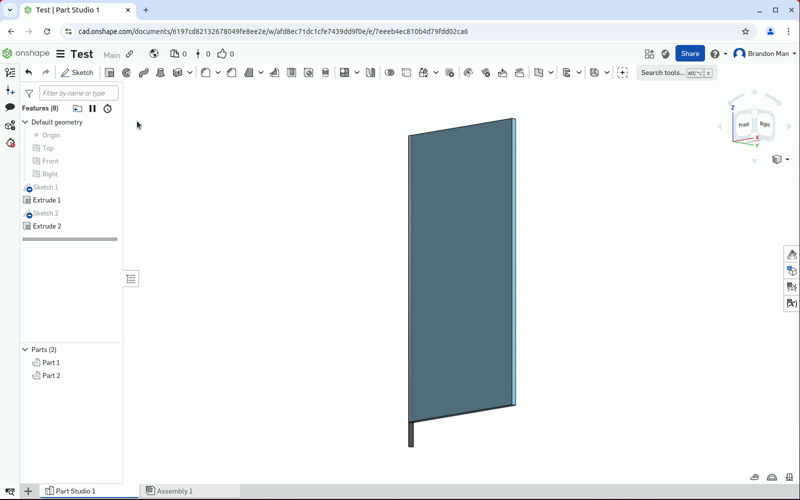
key(left, 3)
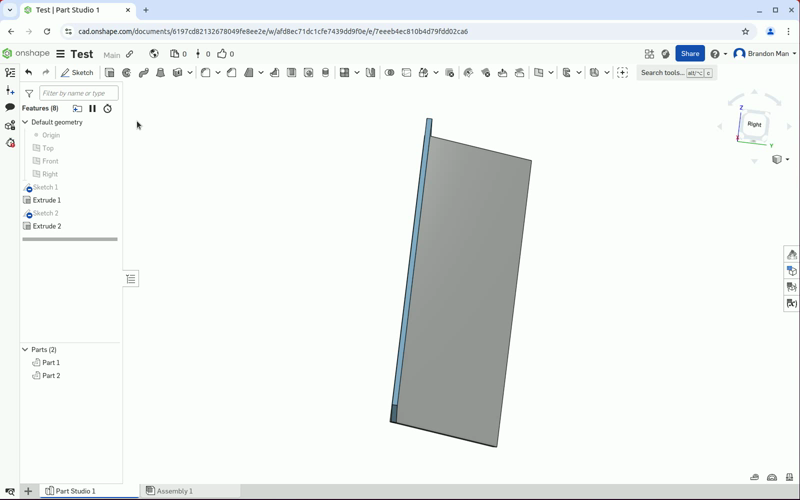
key(right, 3)
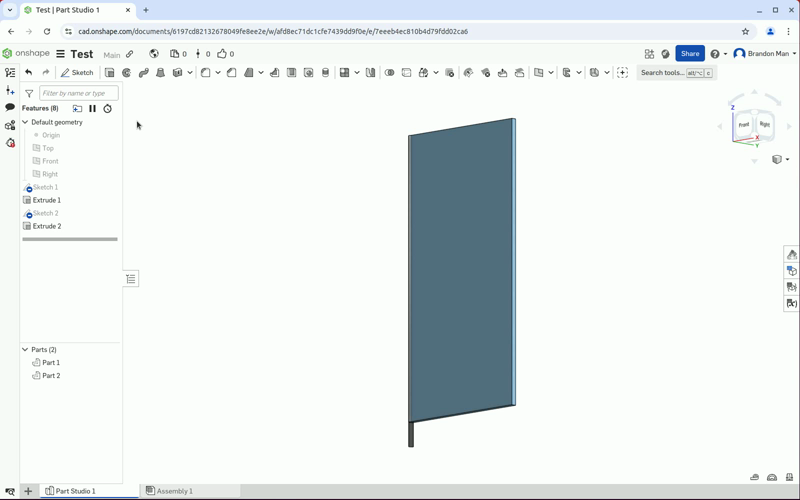
key(down, 3)
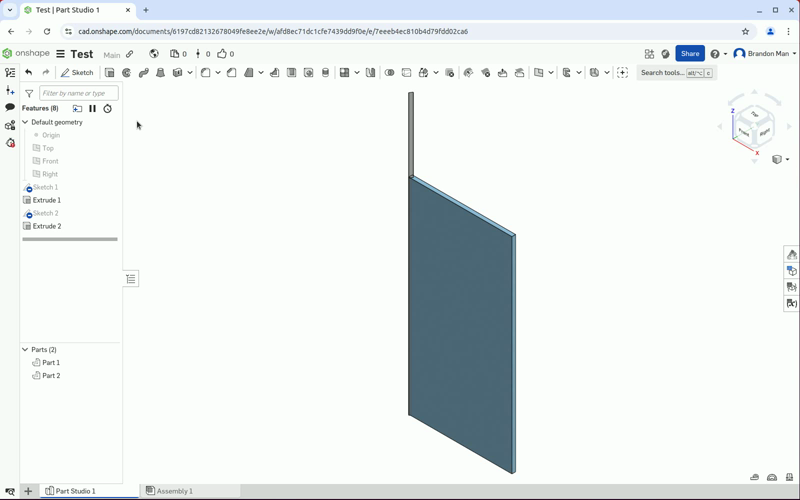
mouse_move(73, 189)
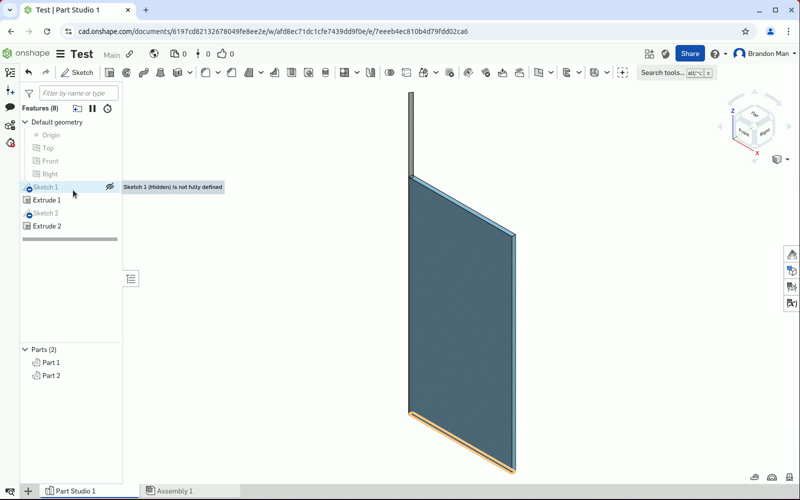
click(73, 189)